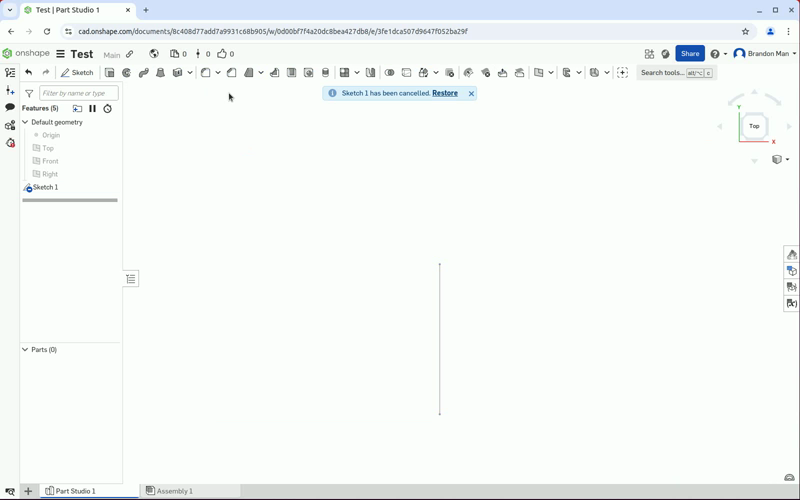
key(shift+h)
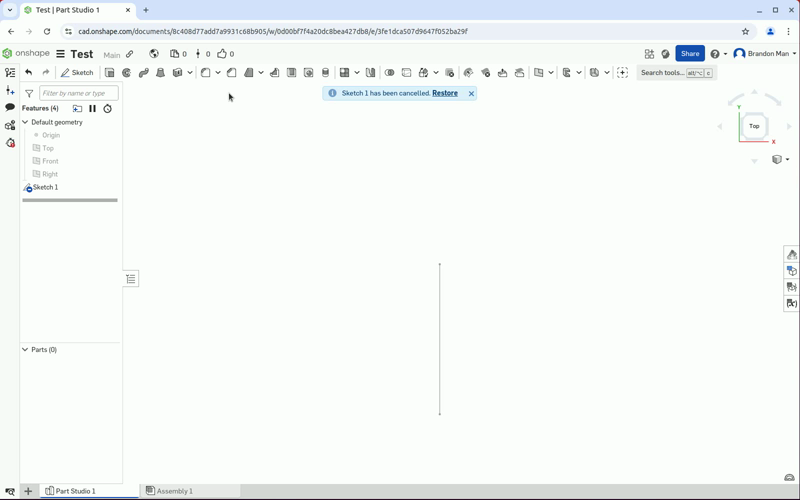
key(shift+s)
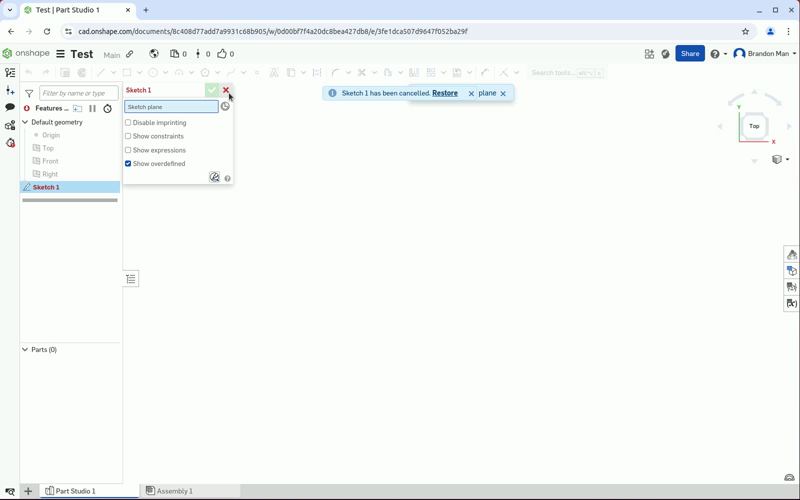
mouse_move(73, 150)
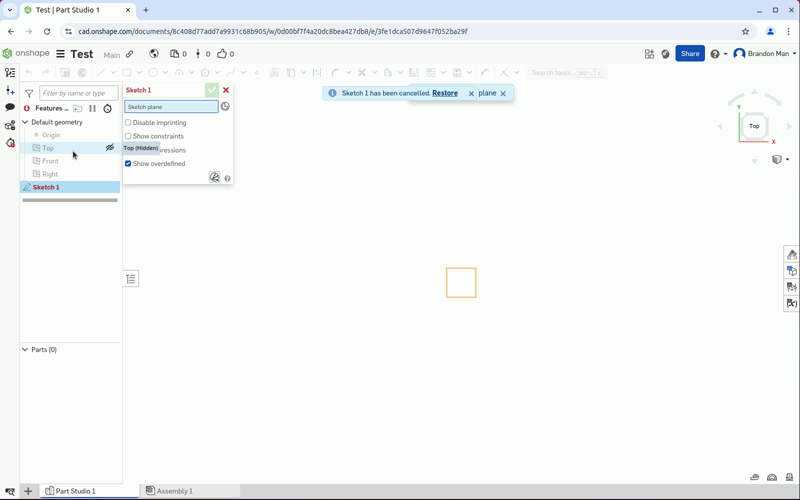
click(73, 150)
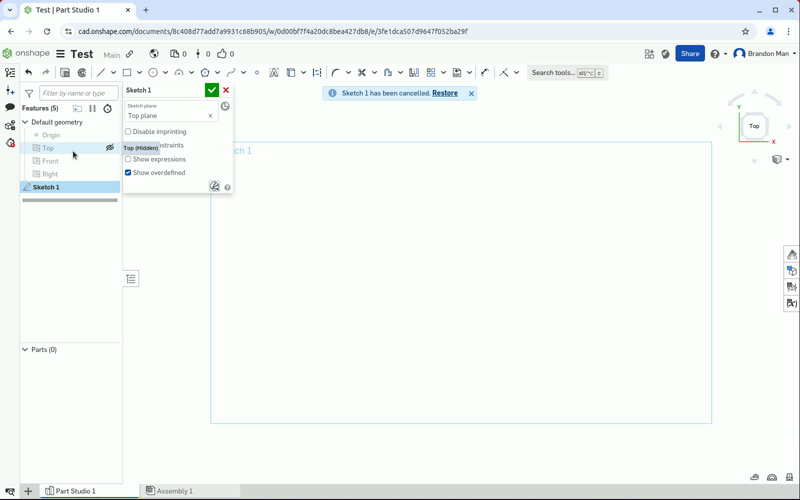
mouse_move(73, 352)
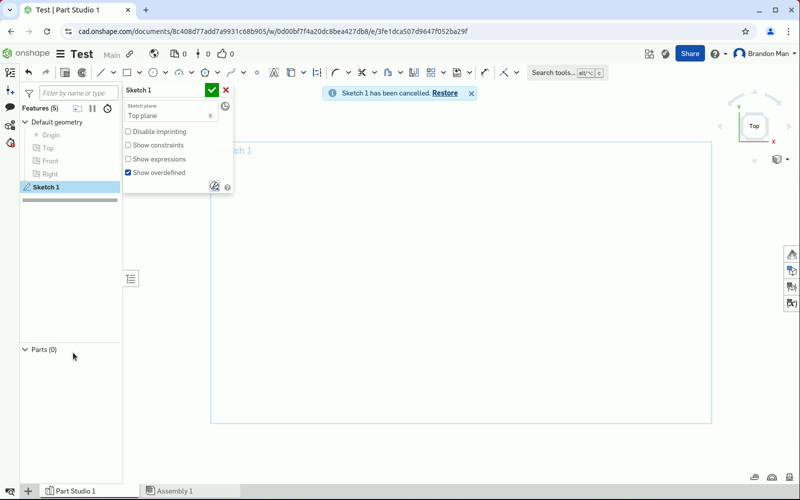
key(y)
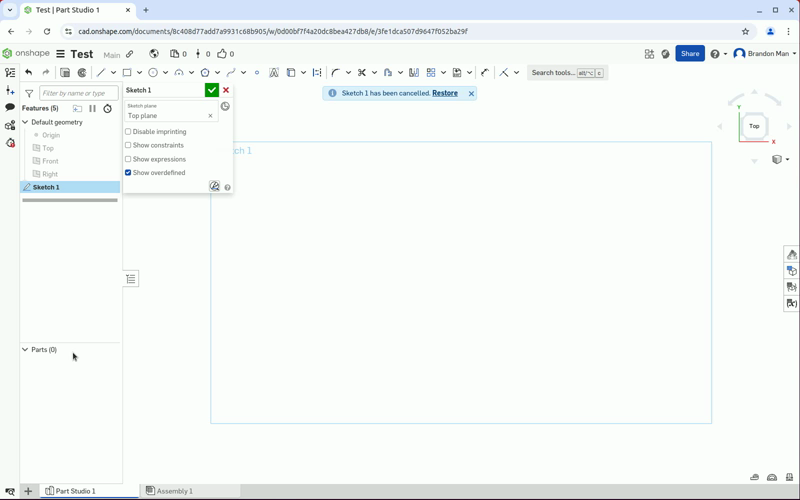
key(l)
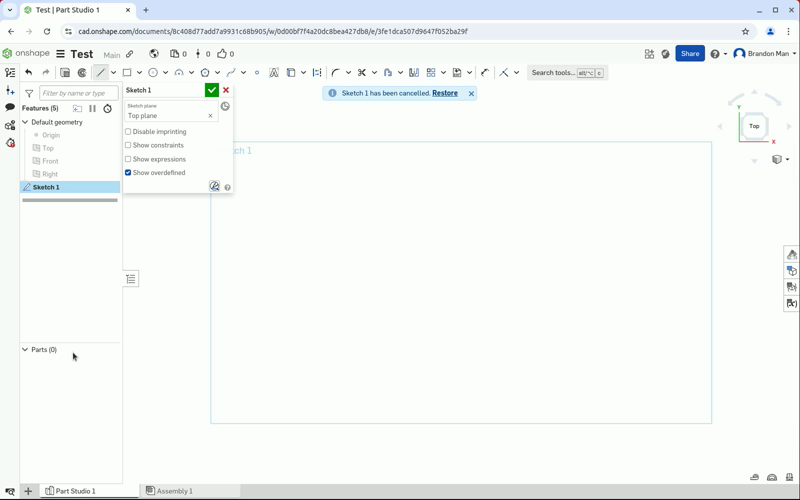
key_down(shift)
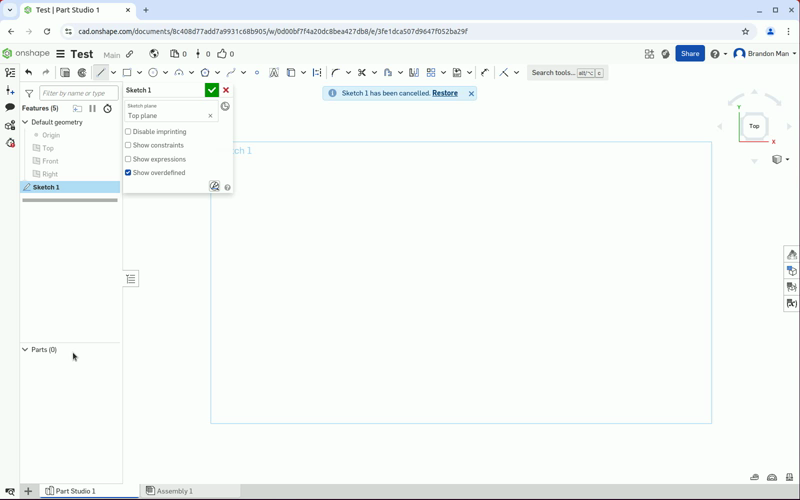
mouse_move(348, 320)
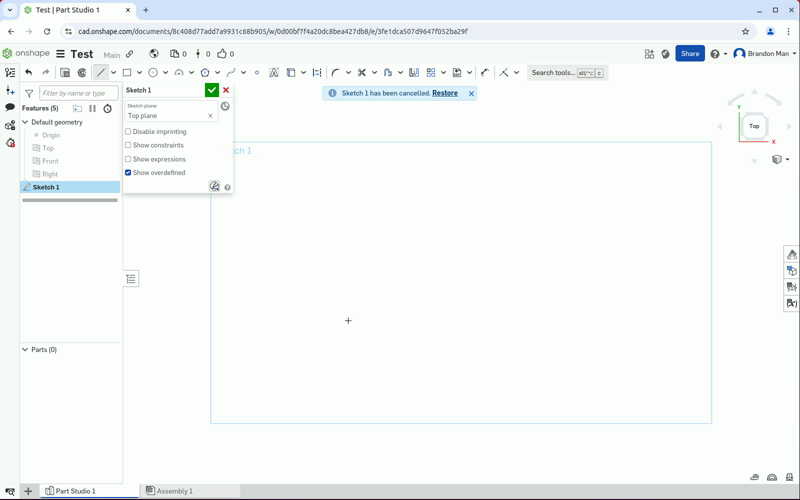
click(348, 320)
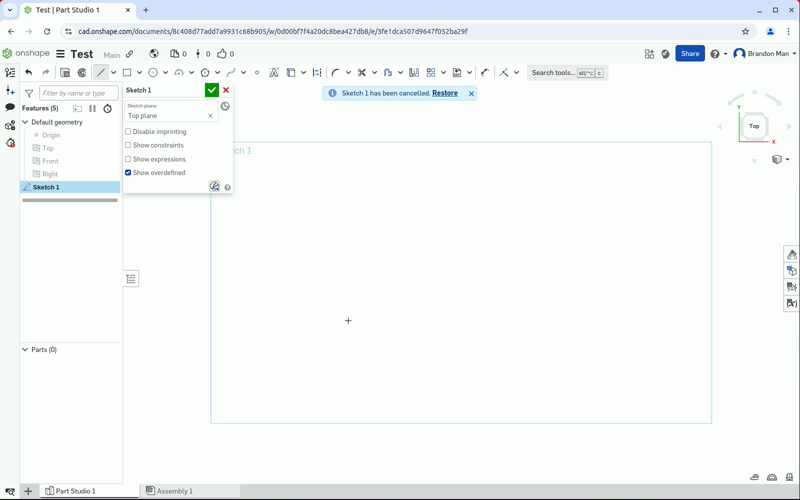
key_up(shift)
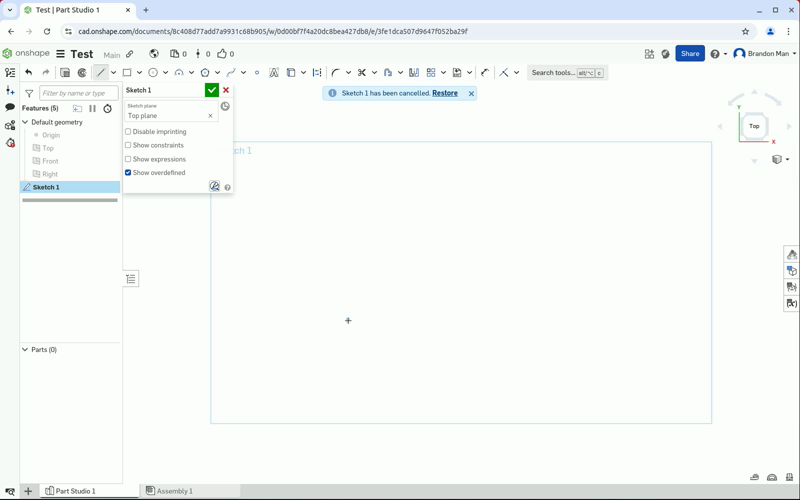
key_down(shift)
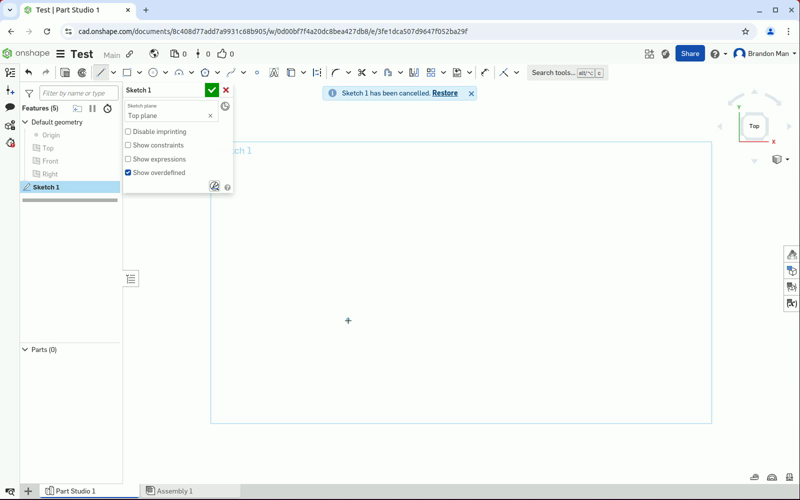
mouse_move(572, 320)
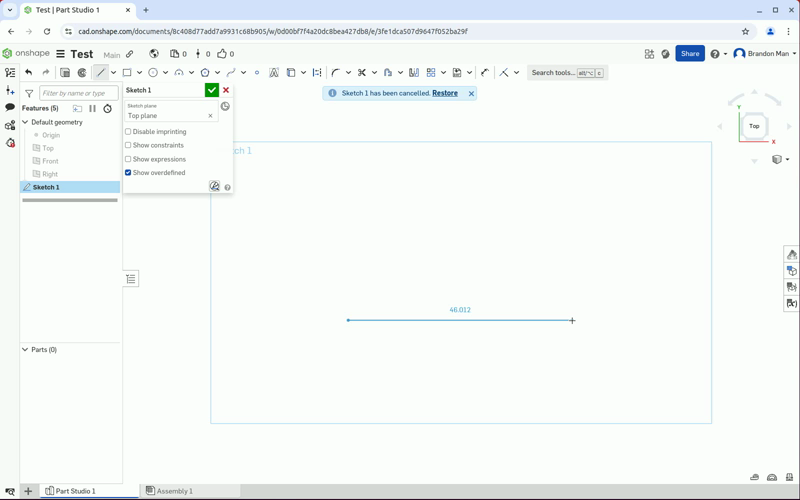
click(572, 320)
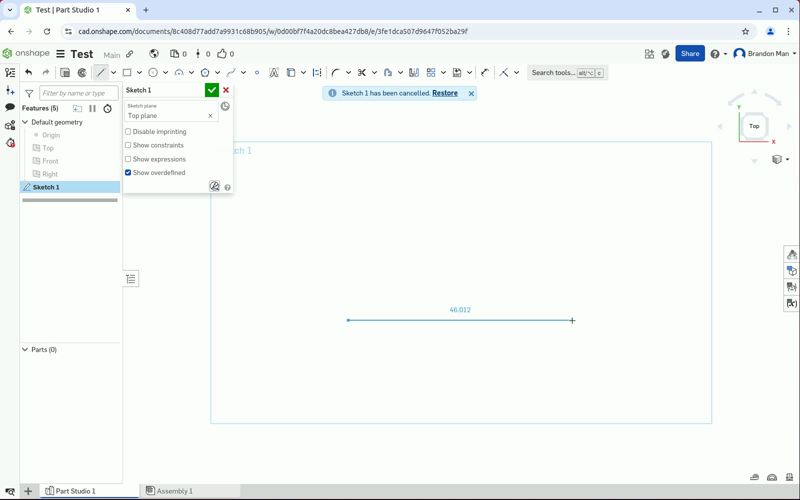
key_up(shift)
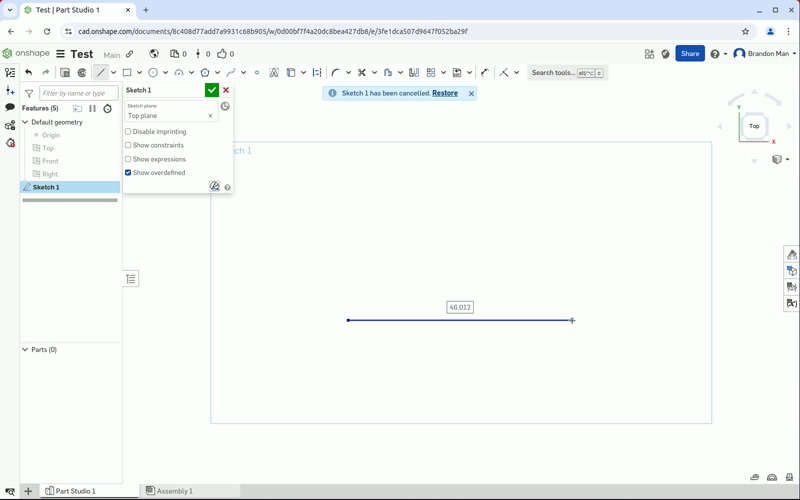
key_down(shift)
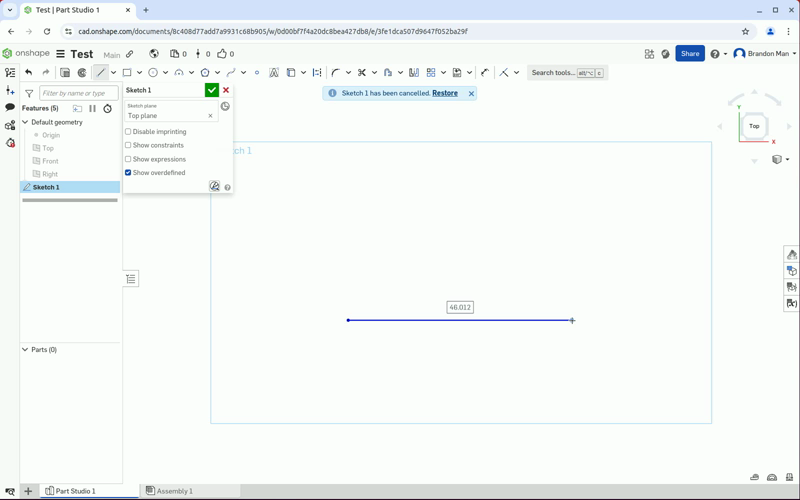
mouse_move(572, 245)
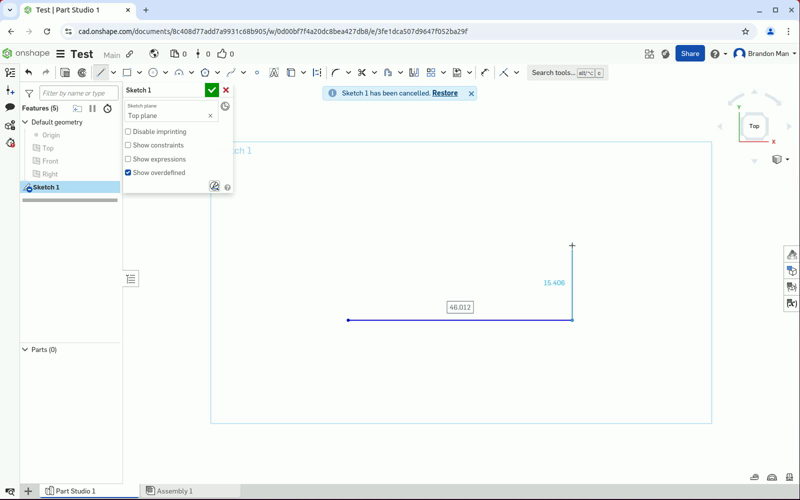
click(572, 245)
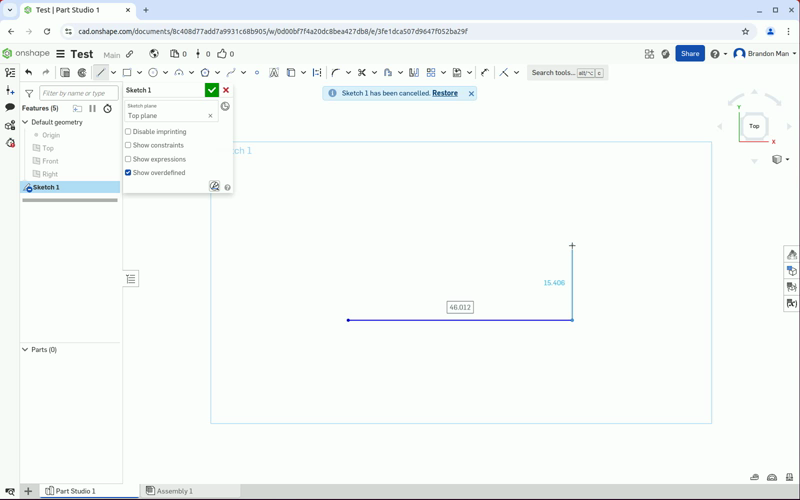
key_up(shift)
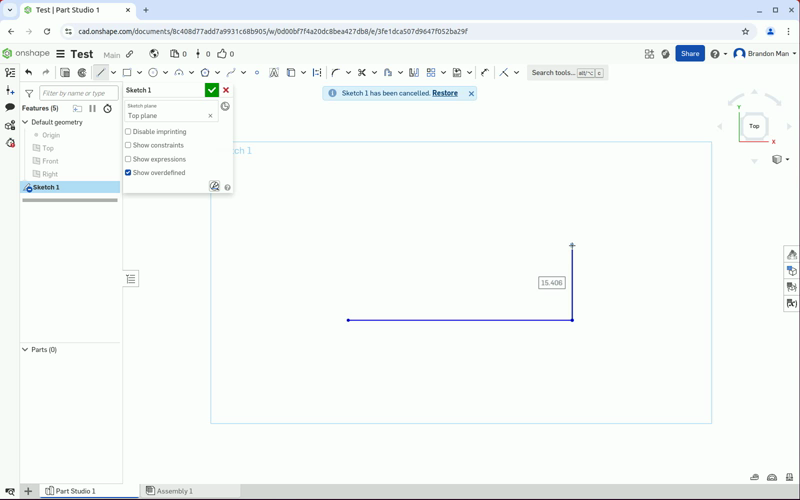
key_down(shift)
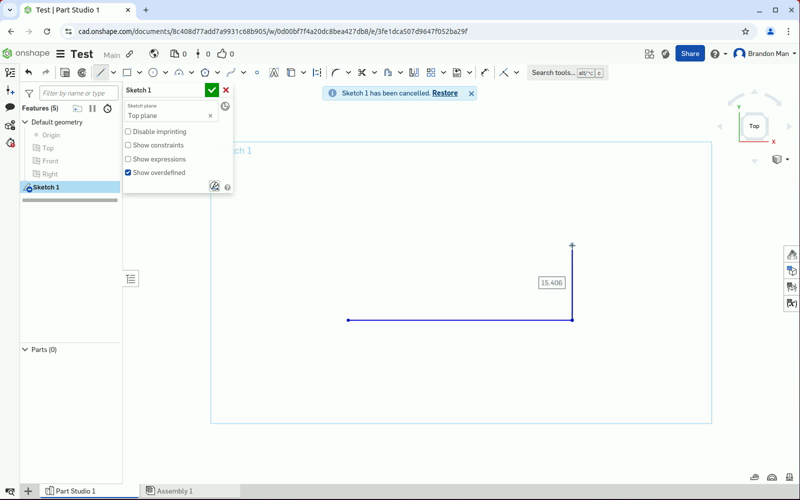
mouse_move(348, 245)
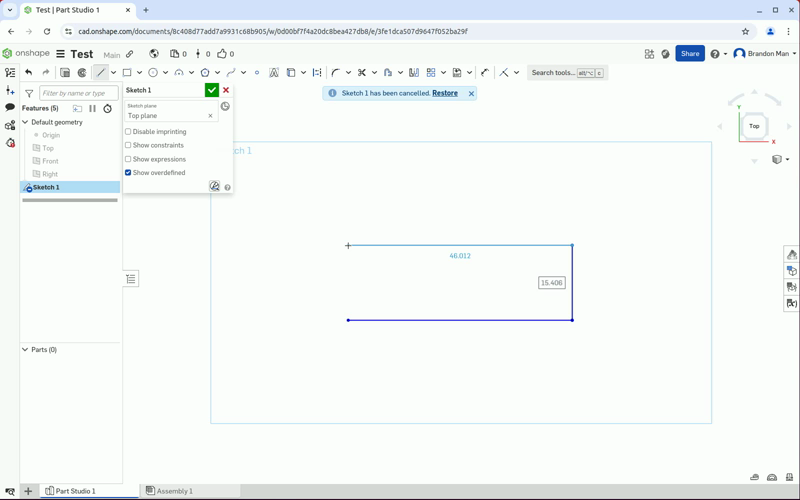
click(348, 245)
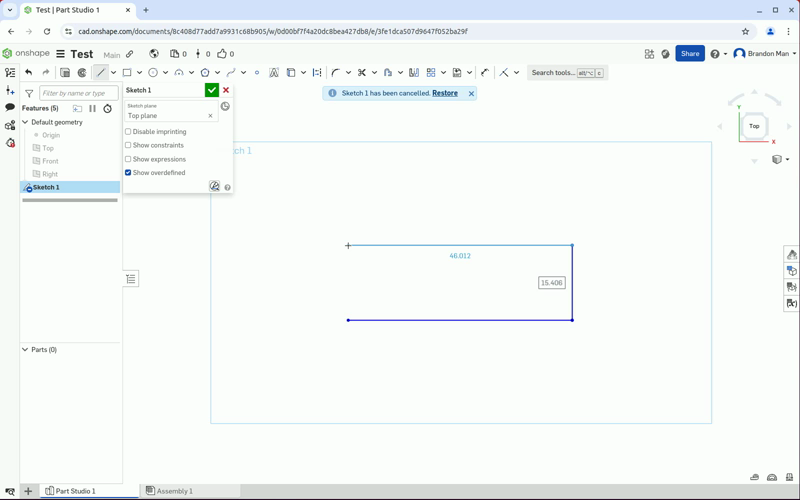
key_up(shift)
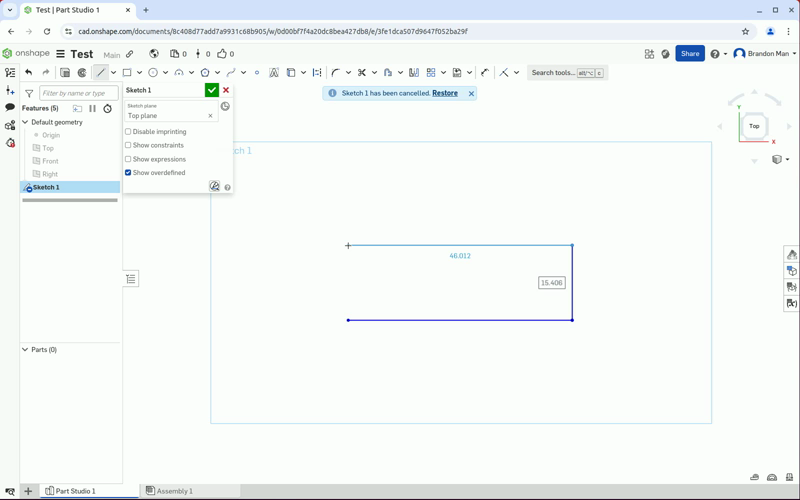
key_down(shift)
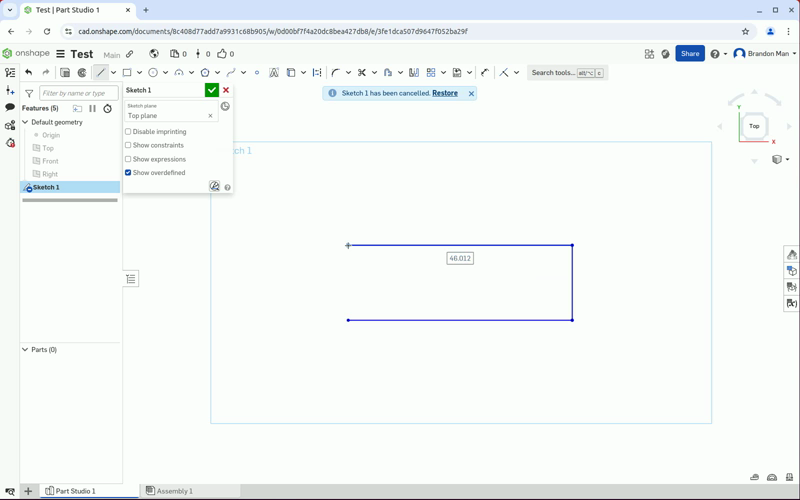
mouse_move(348, 320)
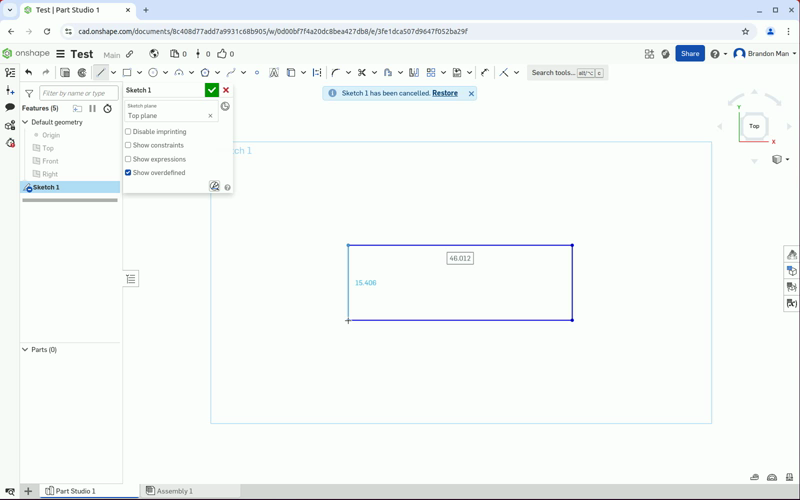
key_up(shift)
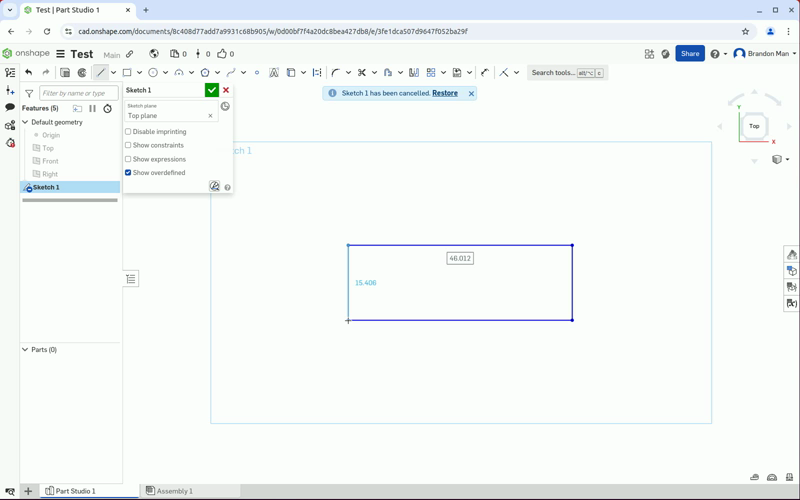
click(348, 320)
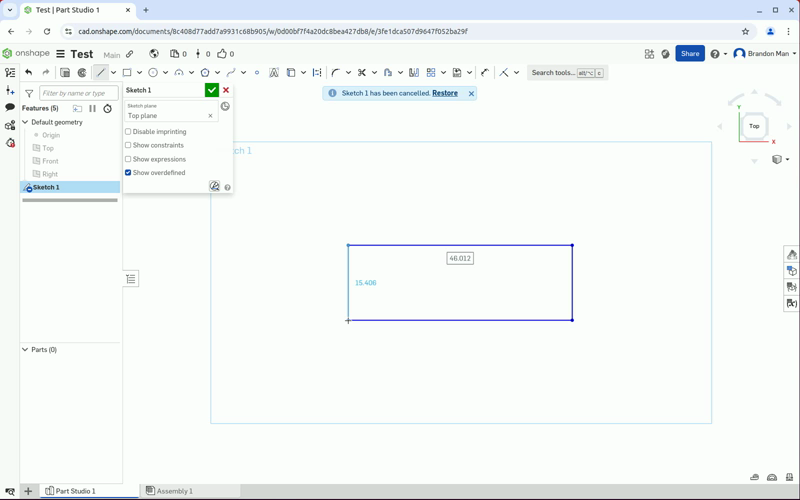
key(esc)
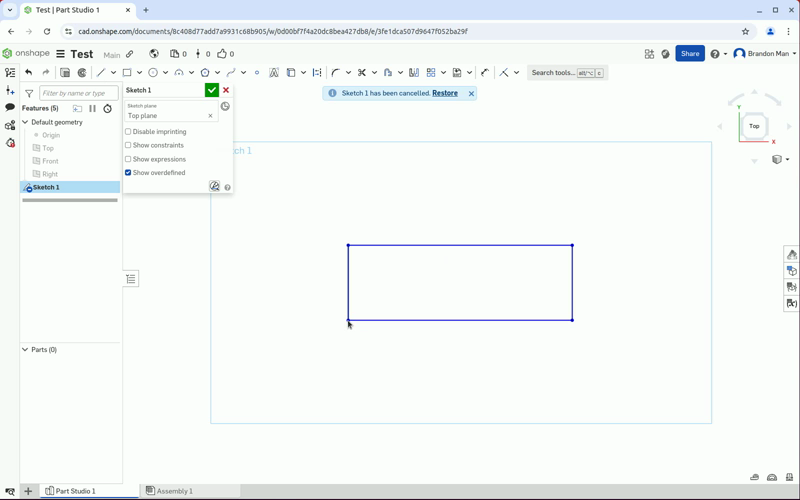
mouse_move(424, 302)
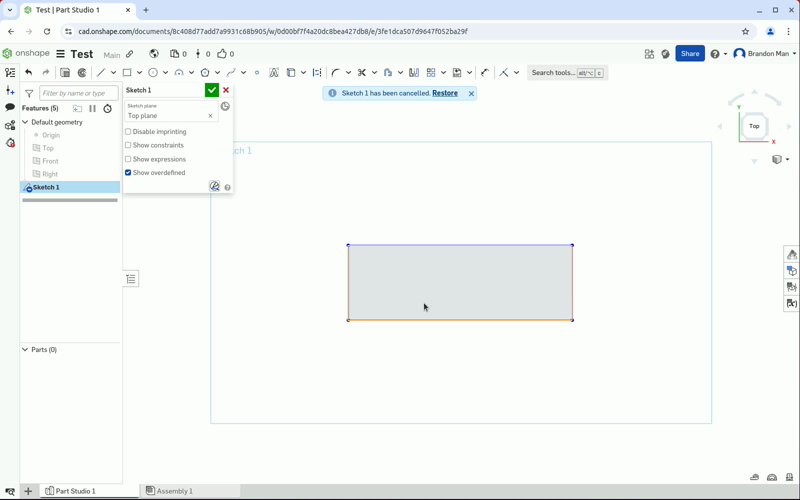
click(424, 302)
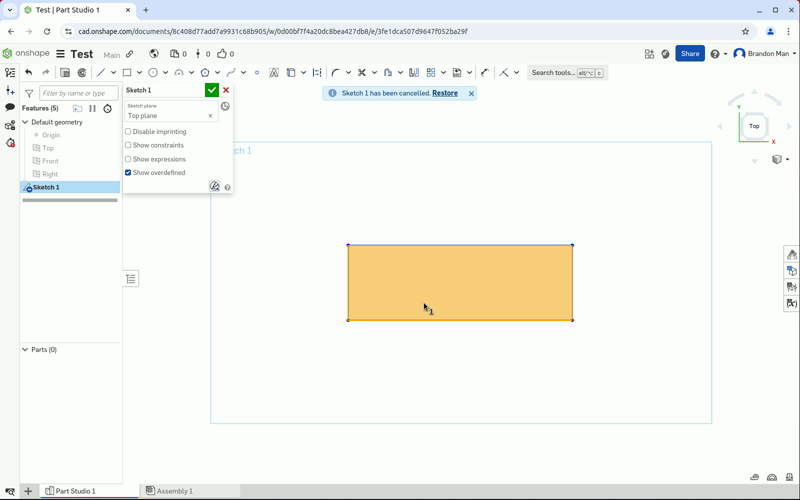
mouse_move(73, 352)
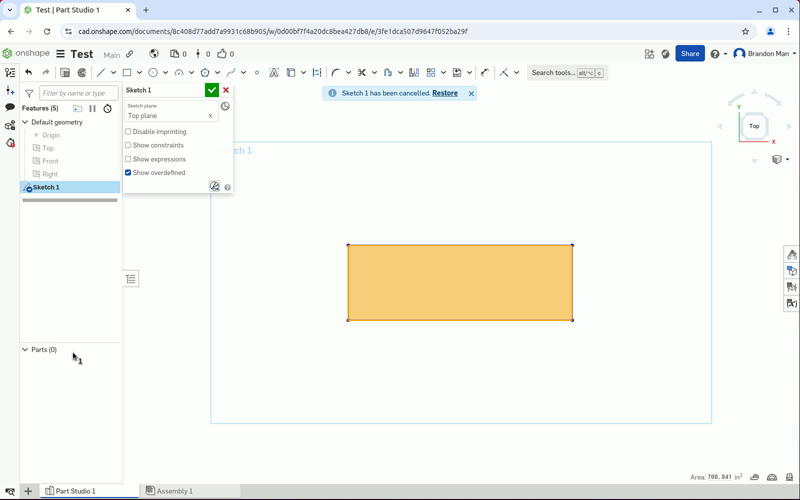
key(shift+y)
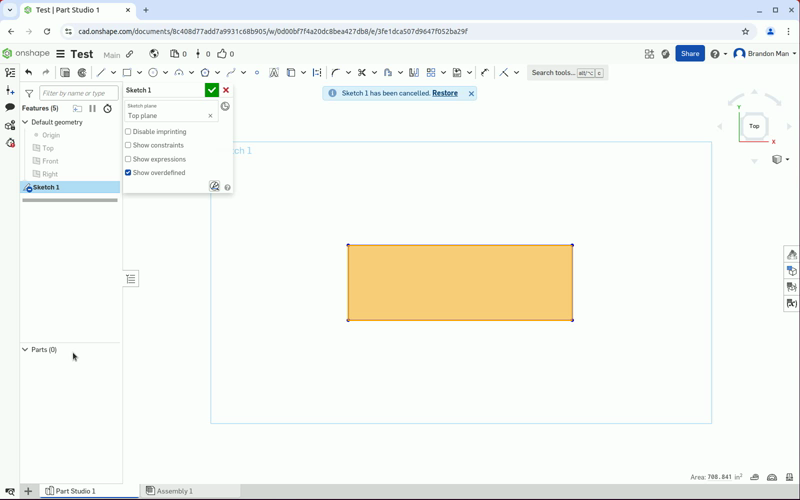
key(shift+e)
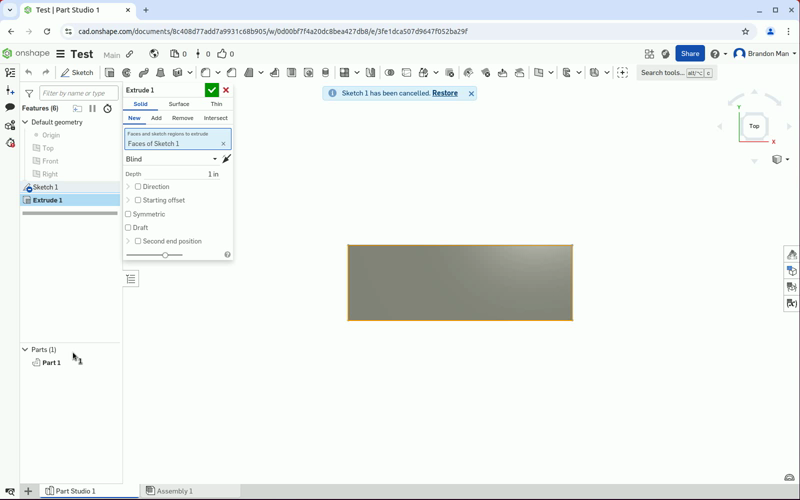
mouse_move(143, 106)
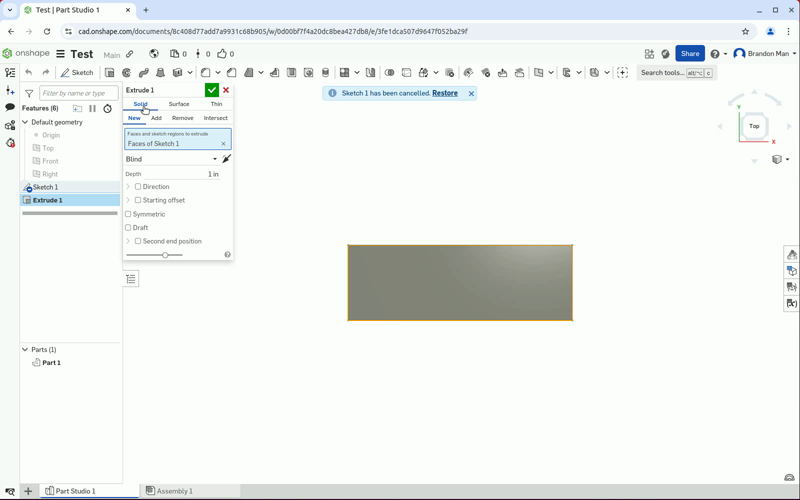
click(143, 106)
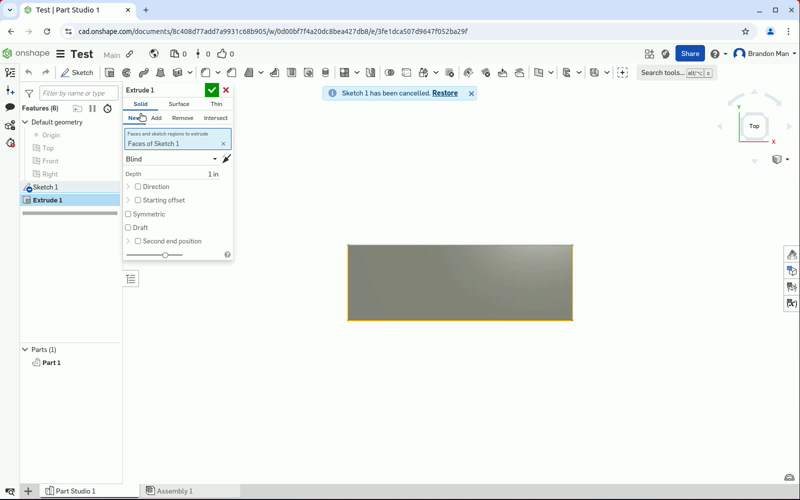
mouse_move(137, 120)
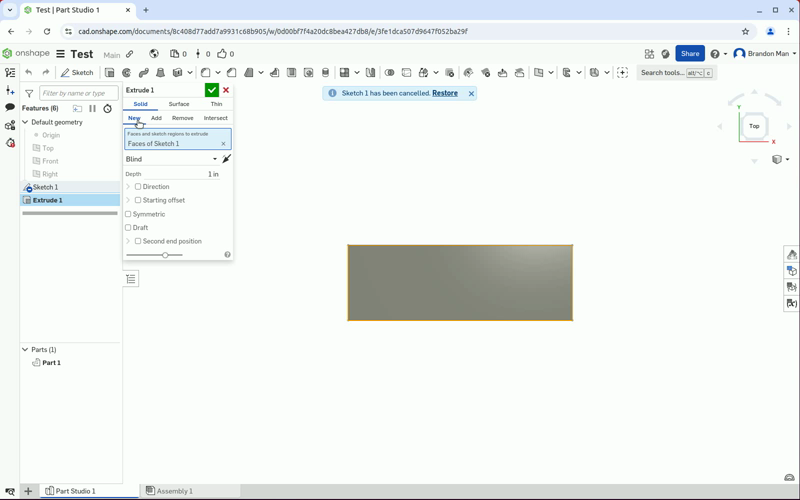
click(137, 120)
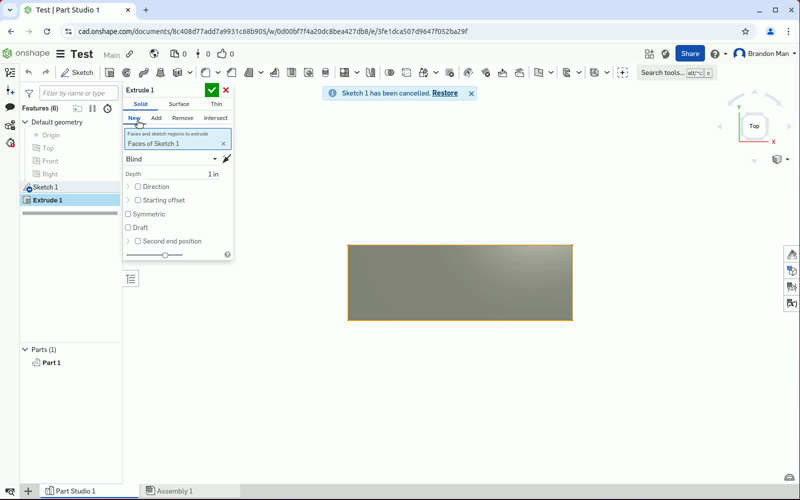
key(tab, 4)
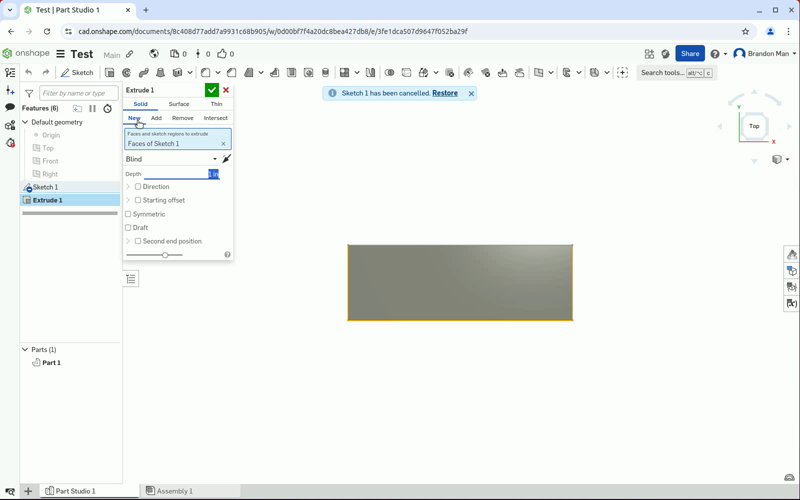
text(15.405)
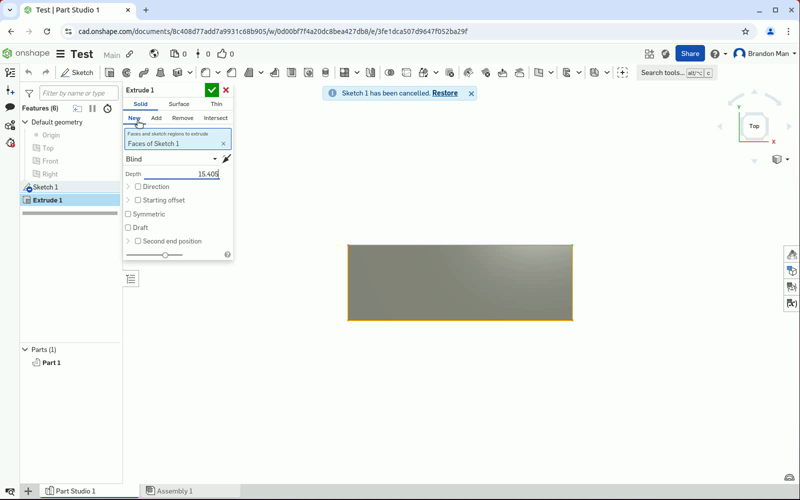
key(enter)
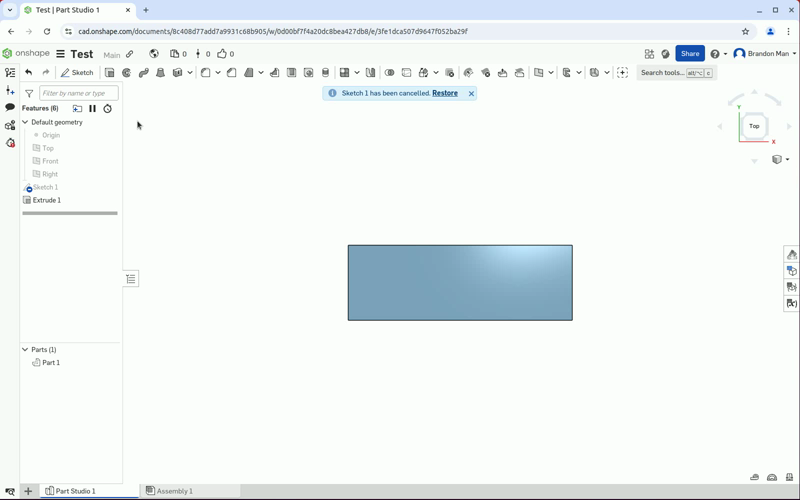
key(shift+h)
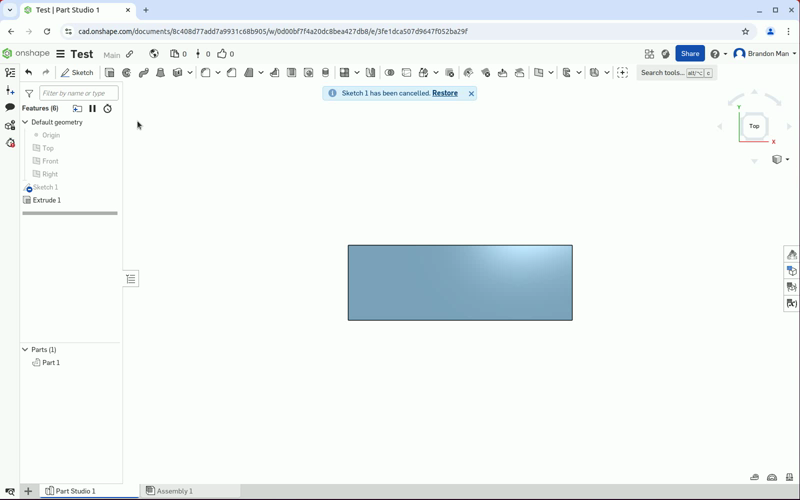
key(shift+h)
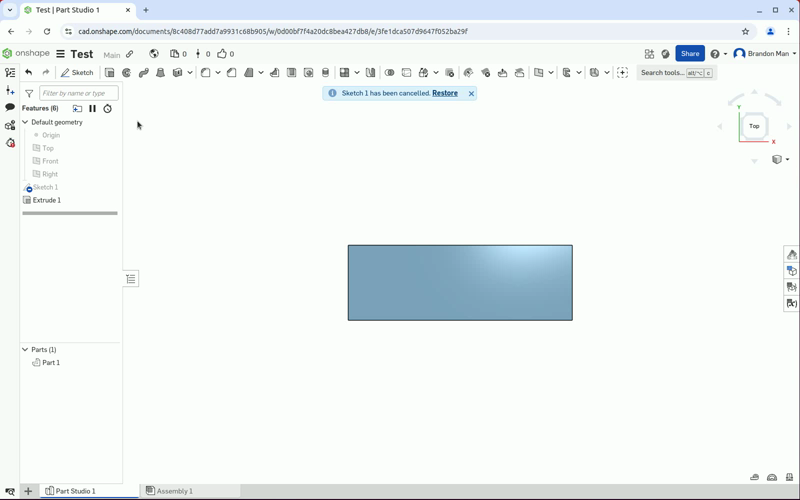
mouse_move(73, 189)
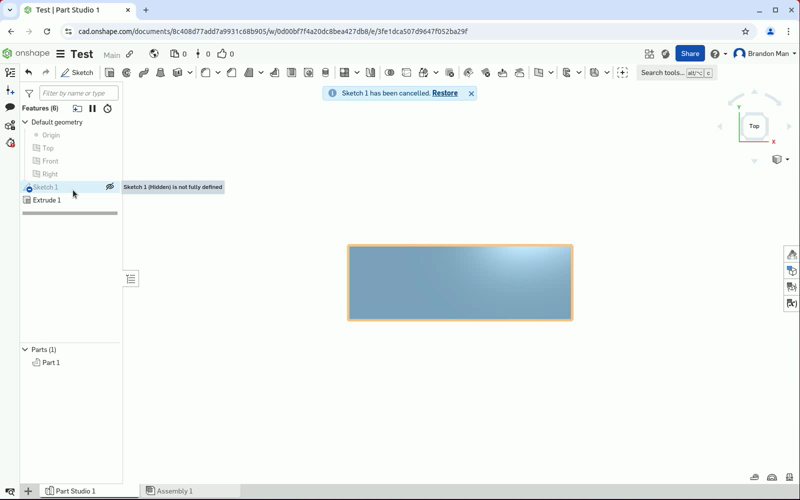
click(73, 189)
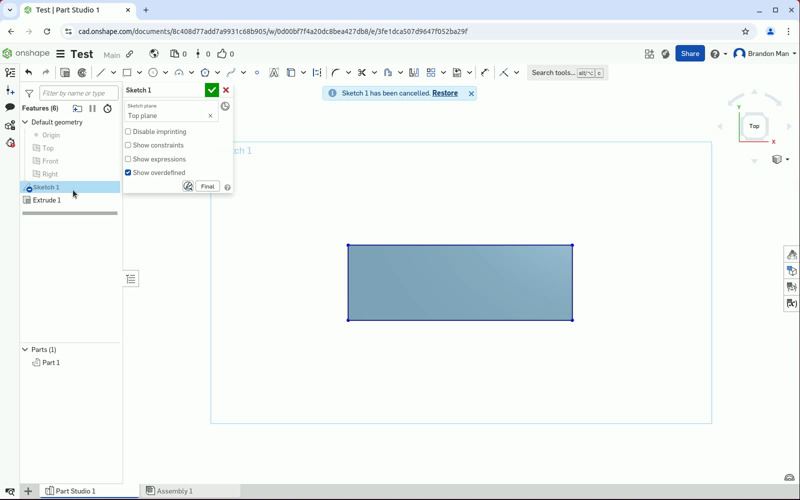
mouse_move(229, 92)
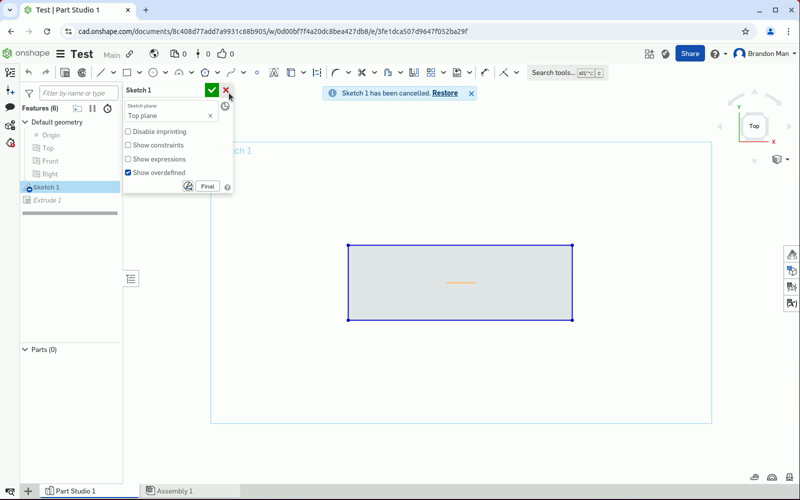
click(229, 92)
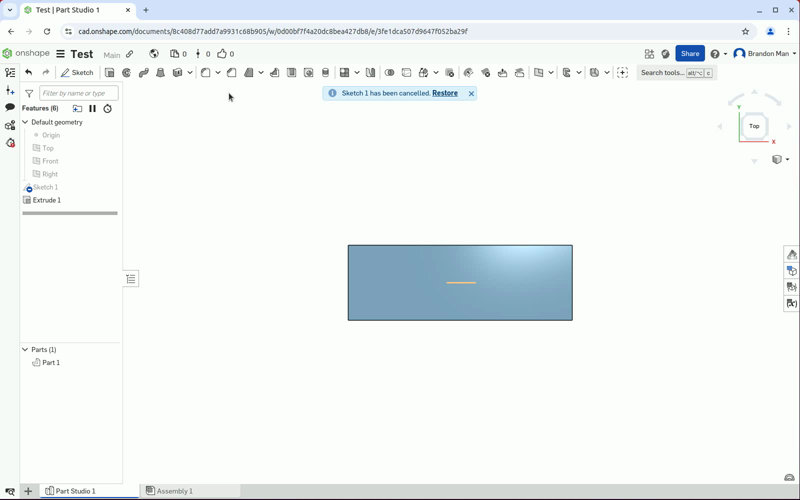
mouse_move(73, 352)
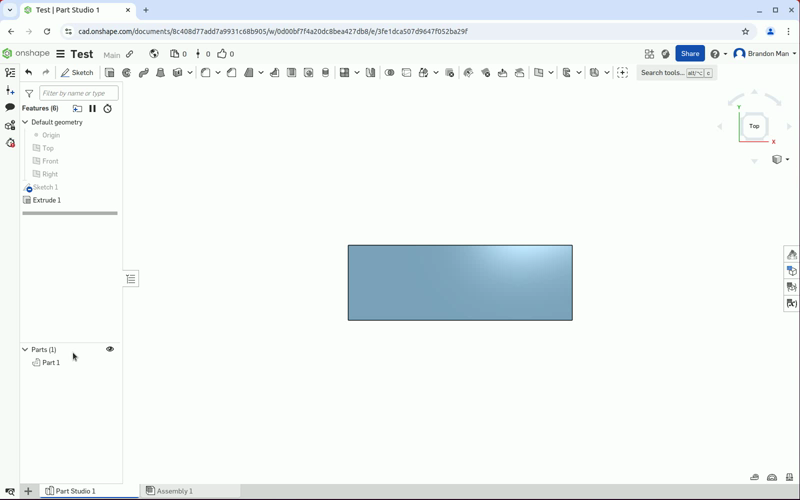
key(y)
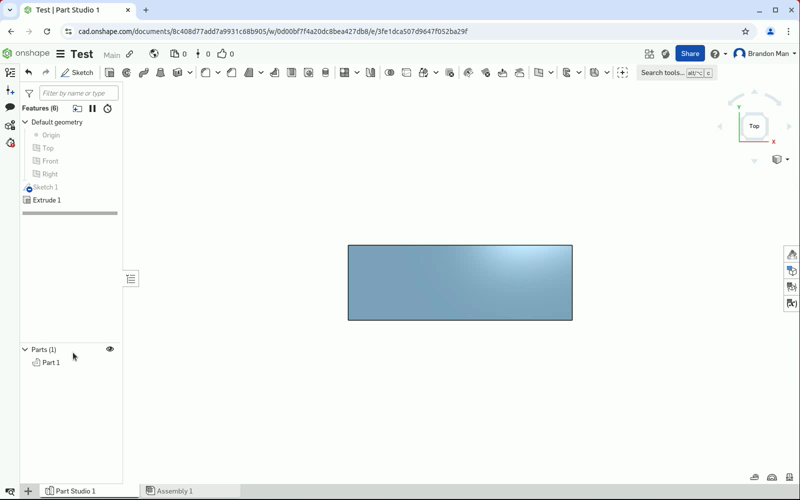
key(shift+p)
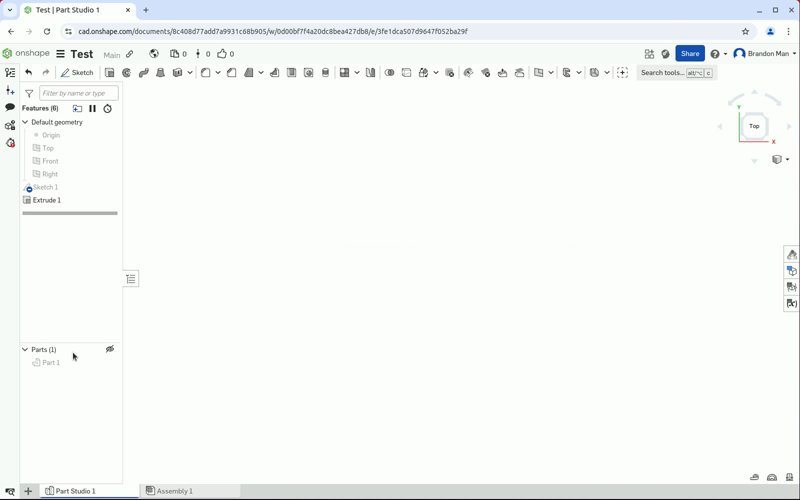
key(space)
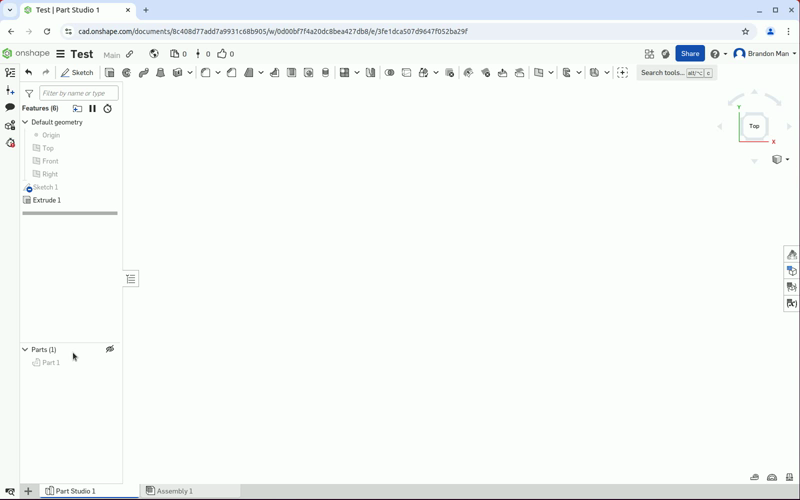
key_down(shift)
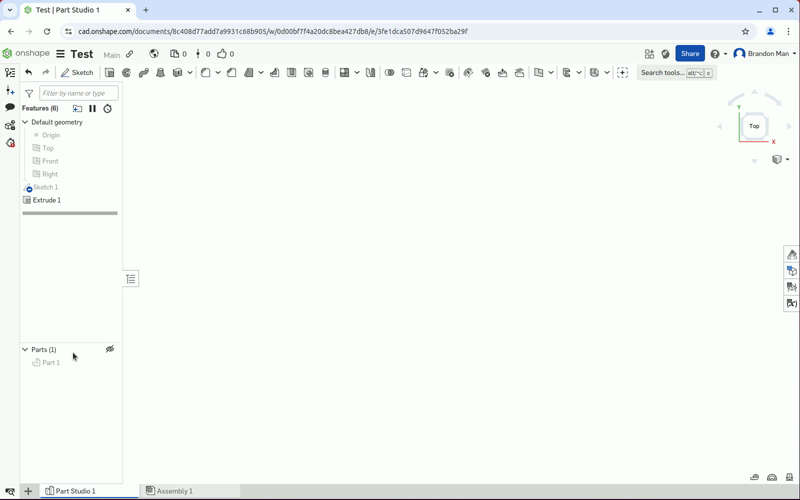
key(up)
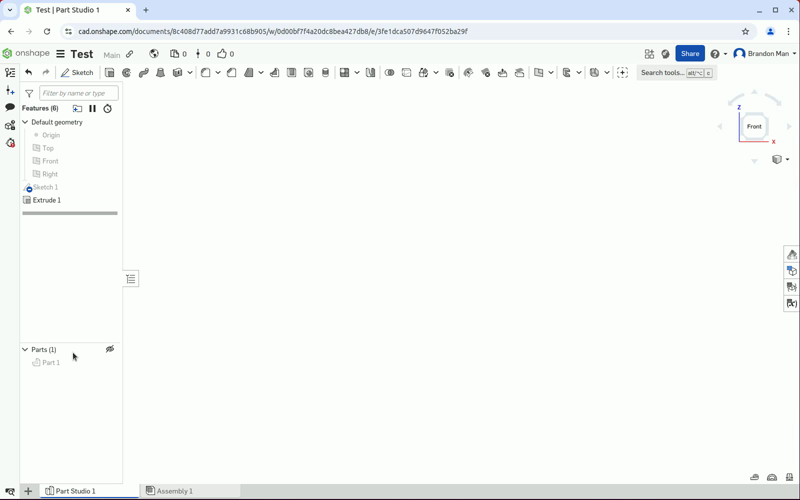
key_up(shift)
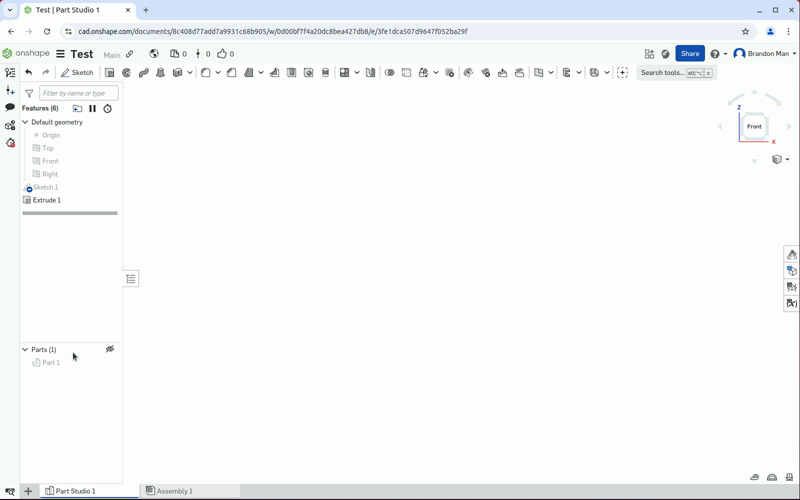
mouse_move(73, 352)
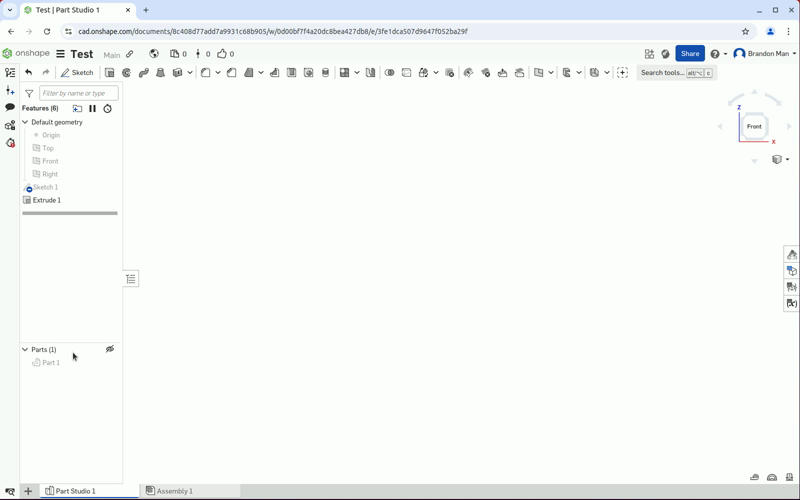
key(shift+y)
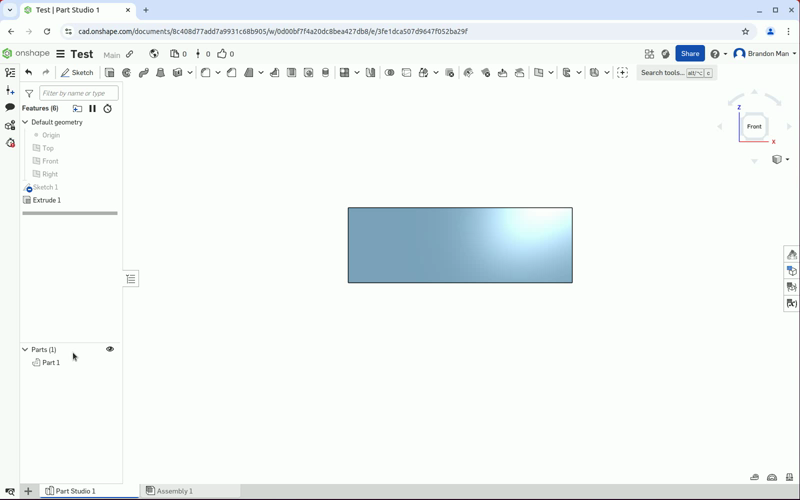
mouse_move(541, 75)
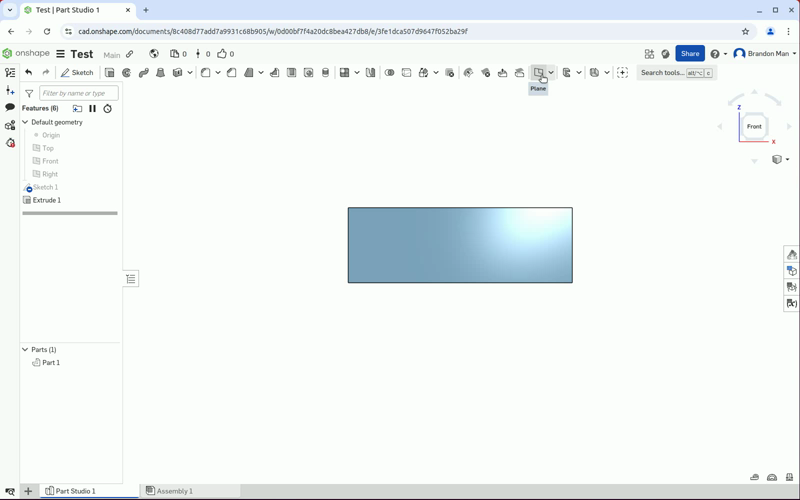
click(541, 75)
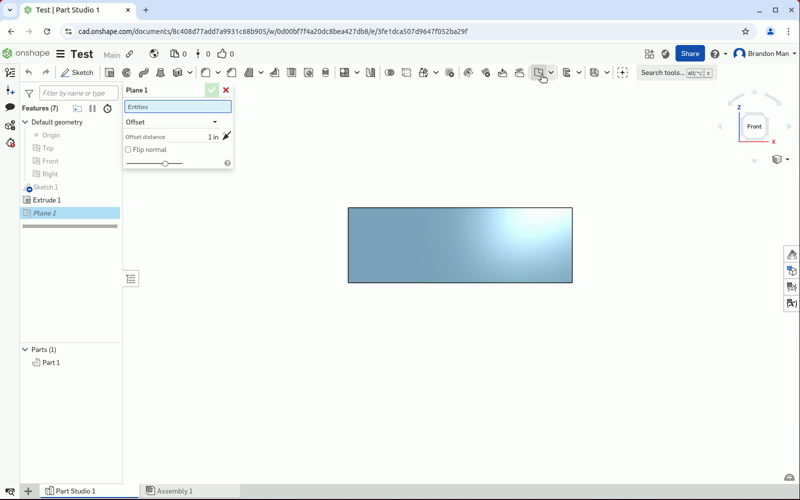
mouse_move(73, 163)
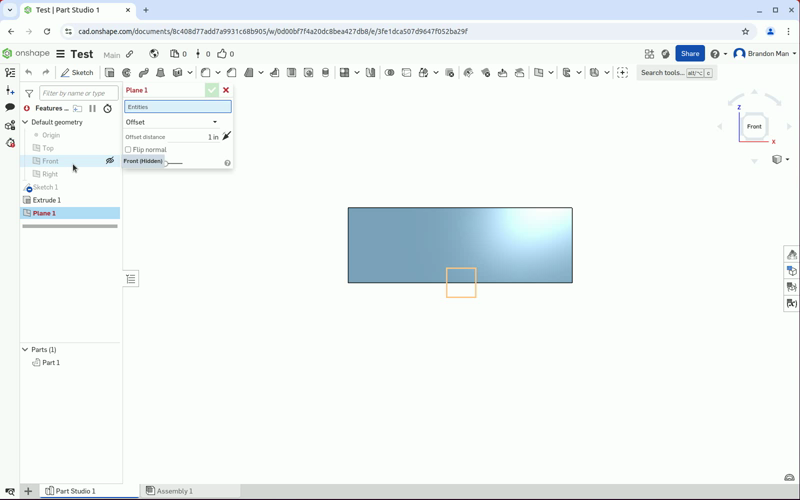
click(73, 163)
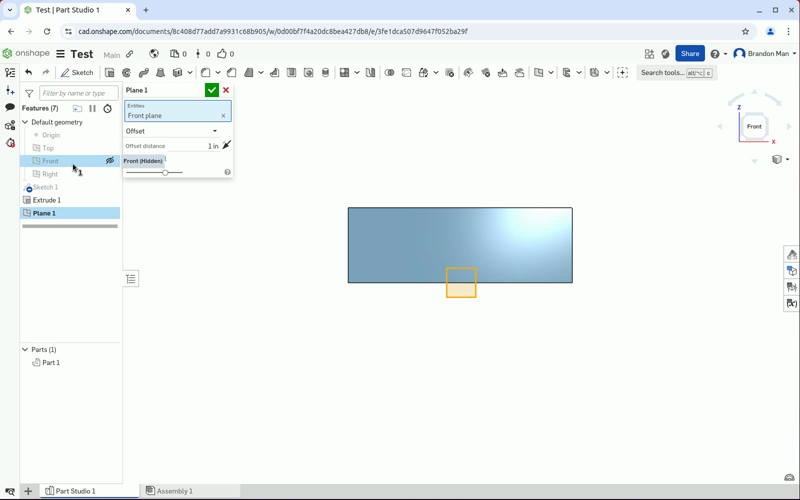
key(tab, 2)
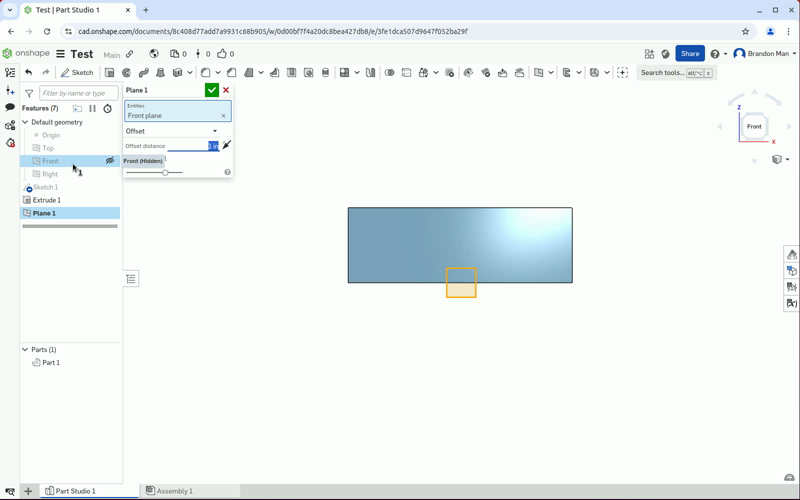
text(7.703)
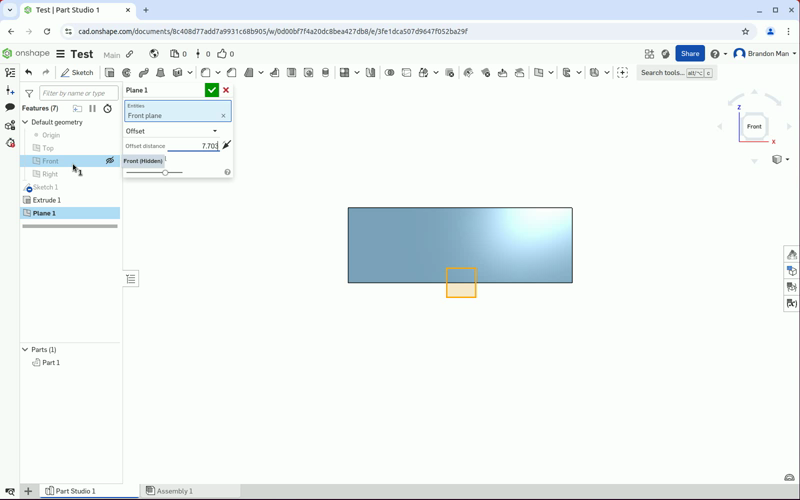
key(enter, 2)
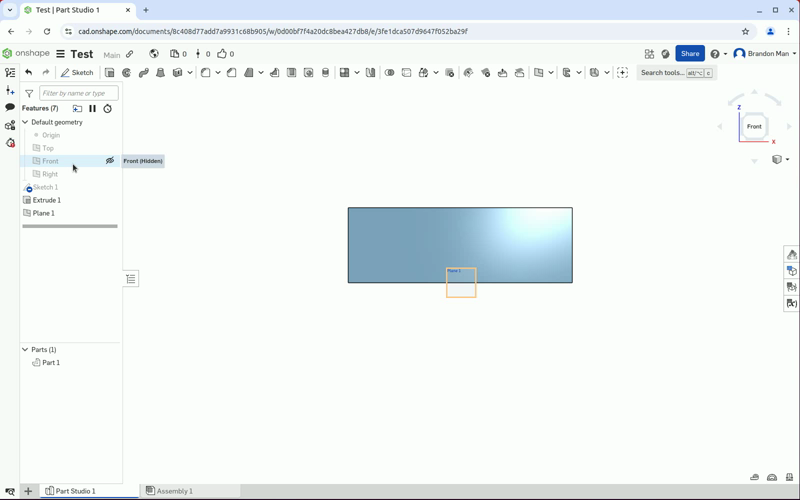
key(shift+s)
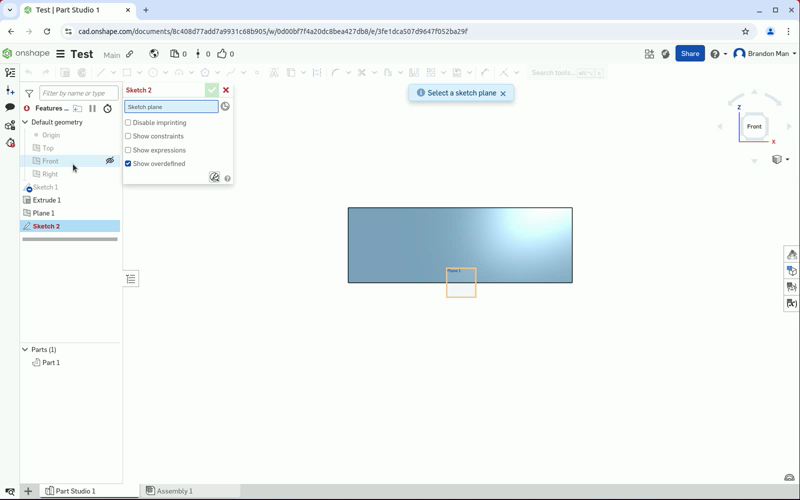
mouse_move(73, 215)
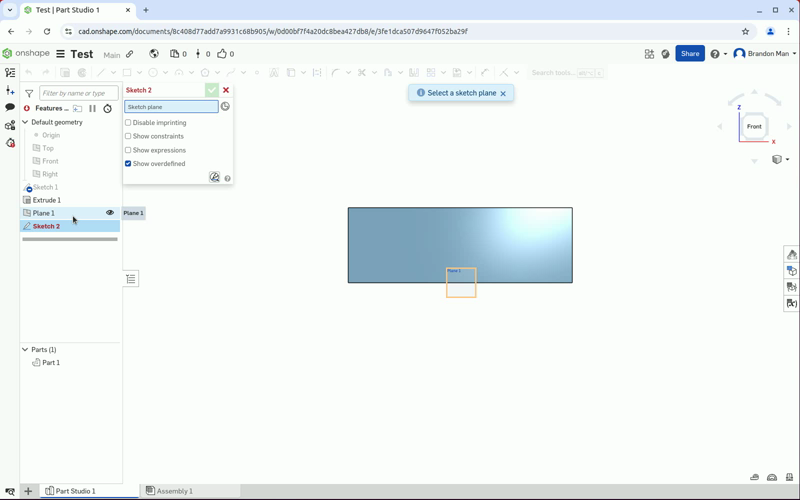
click(73, 215)
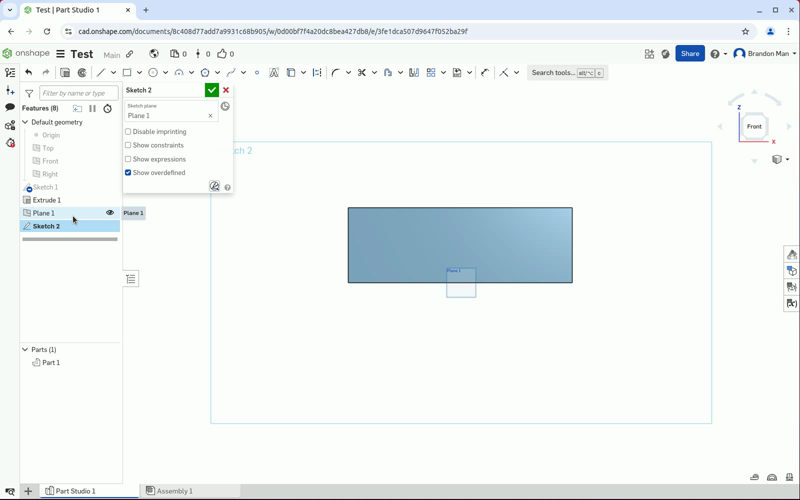
mouse_move(73, 352)
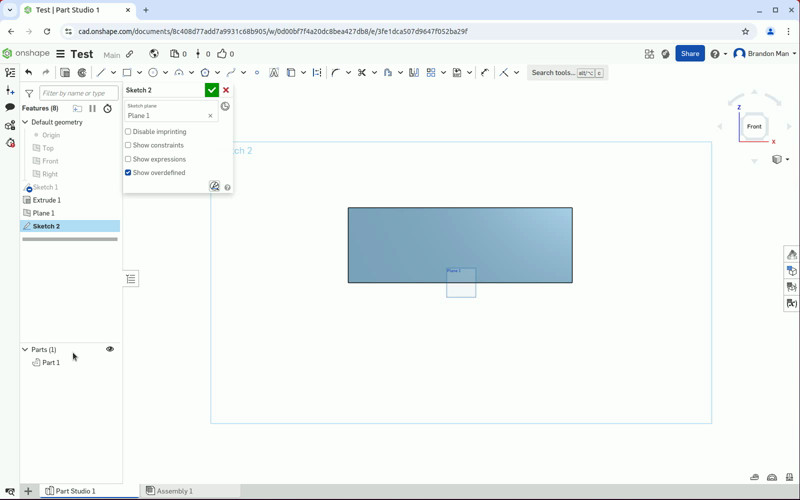
key(y)
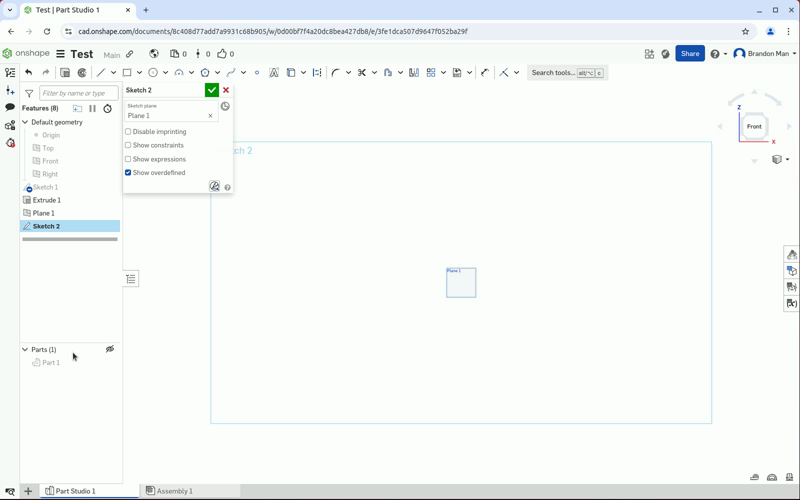
key(c)
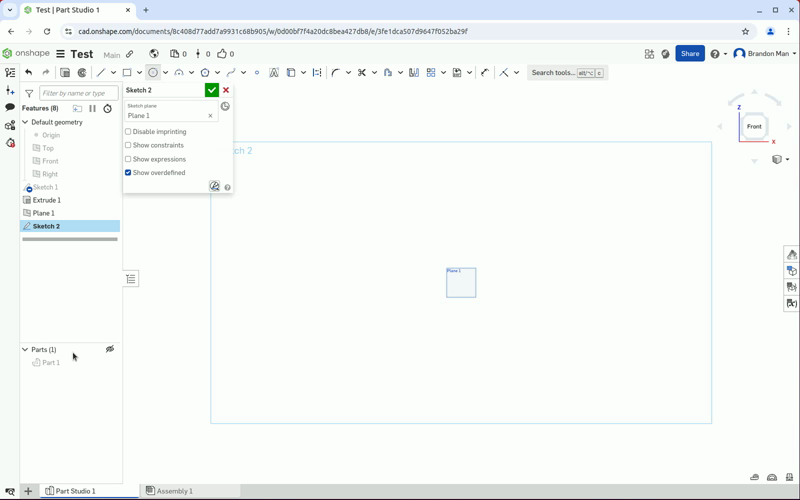
key_down(shift)
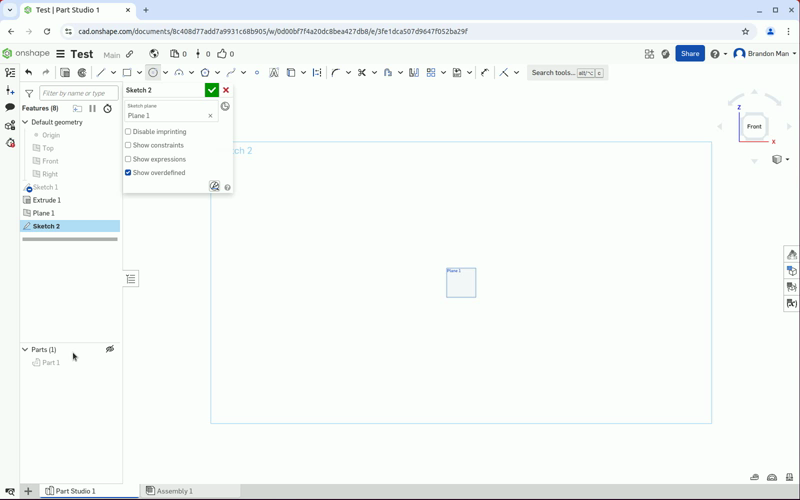
mouse_move(535, 238)
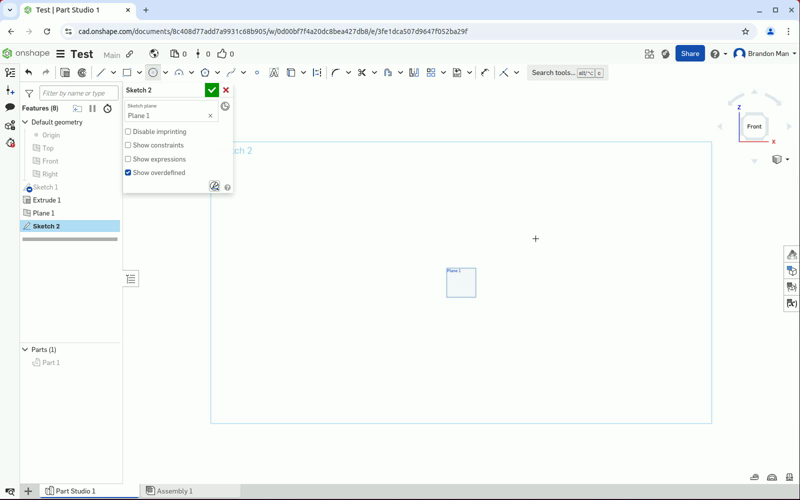
click(535, 238)
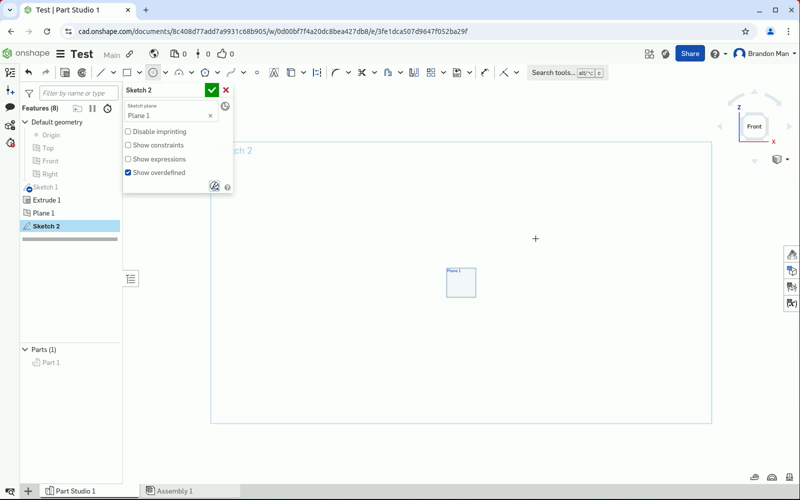
key_up(shift)
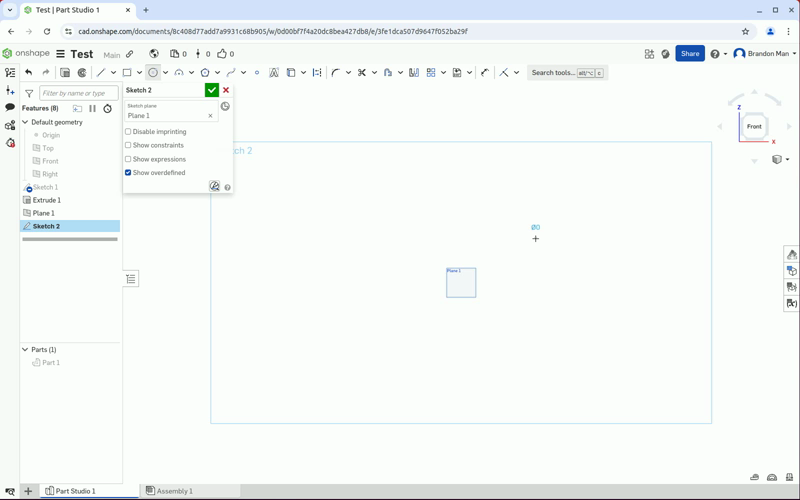
mouse_move(547, 238)
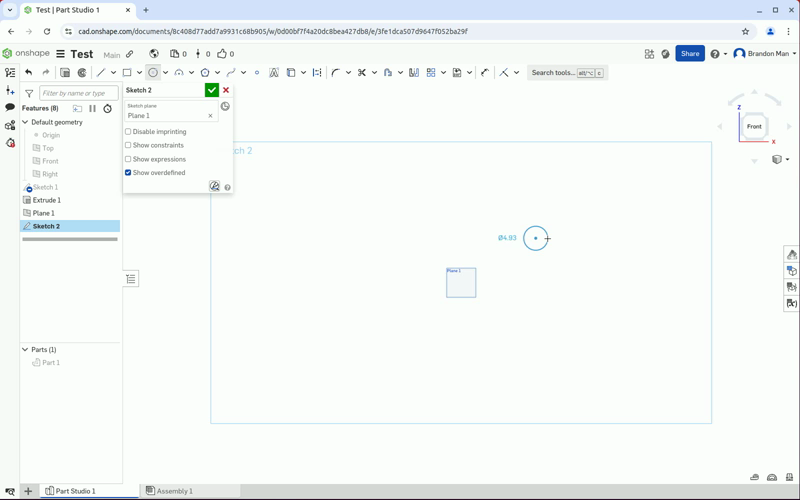
click(547, 238)
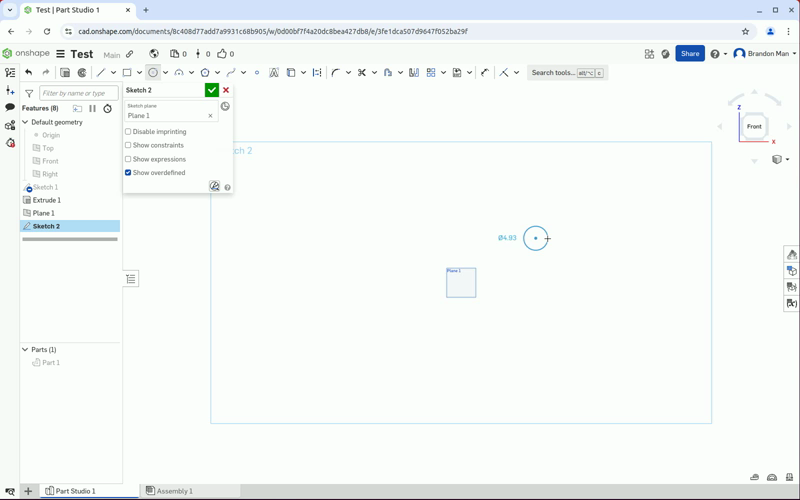
key(esc)
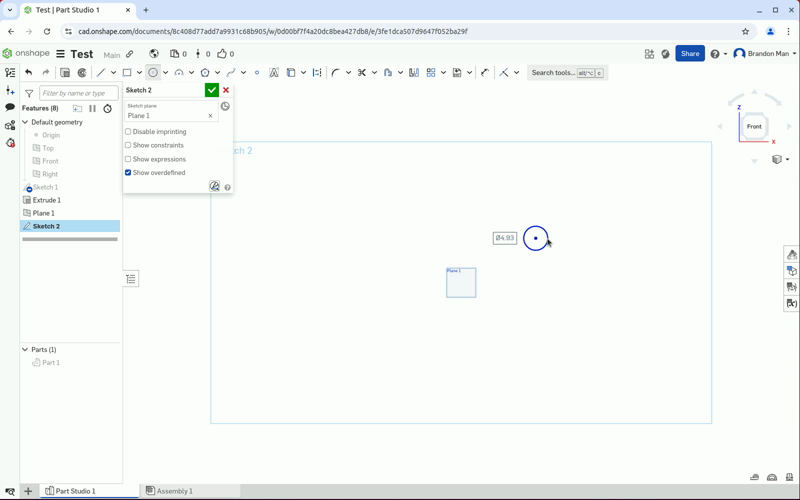
mouse_move(534, 242)
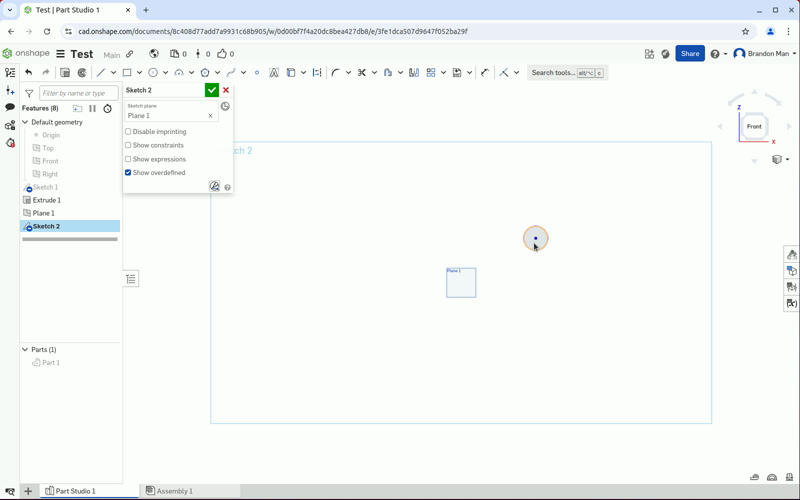
scroll(6)
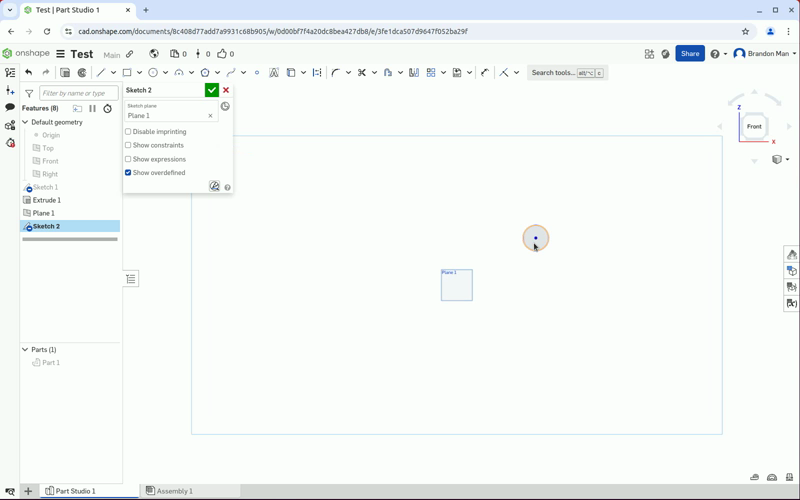
scroll(6)
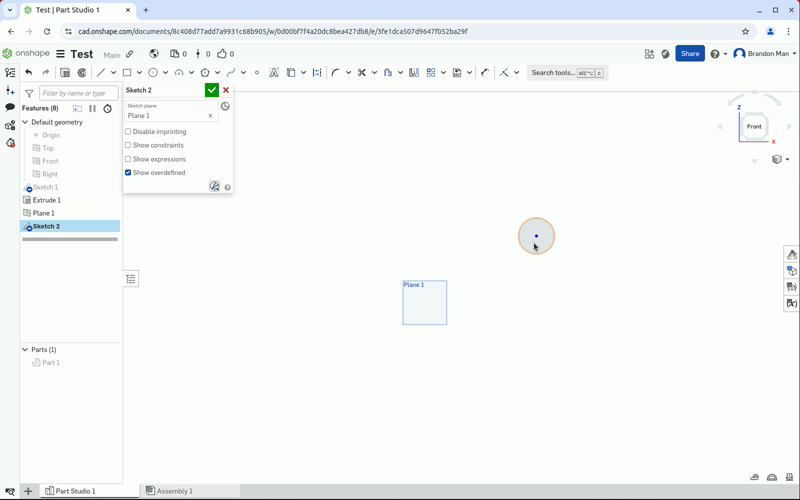
scroll(6)
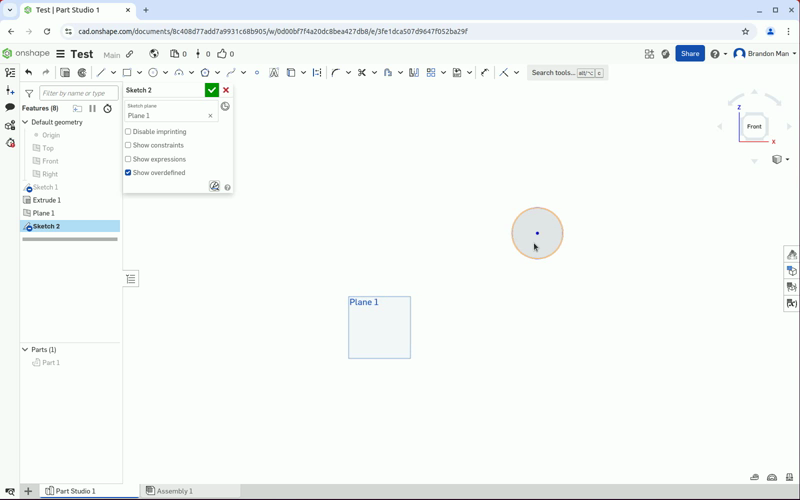
scroll(6)
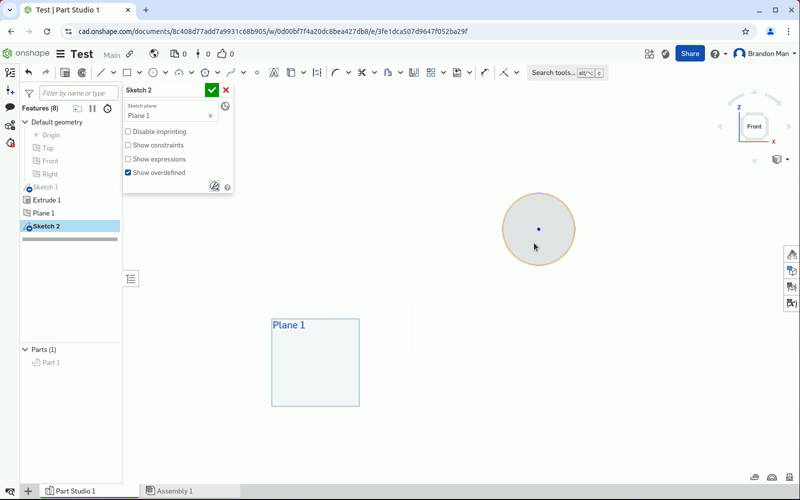
scroll(6)
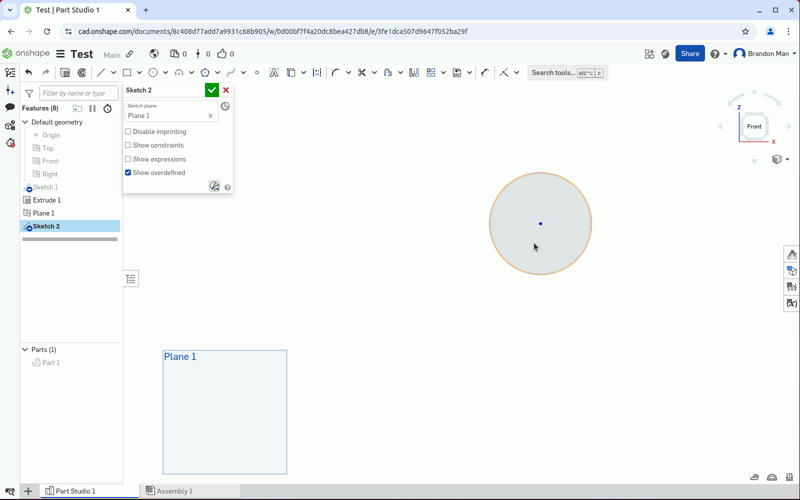
scroll(6)
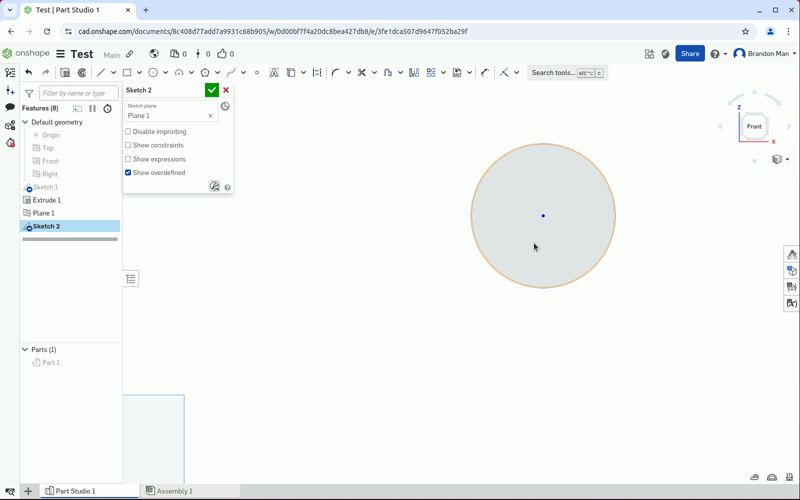
scroll(6)
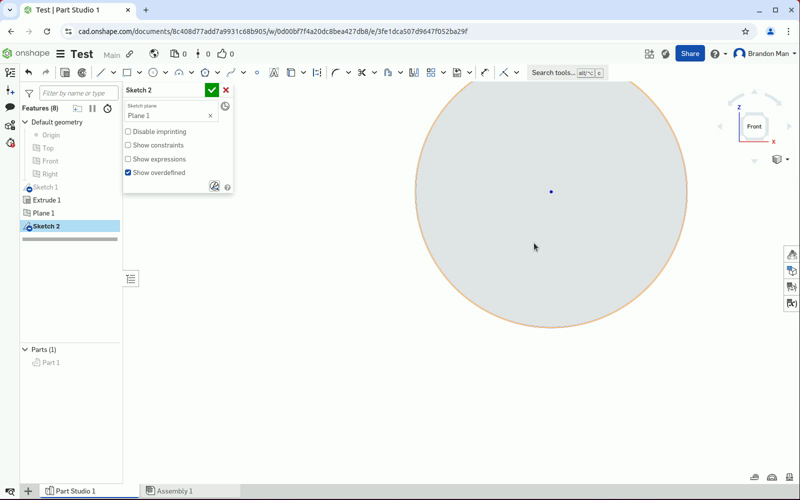
click(534, 242)
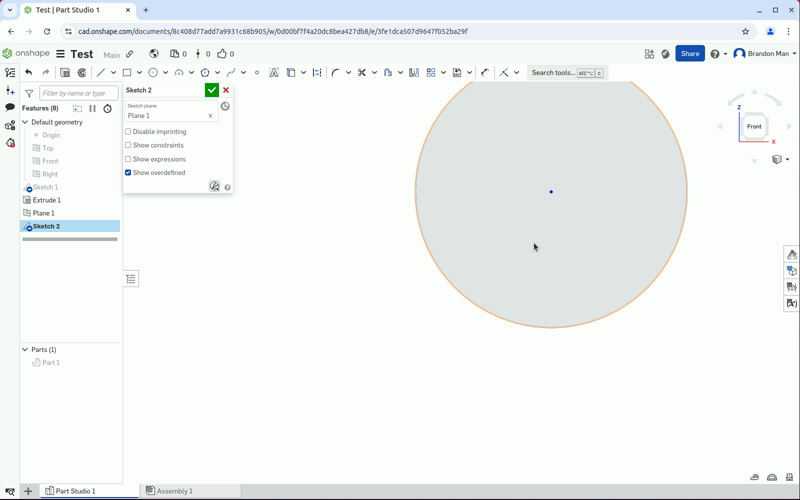
scroll(-6)
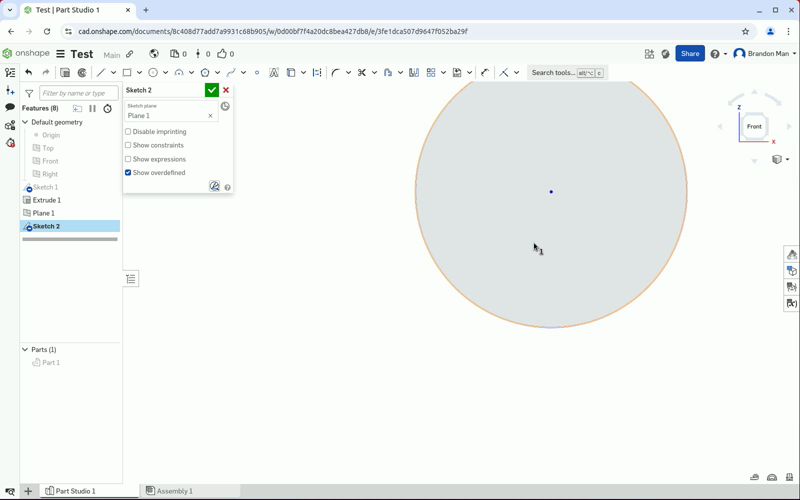
scroll(-6)
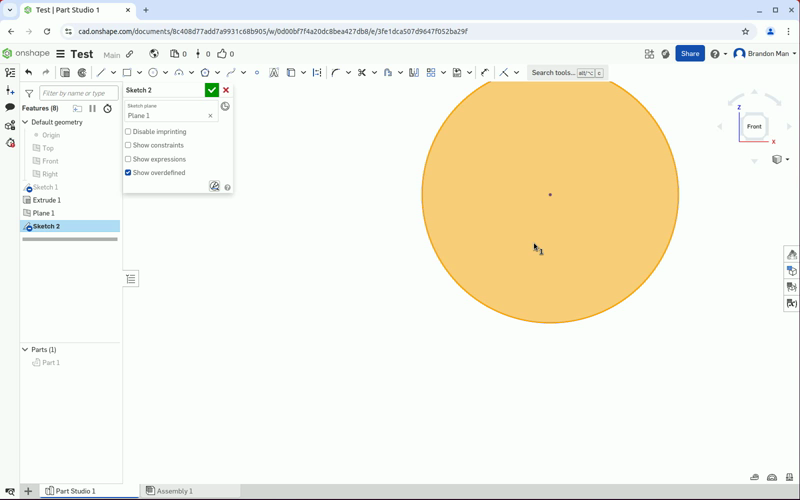
scroll(-6)
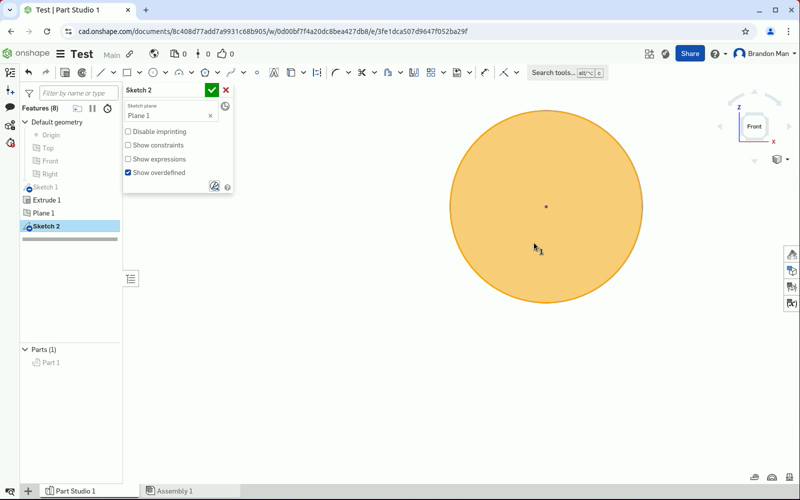
scroll(-6)
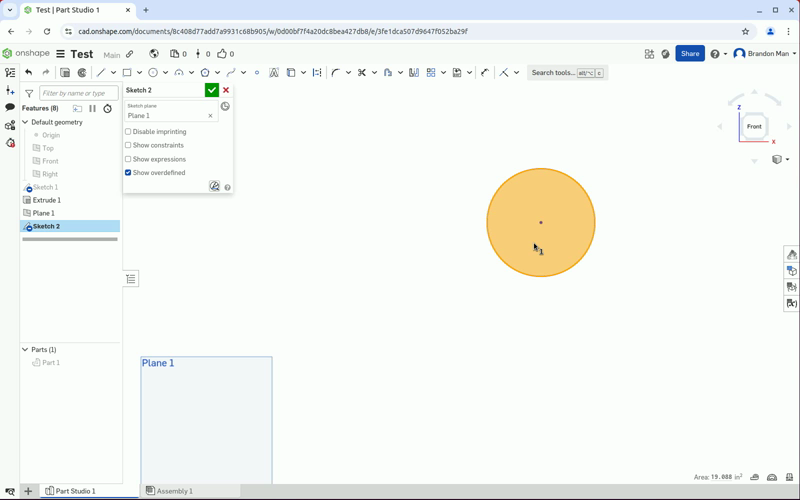
scroll(-6)
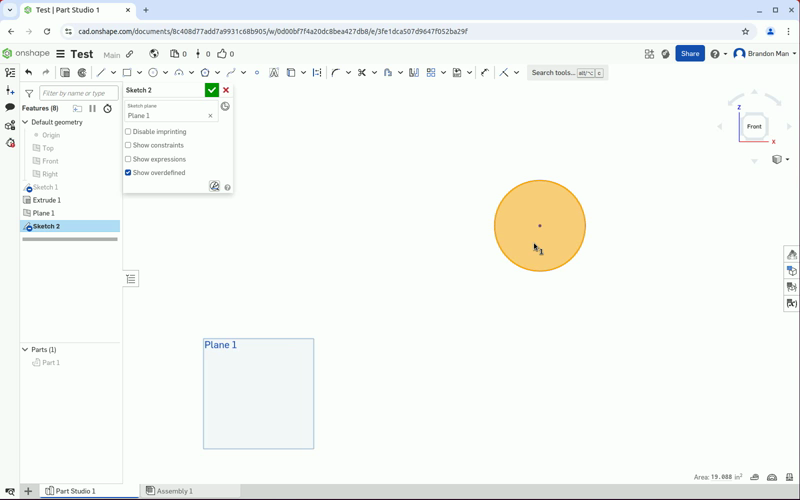
scroll(-6)
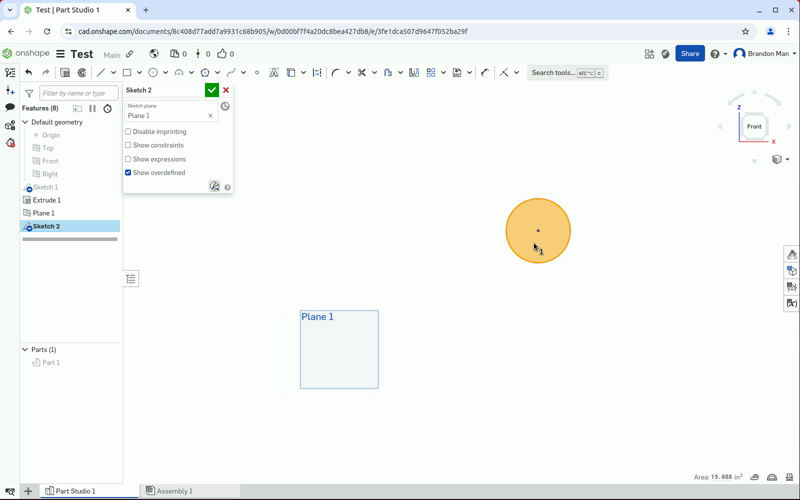
scroll(-6)
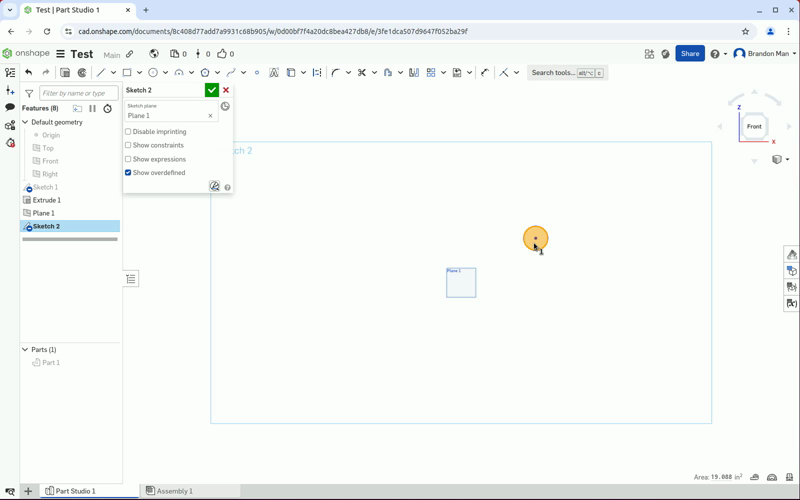
mouse_move(73, 352)
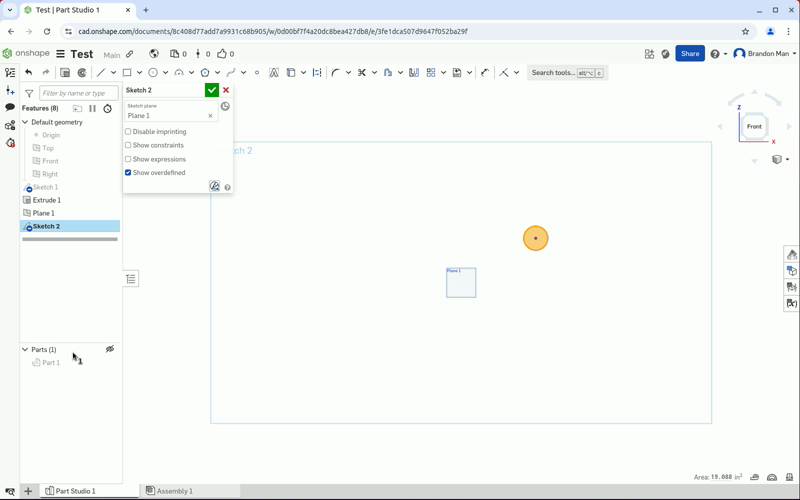
key(shift+y)
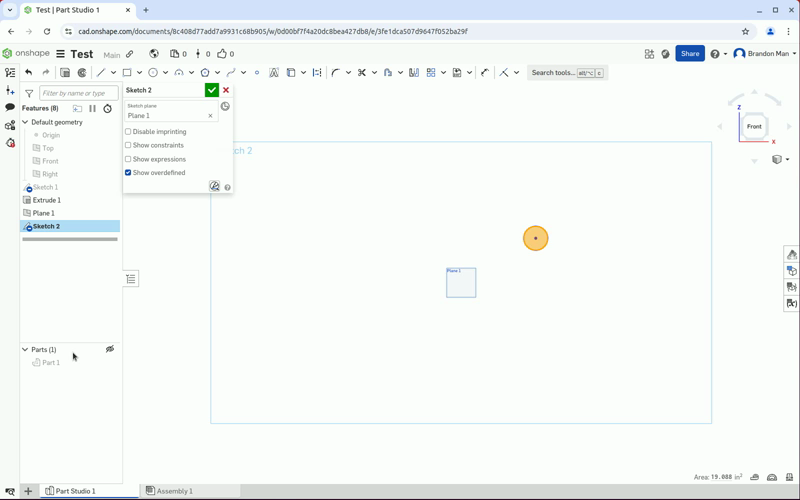
key(shift+e)
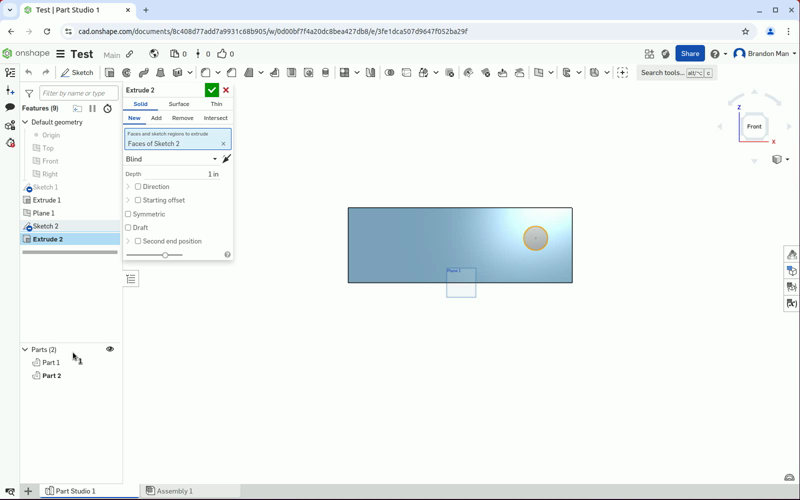
mouse_move(143, 106)
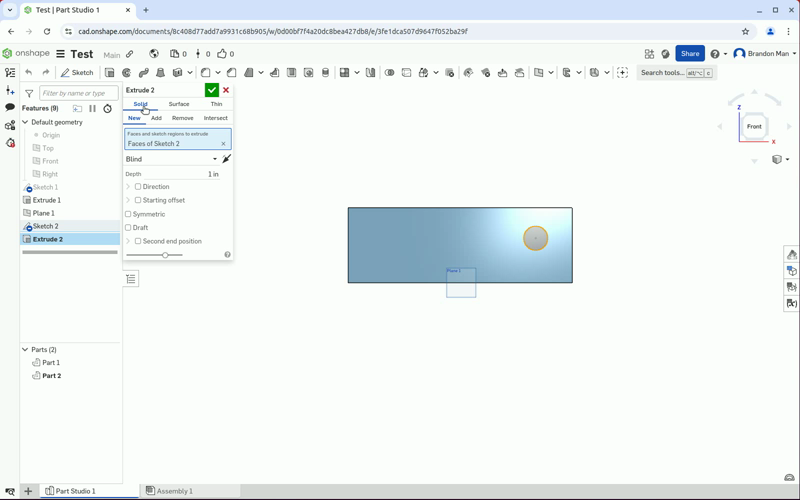
click(143, 106)
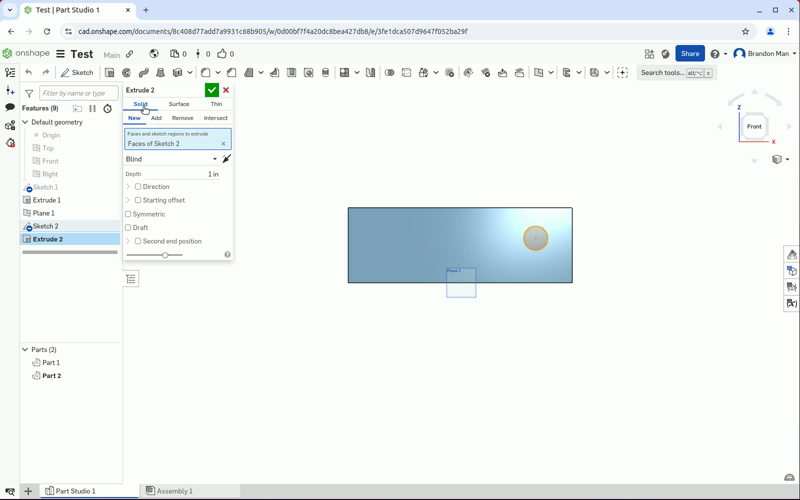
mouse_move(186, 120)
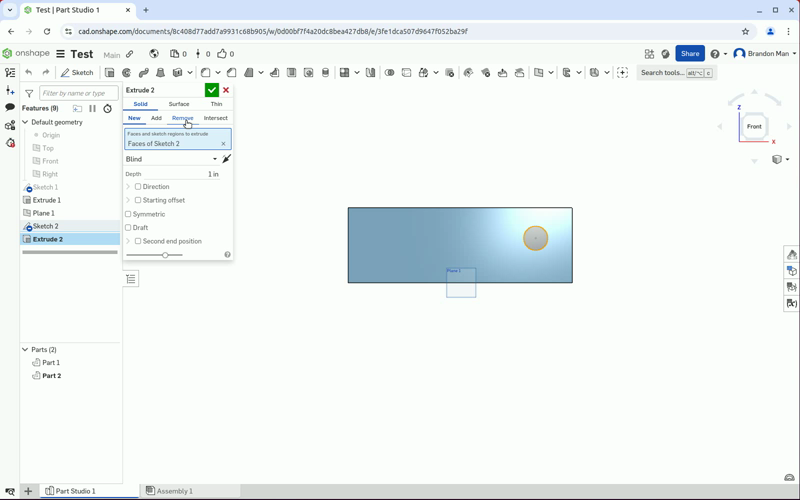
click(186, 120)
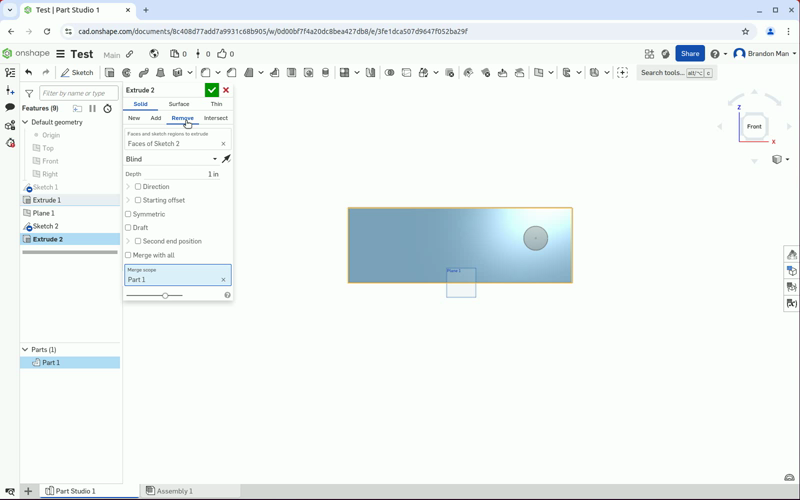
key(tab, 4)
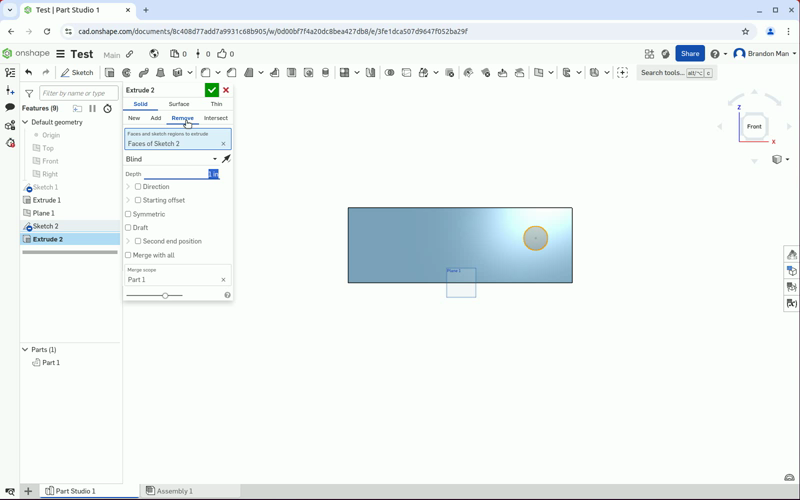
text(30.811)
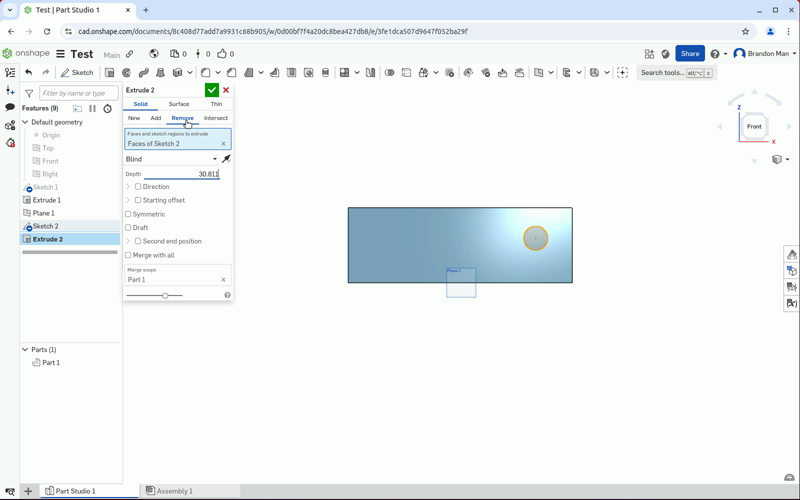
key(tab, 6)
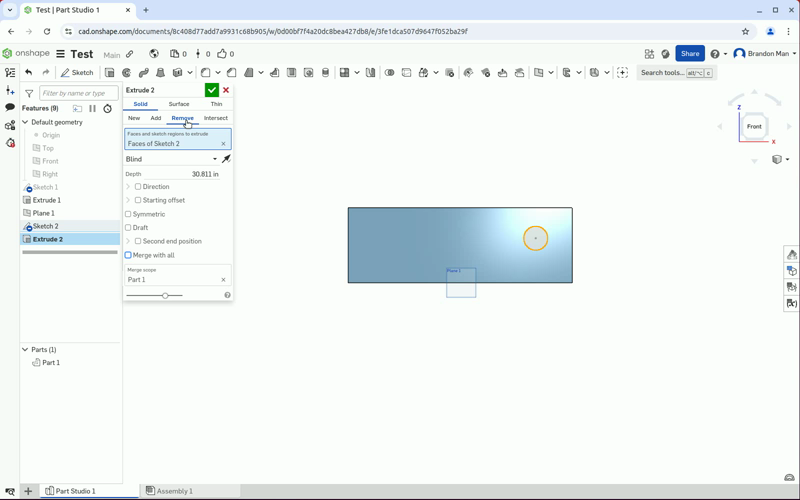
key(space)
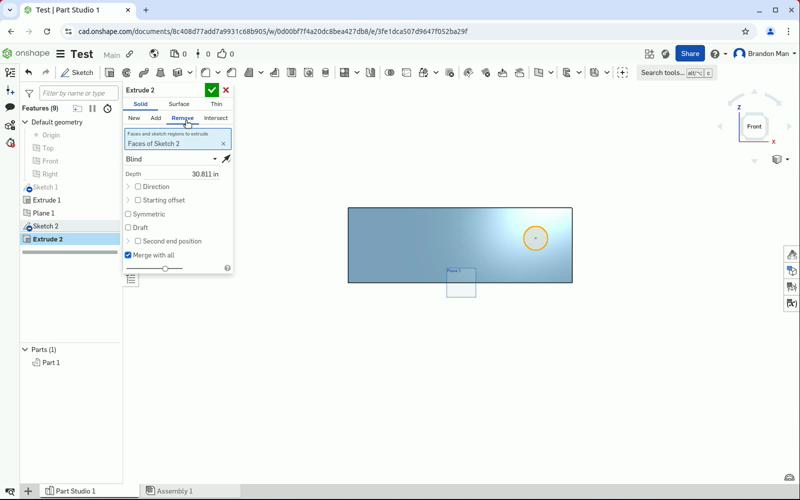
key(enter)
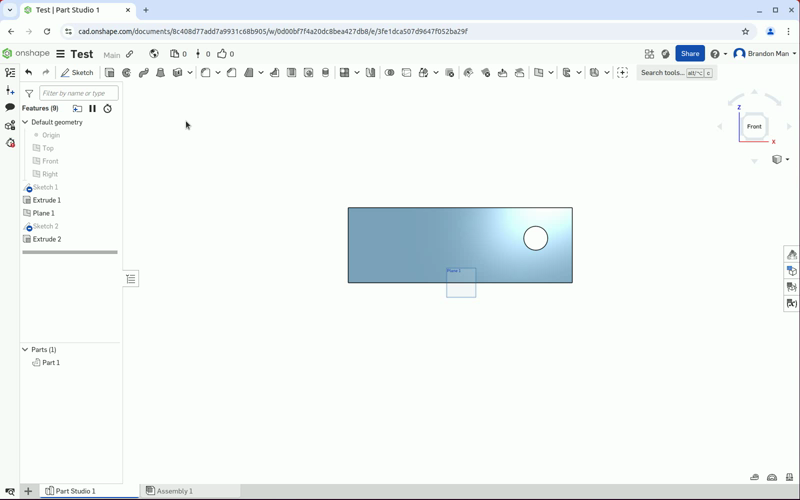
key(shift+h)
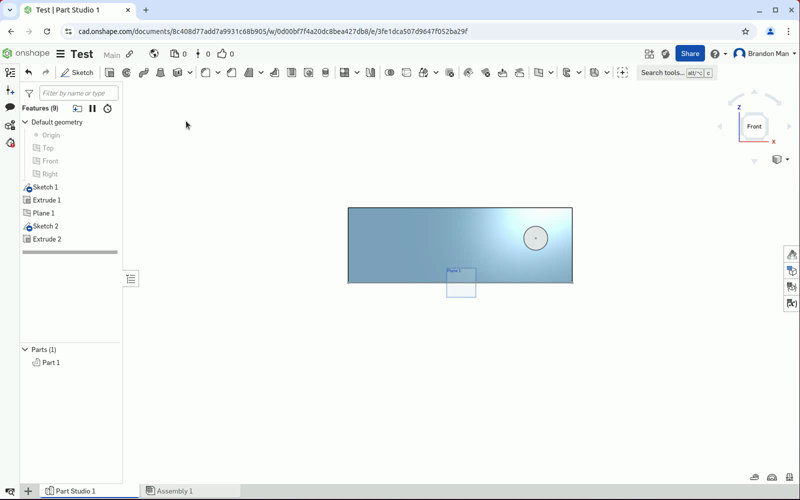
key(shift+h)
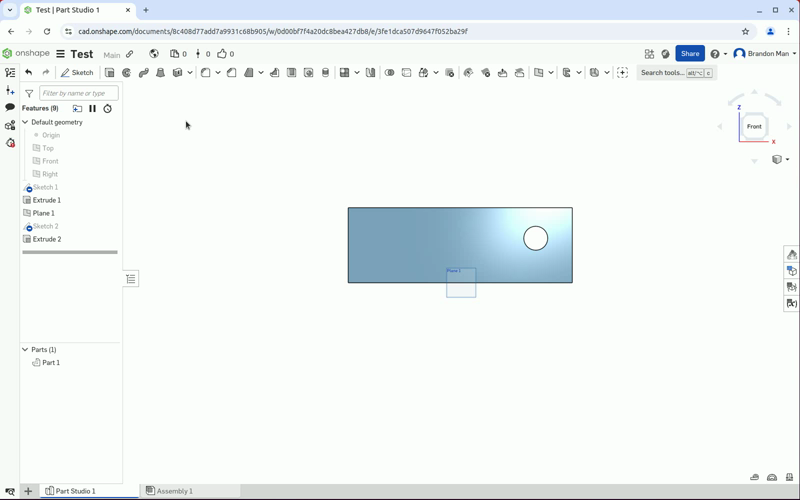
mouse_move(73, 189)
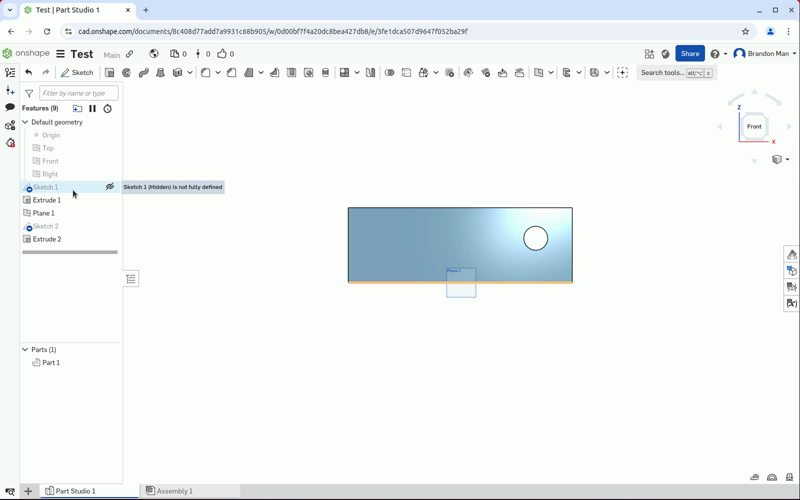
click(73, 189)
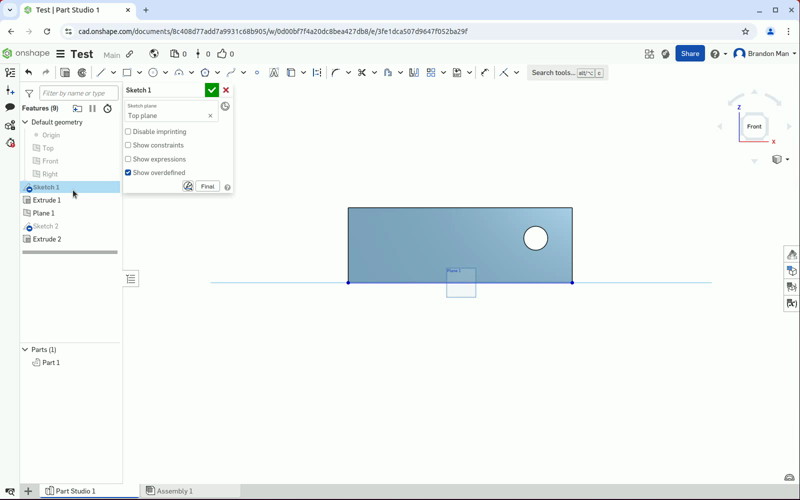
mouse_move(229, 92)
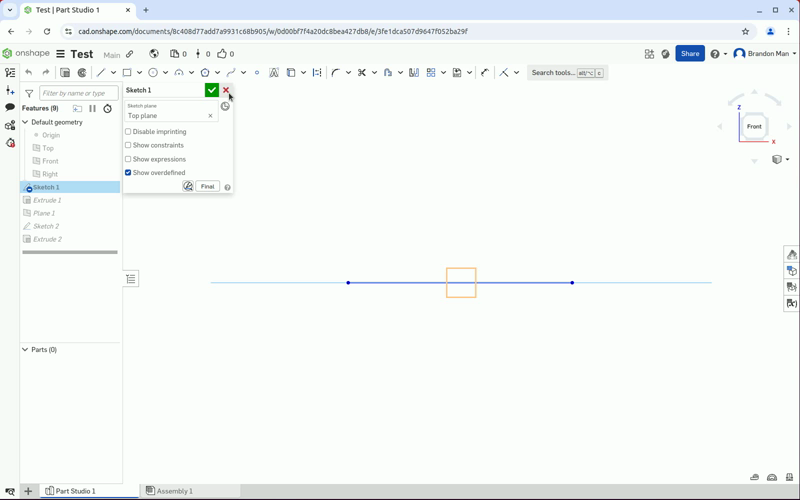
click(229, 92)
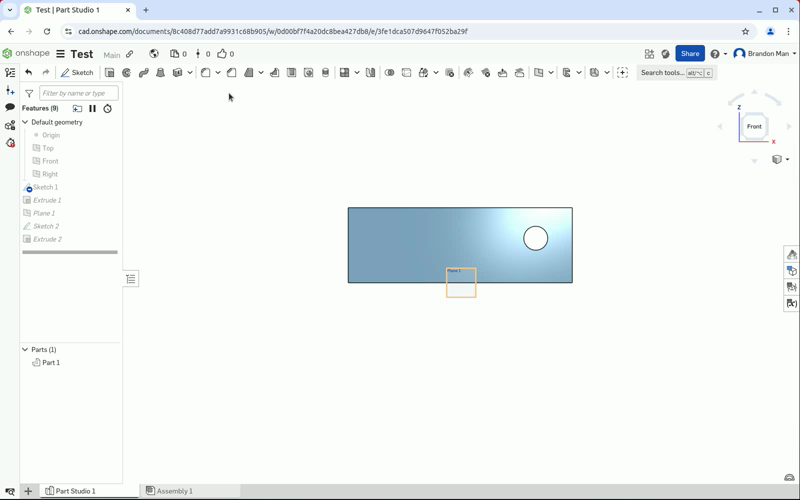
key(shift+s)
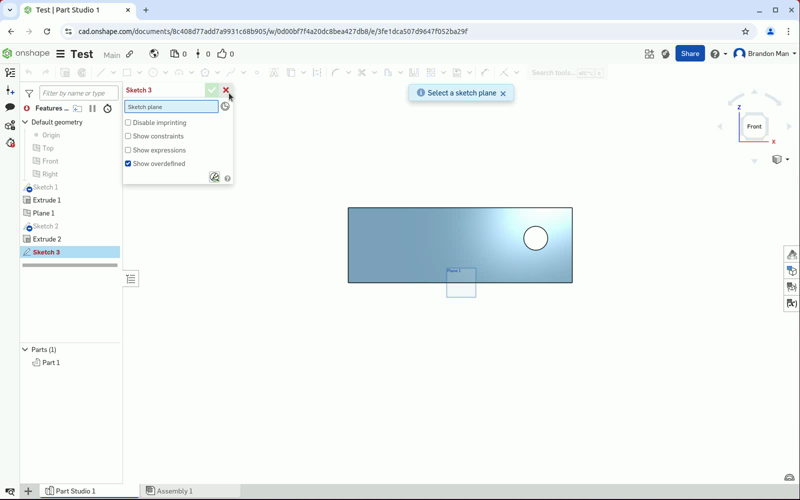
mouse_move(73, 215)
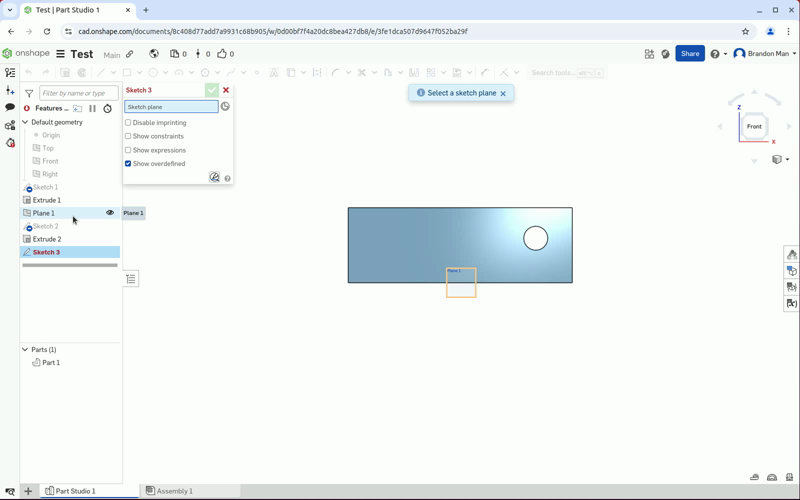
click(73, 215)
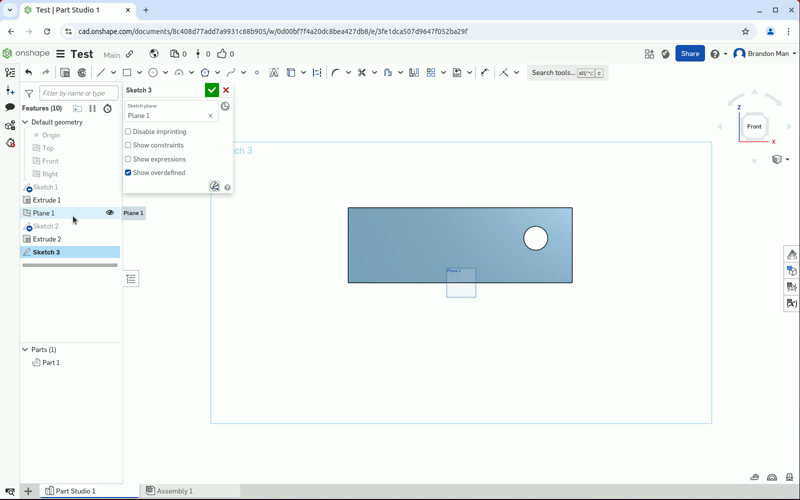
mouse_move(73, 352)
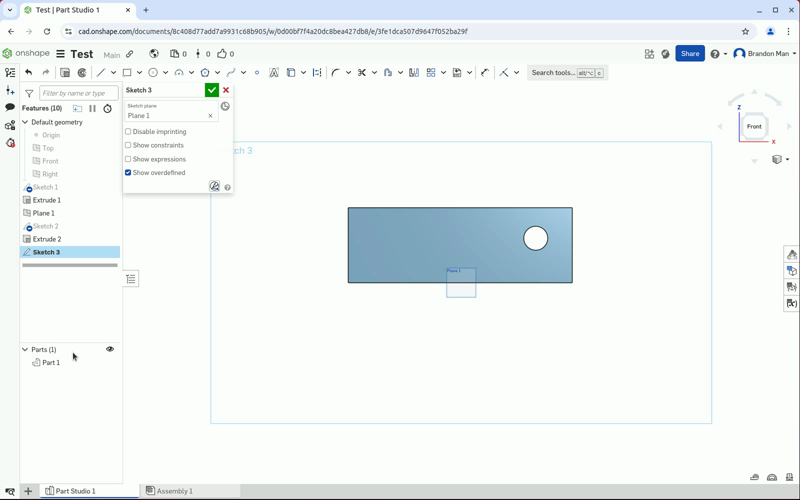
key(y)
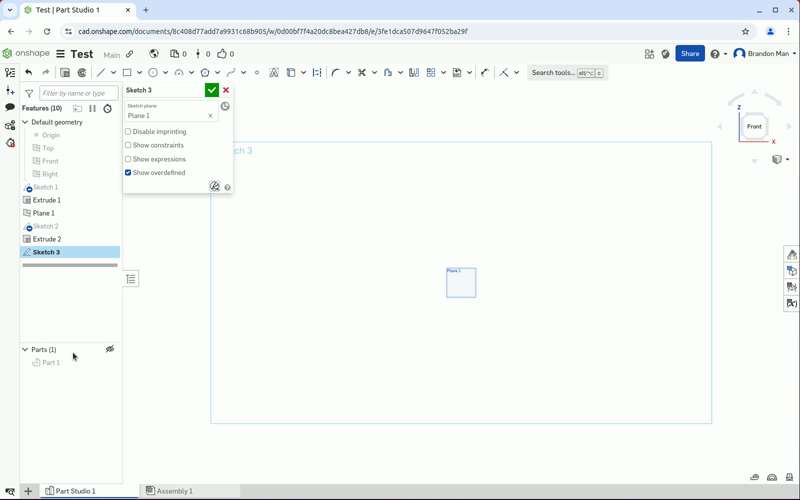
key(c)
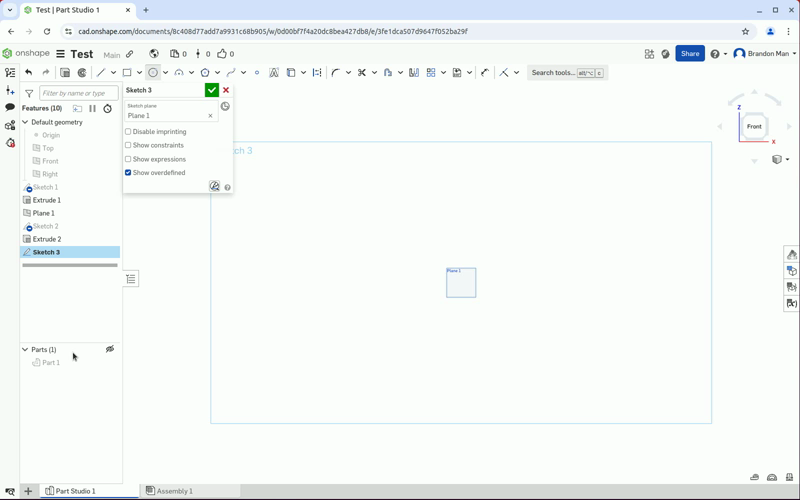
key_down(shift)
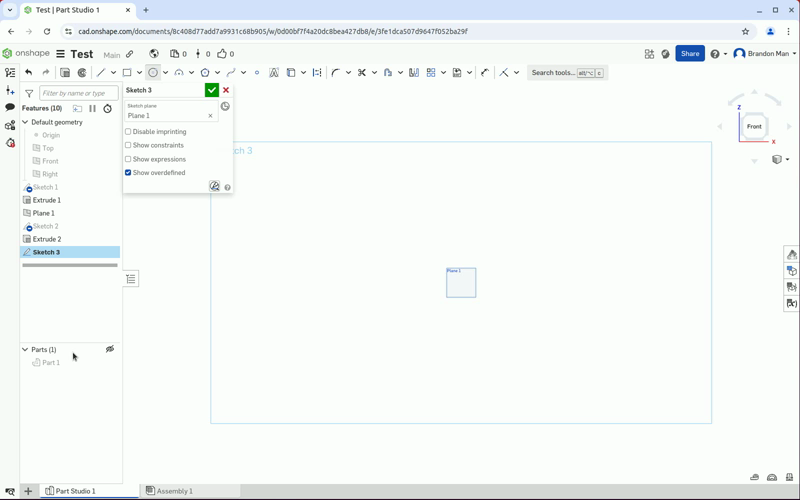
mouse_move(385, 238)
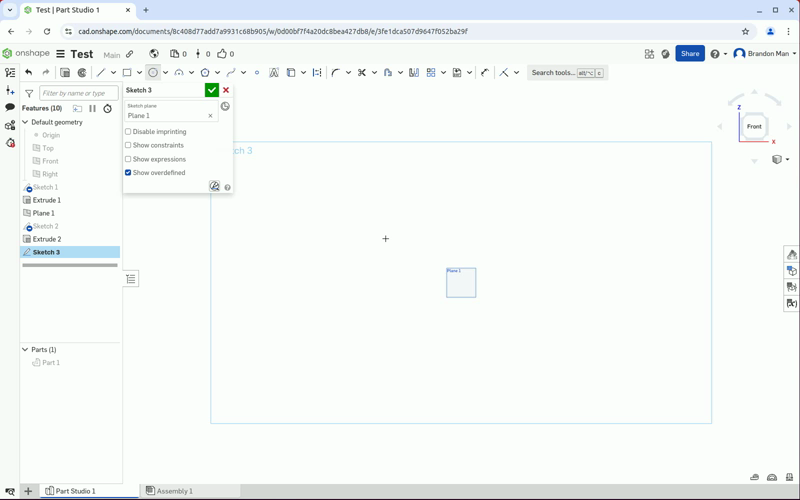
click(385, 238)
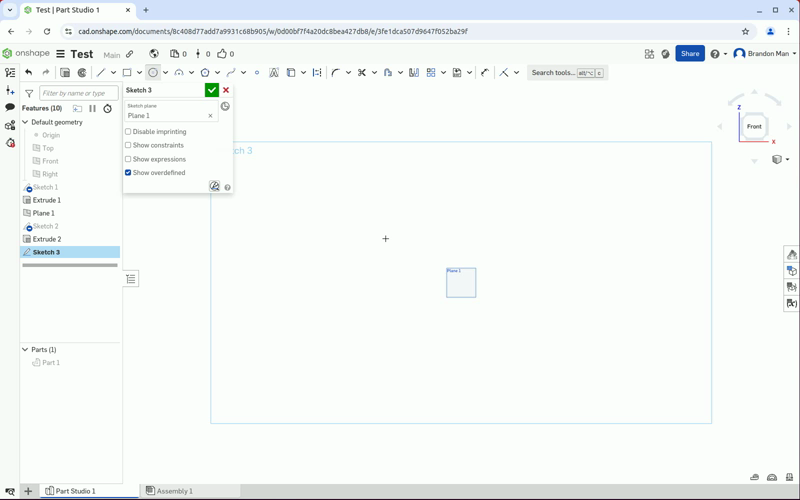
key_up(shift)
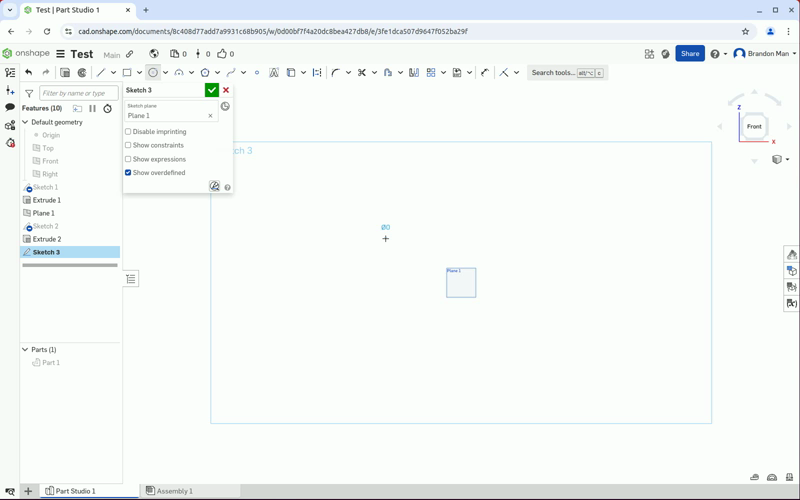
mouse_move(397, 238)
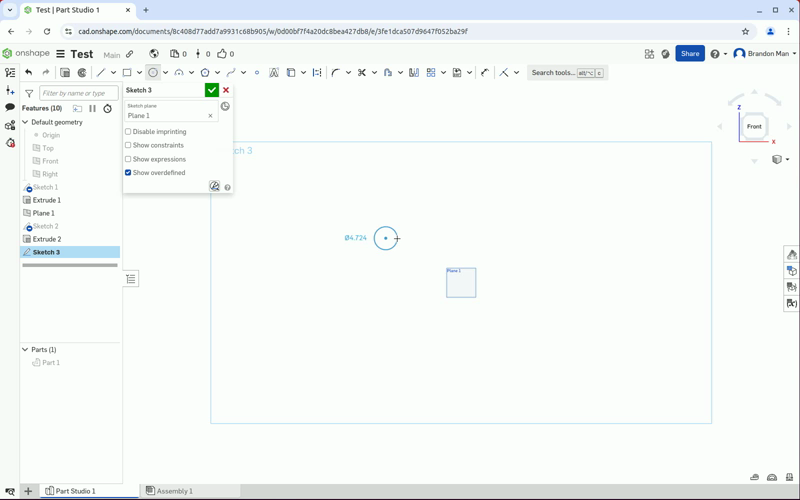
click(397, 238)
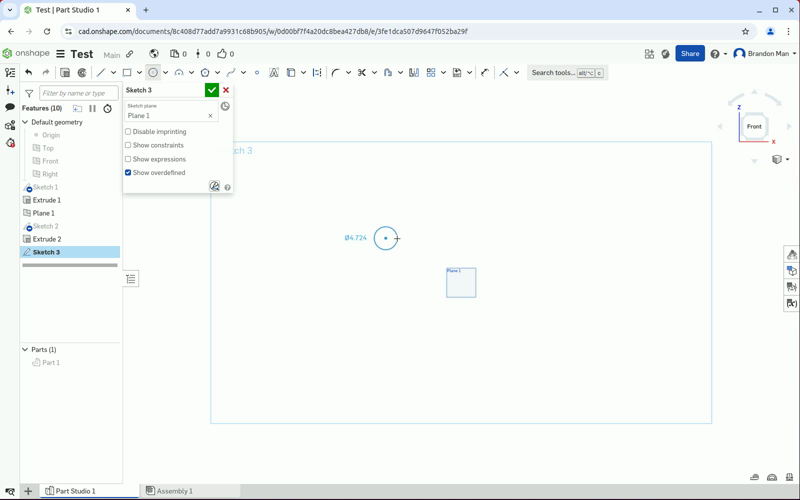
key(esc)
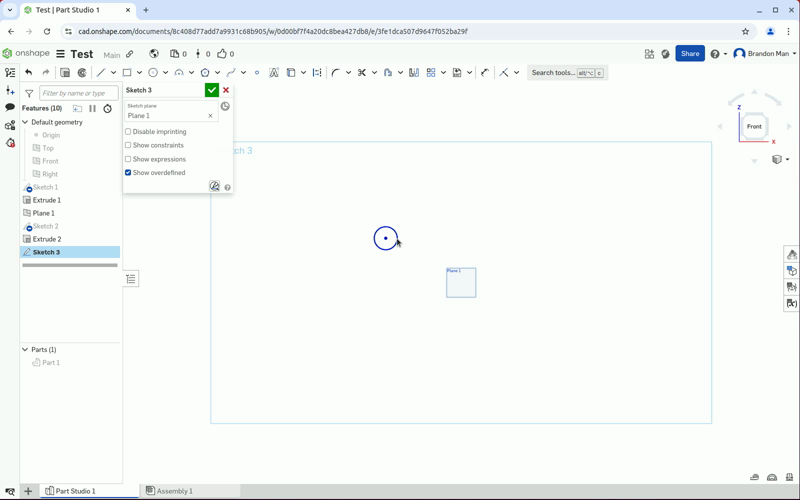
mouse_move(382, 234)
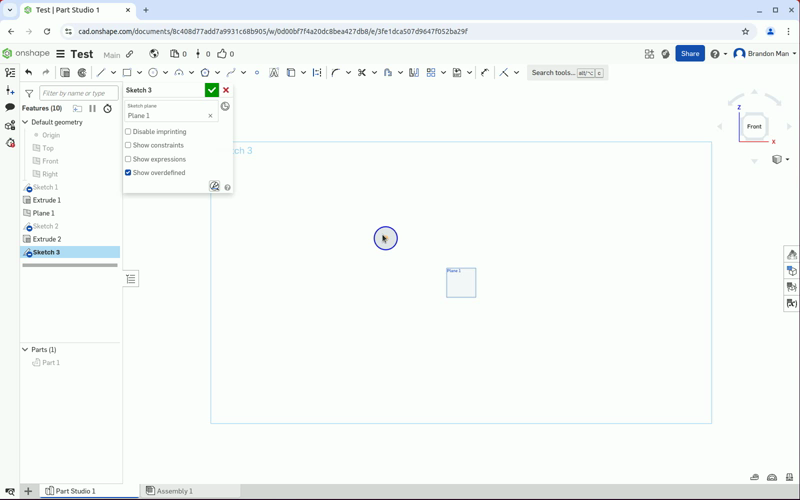
scroll(6)
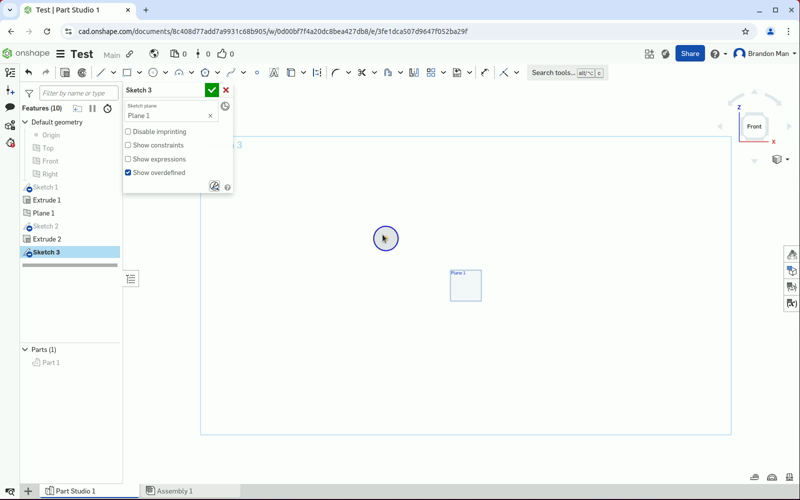
scroll(6)
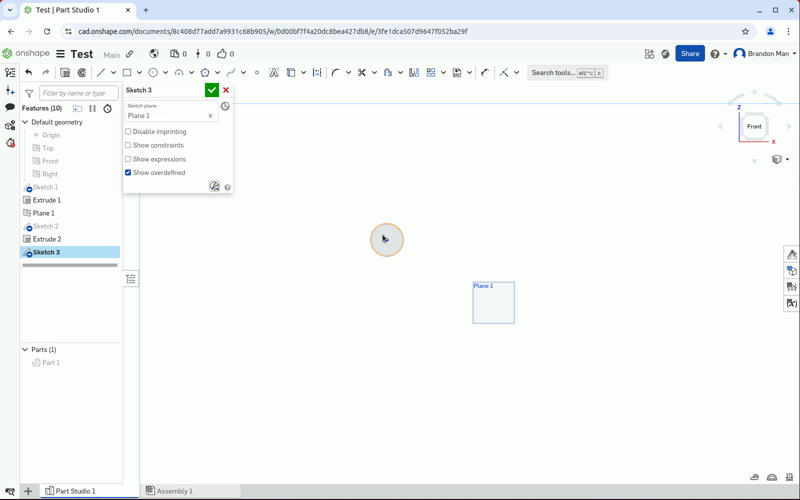
scroll(6)
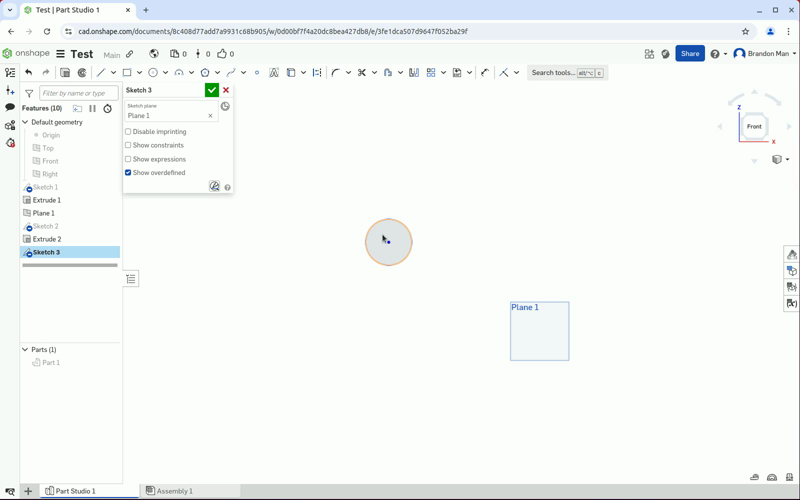
scroll(6)
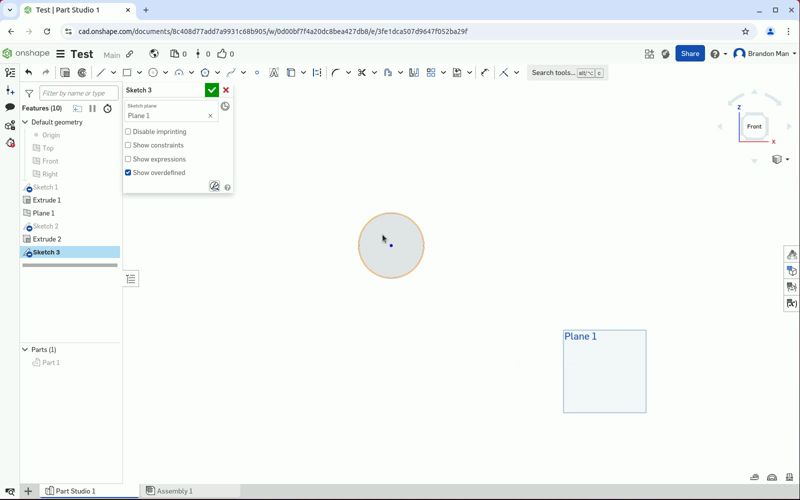
scroll(6)
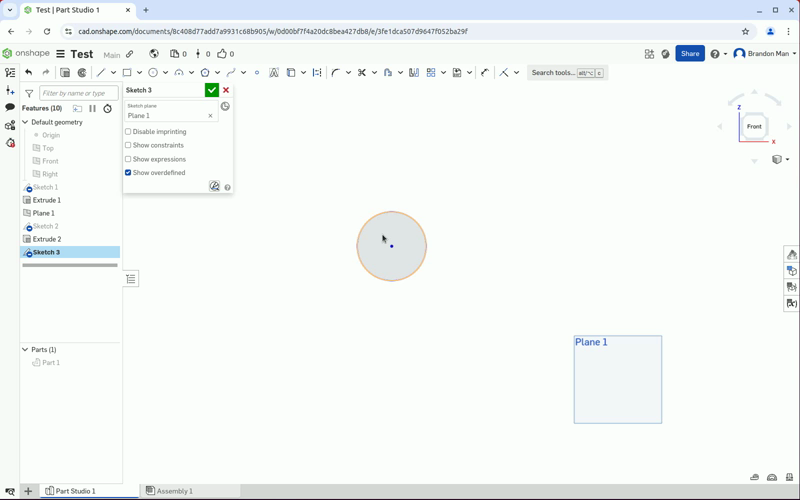
scroll(6)
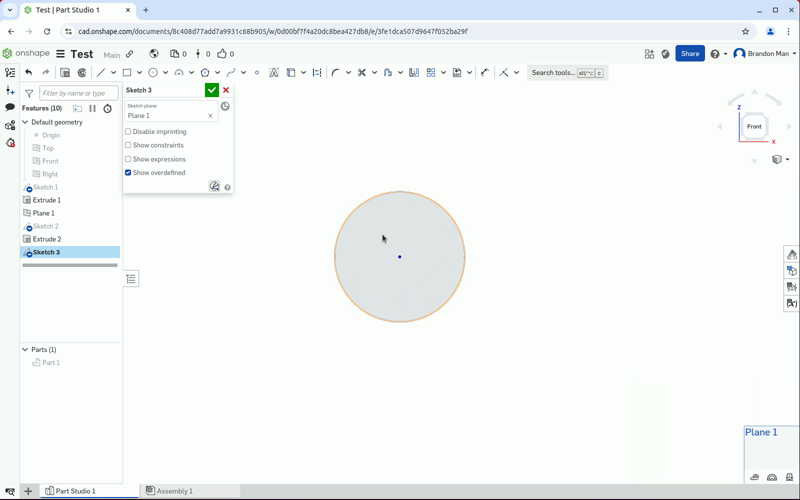
scroll(6)
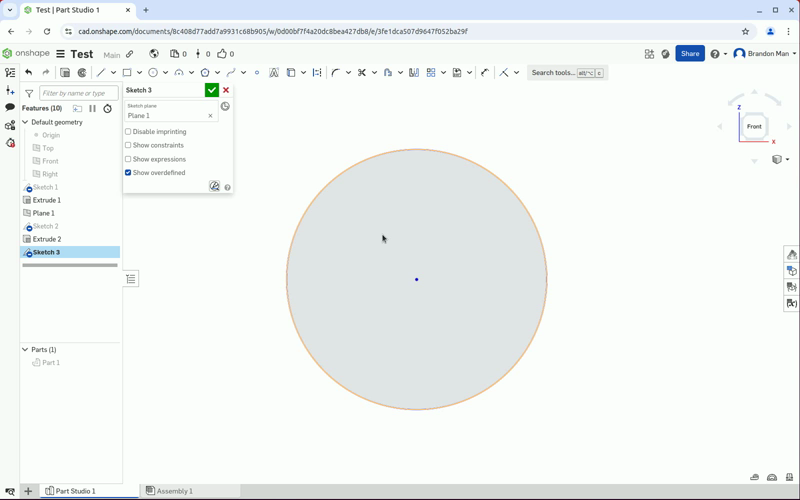
click(382, 234)
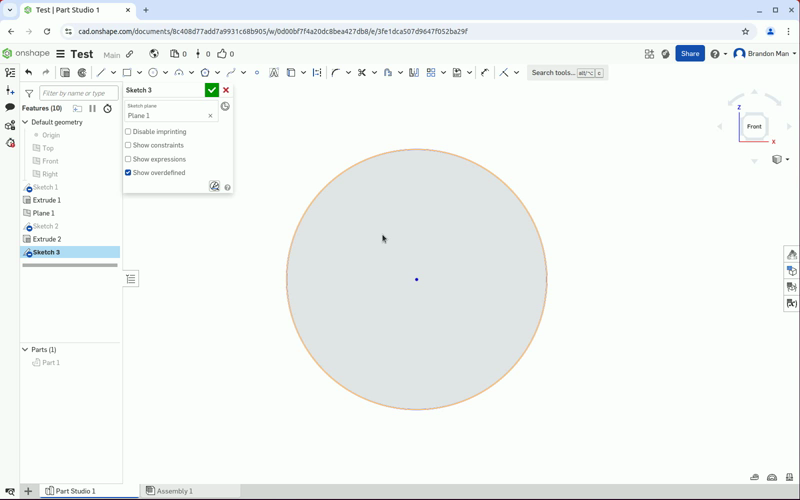
scroll(-6)
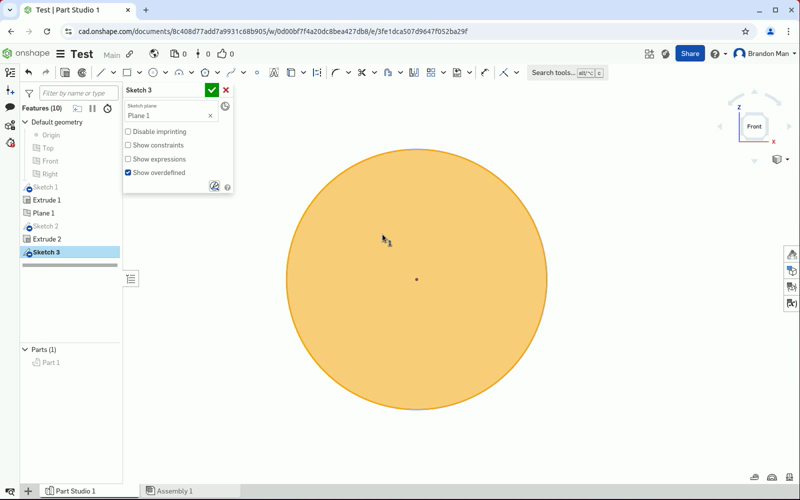
scroll(-6)
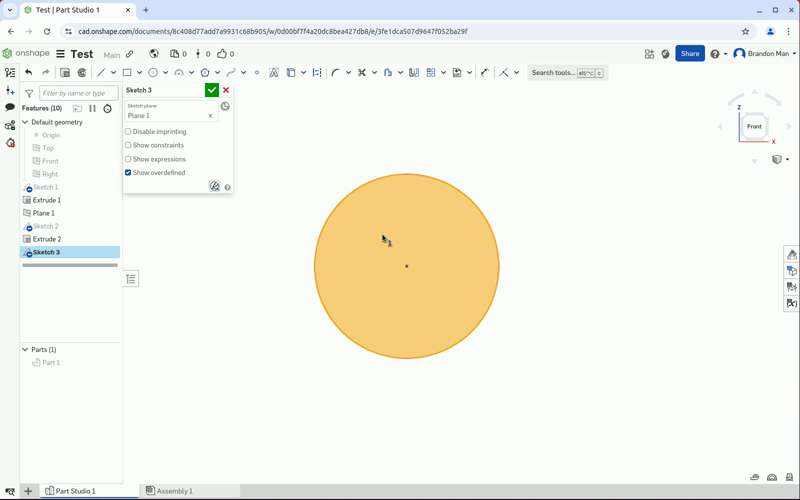
scroll(-6)
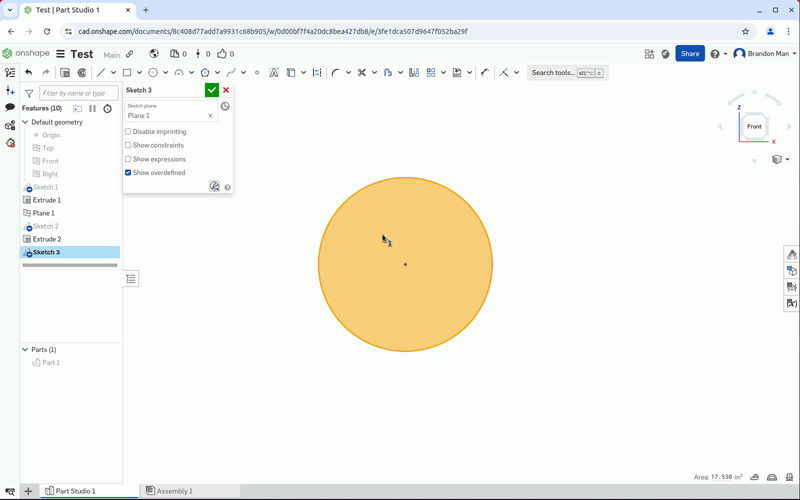
scroll(-6)
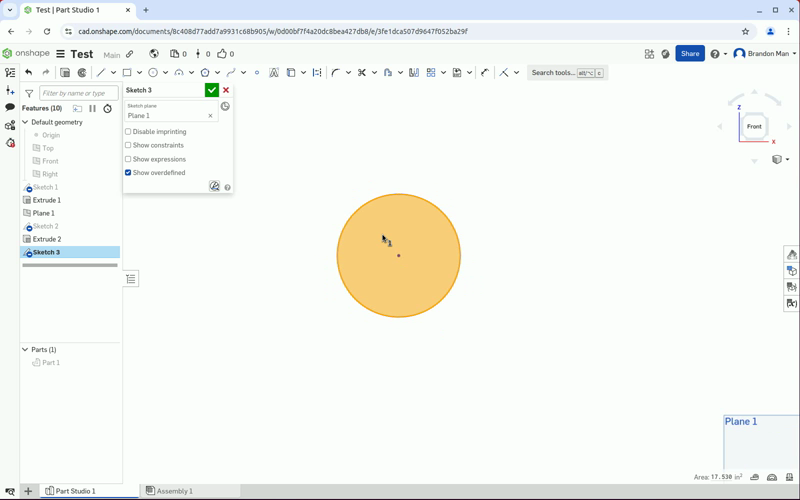
scroll(-6)
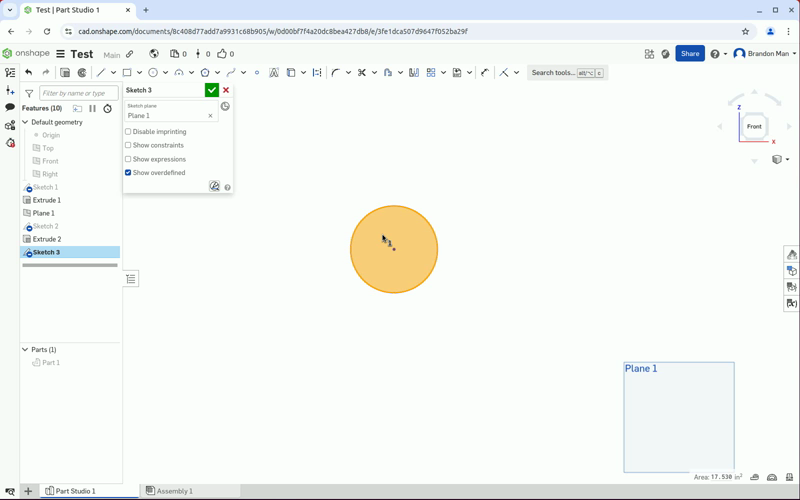
scroll(-6)
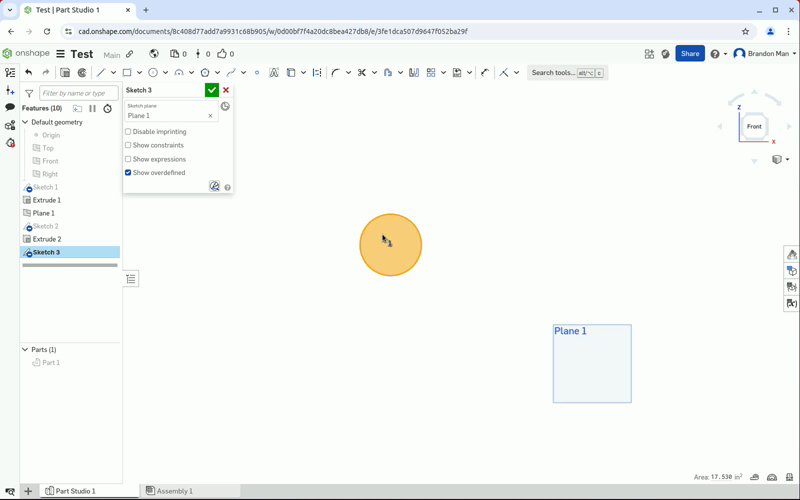
scroll(-6)
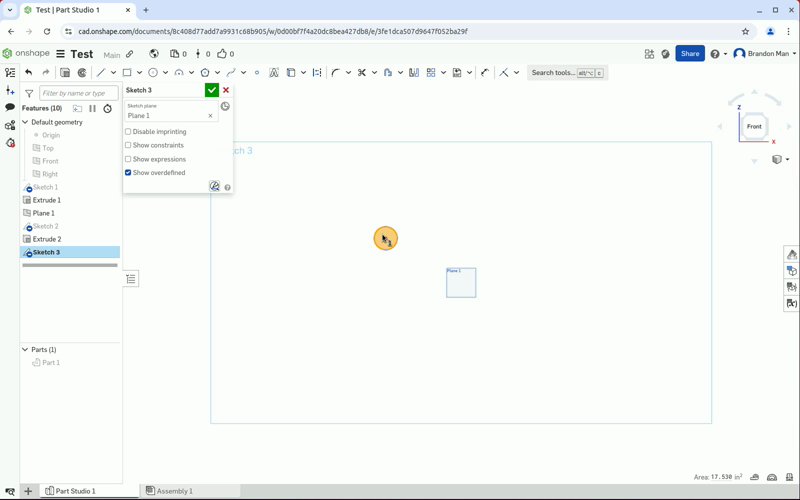
mouse_move(73, 352)
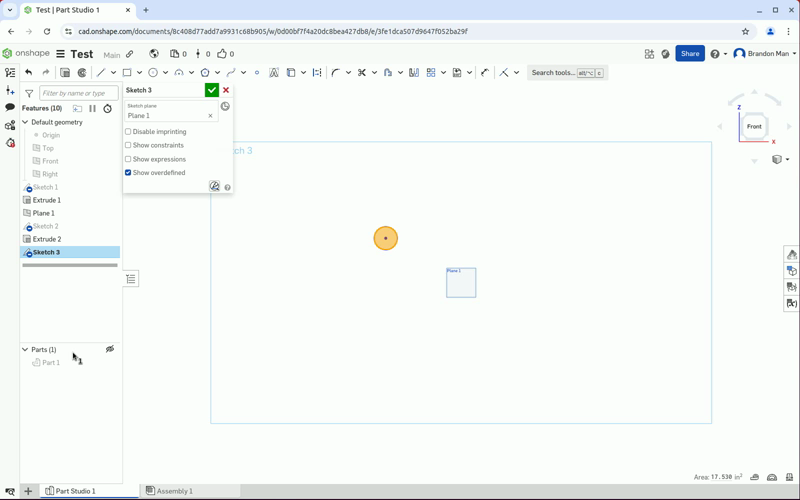
key(shift+y)
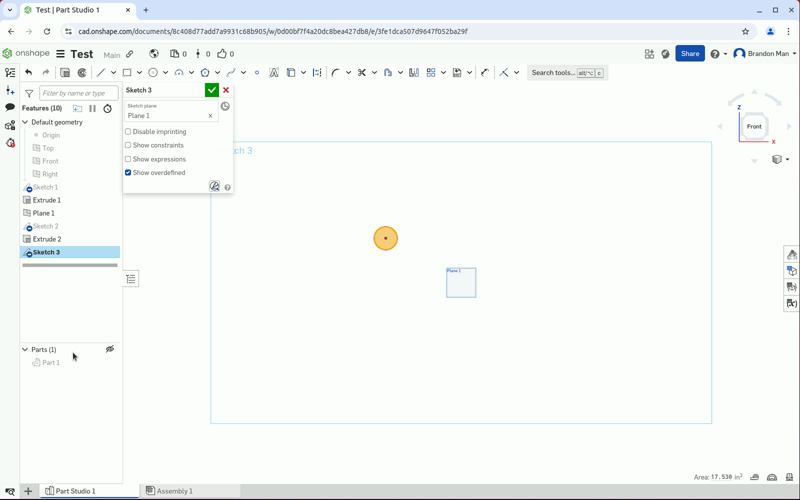
key(shift+e)
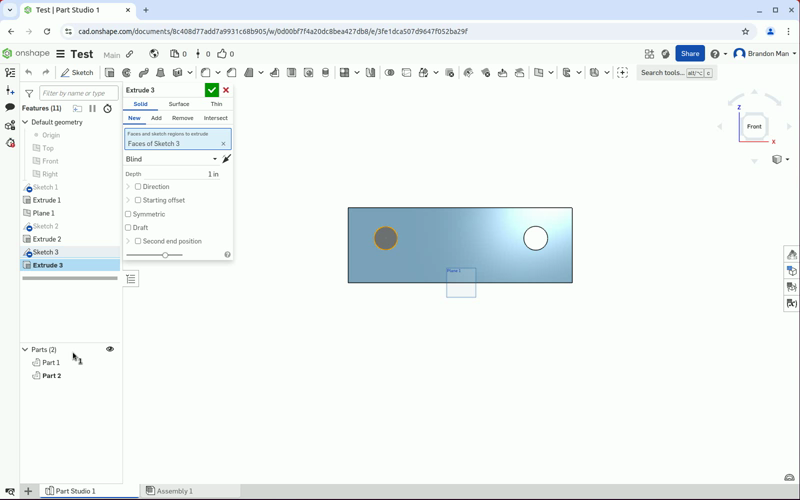
mouse_move(143, 106)
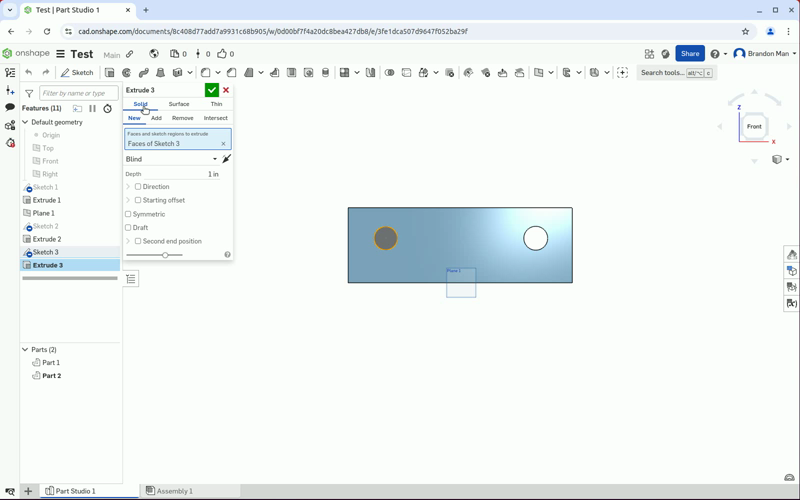
click(143, 106)
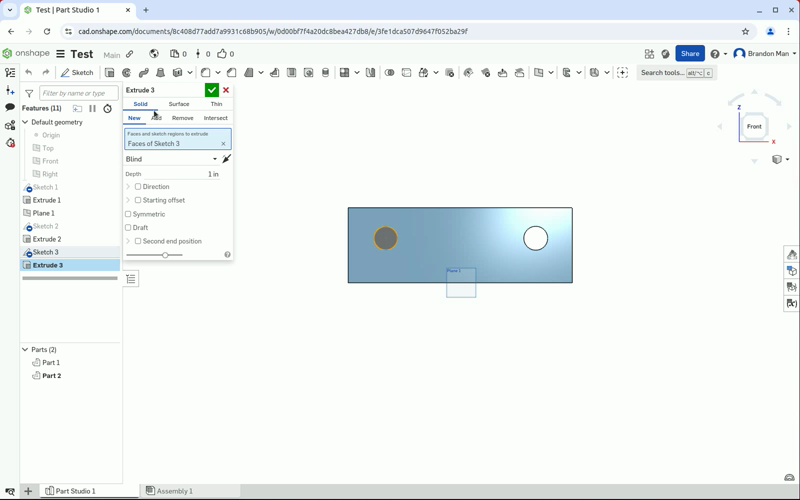
mouse_move(186, 120)
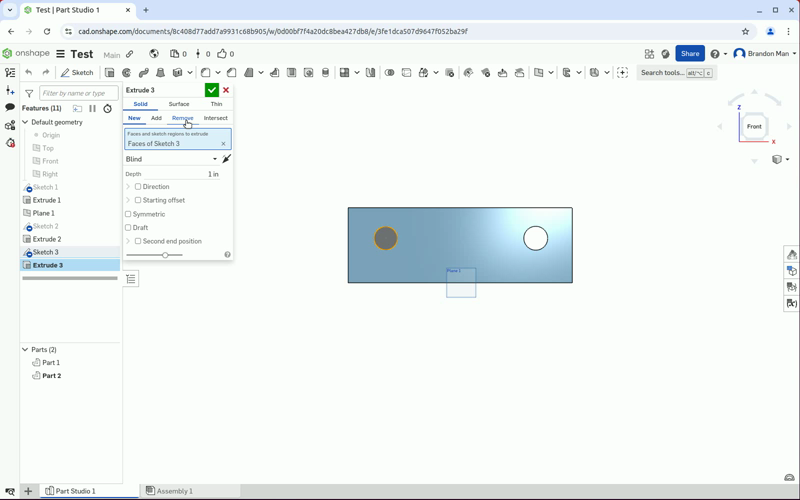
click(186, 120)
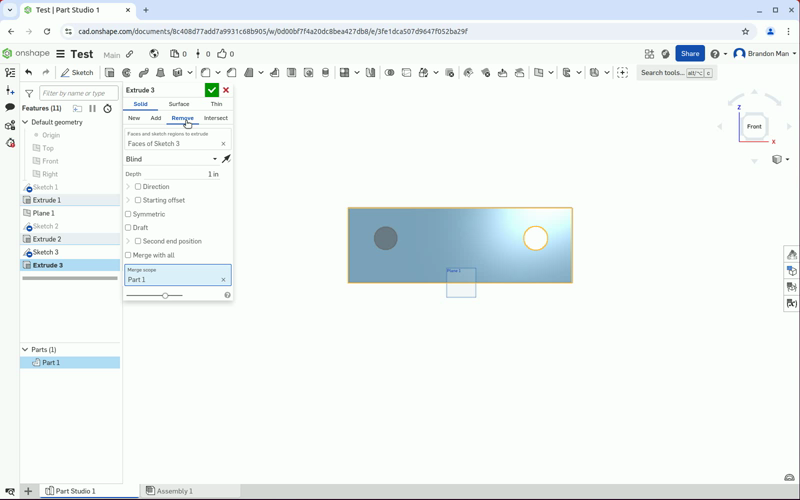
key(tab, 4)
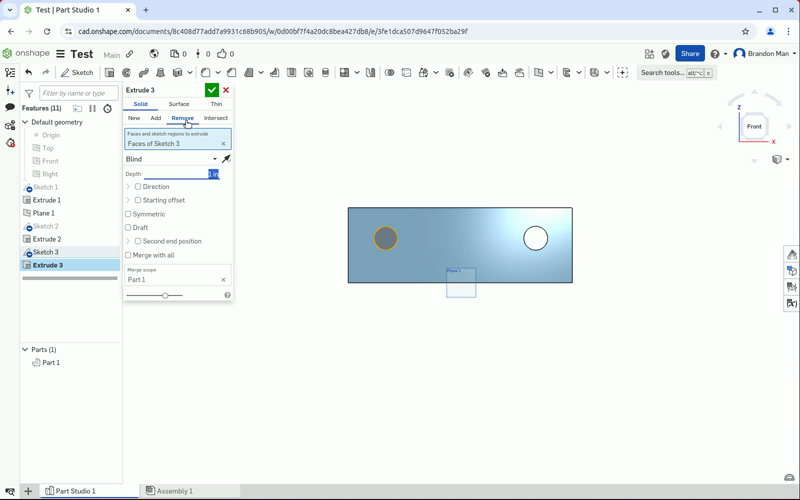
text(30.811)
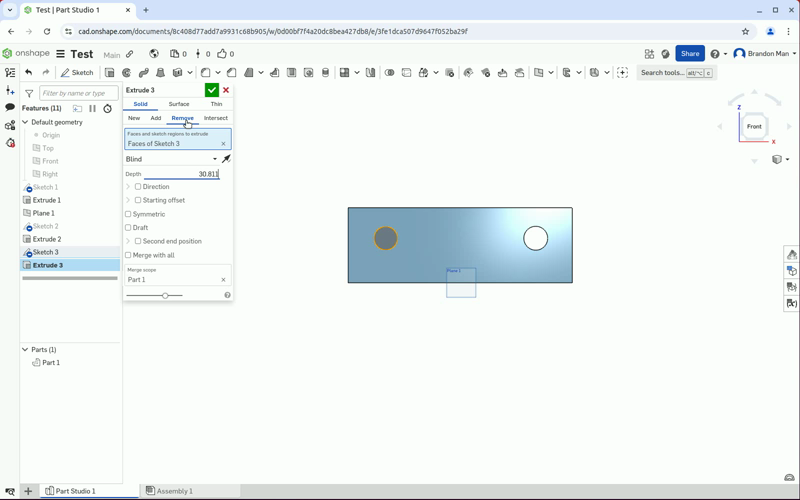
key(tab, 6)
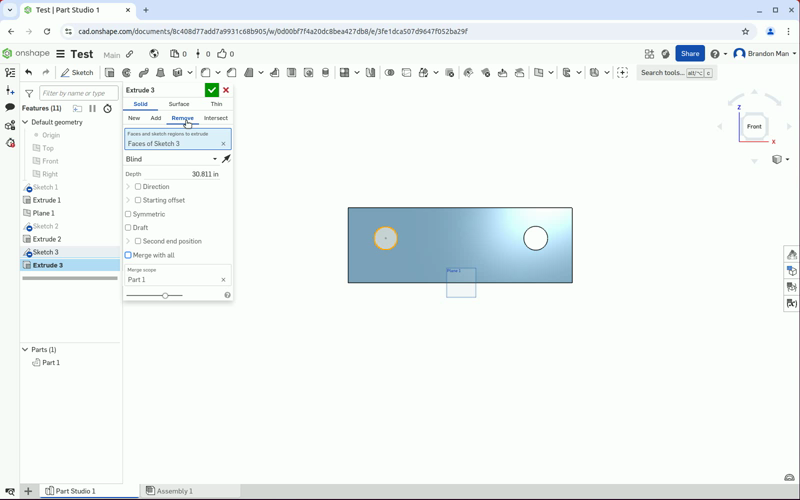
key(space)
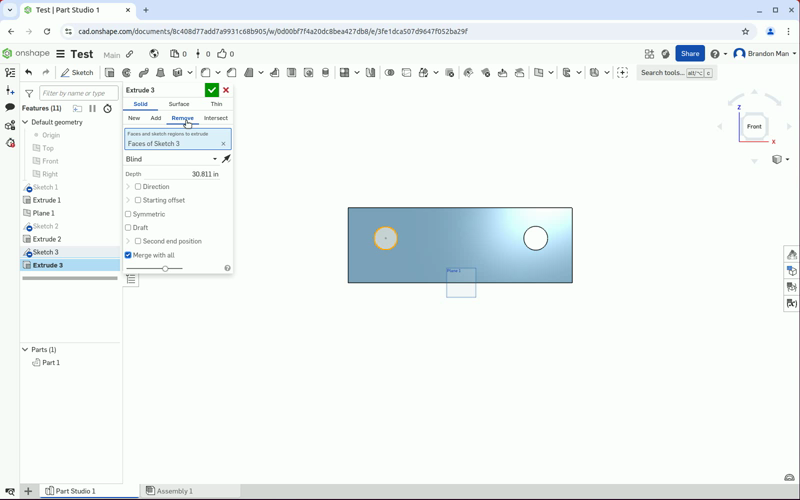
key(enter)
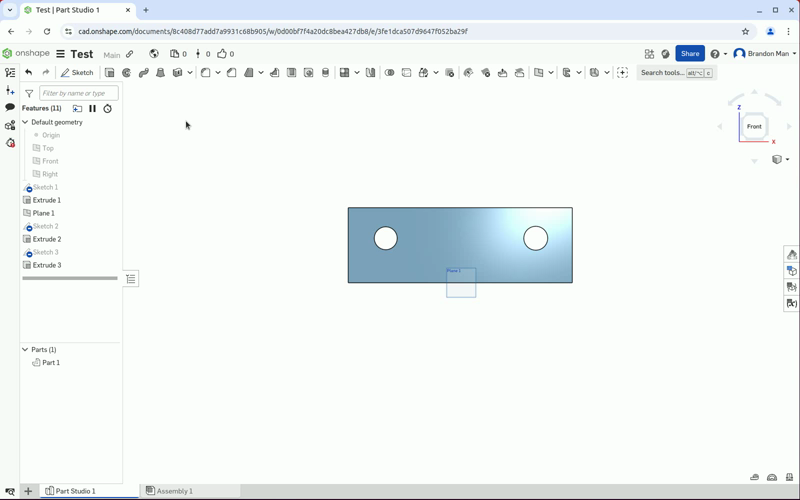
key(shift+h)
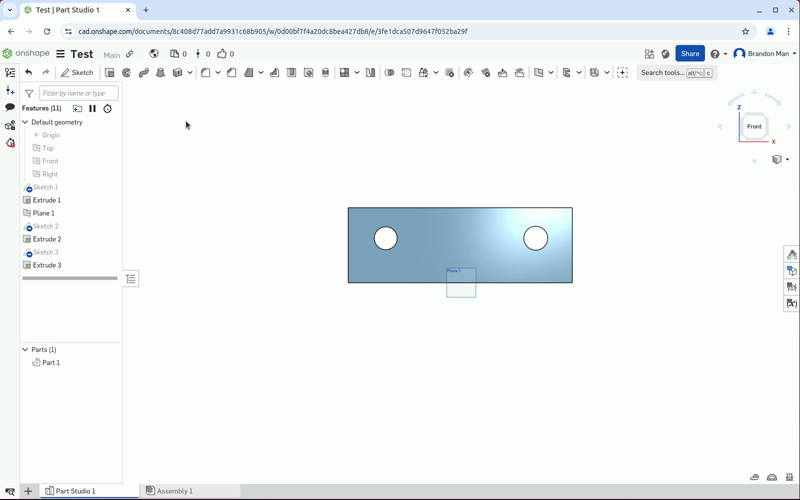
key(shift+h)
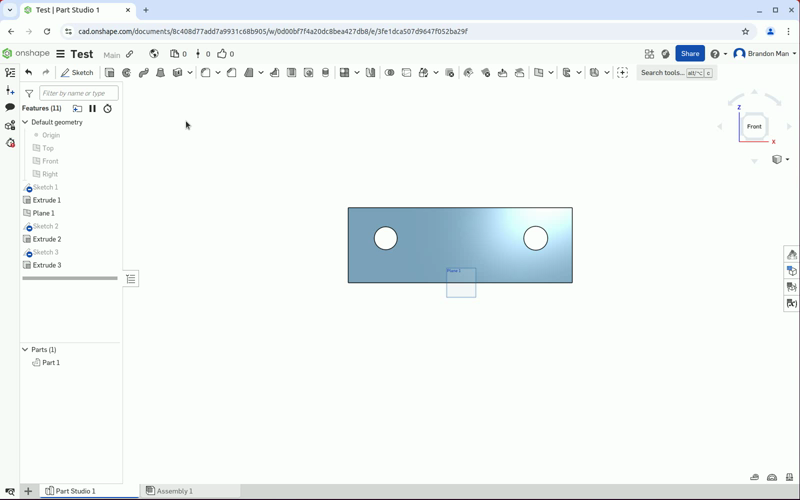
mouse_move(73, 189)
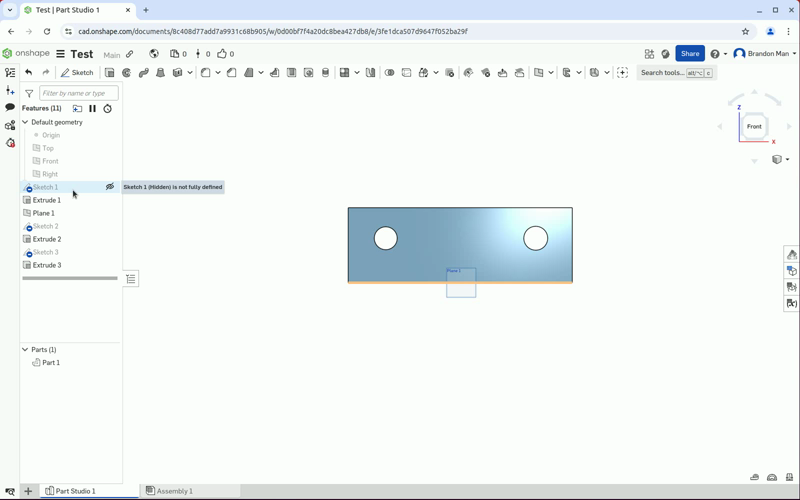
click(73, 189)
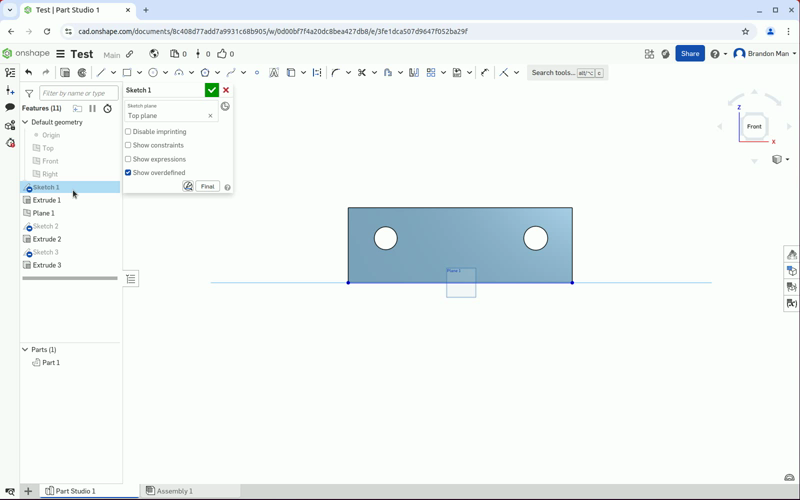
mouse_move(229, 92)
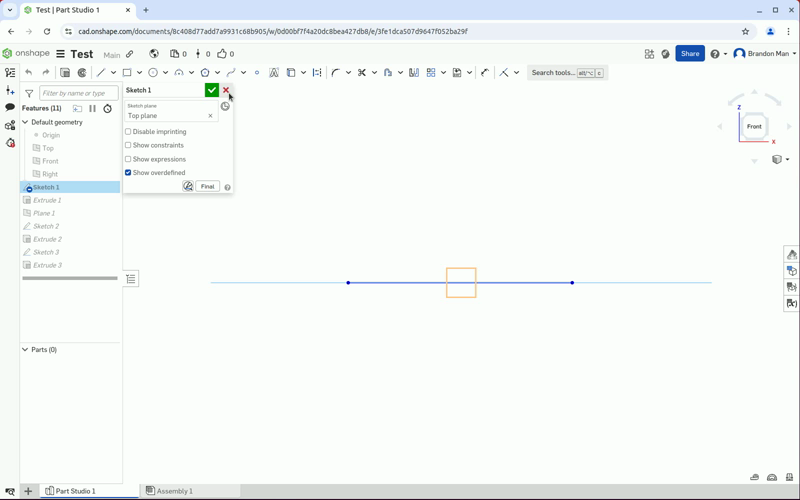
click(229, 92)
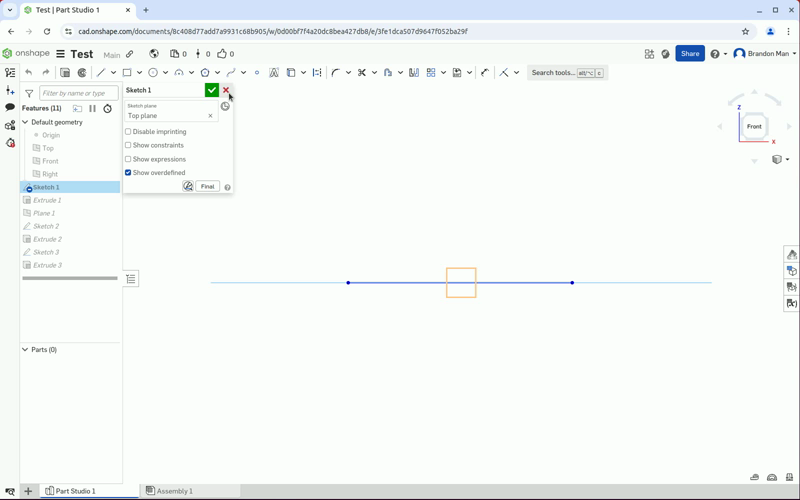
key(shift+s)
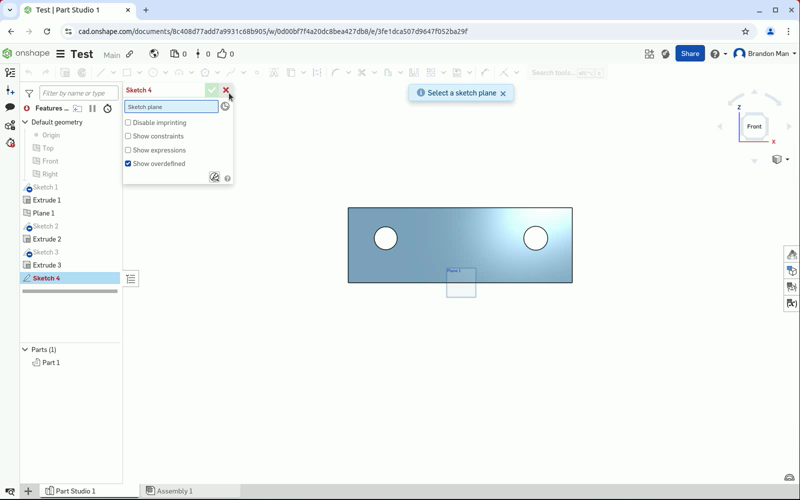
mouse_move(73, 215)
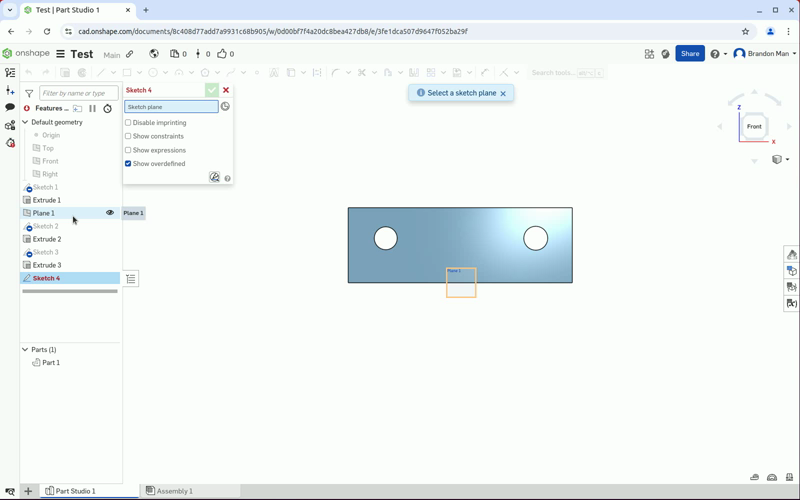
click(73, 215)
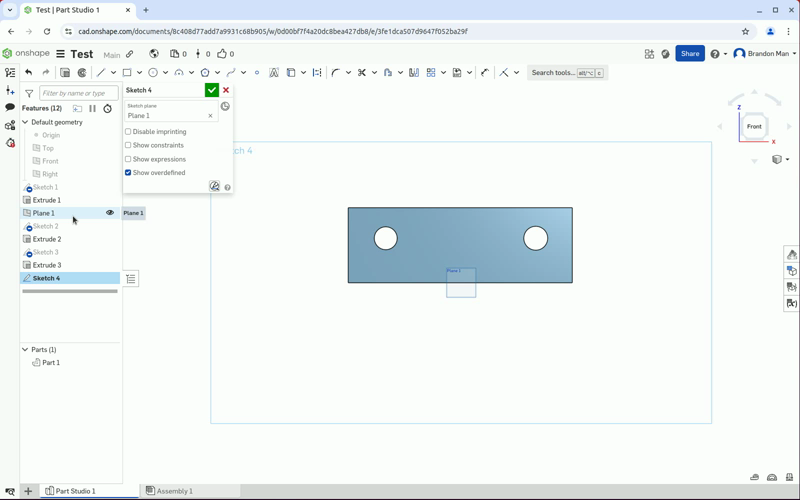
mouse_move(73, 352)
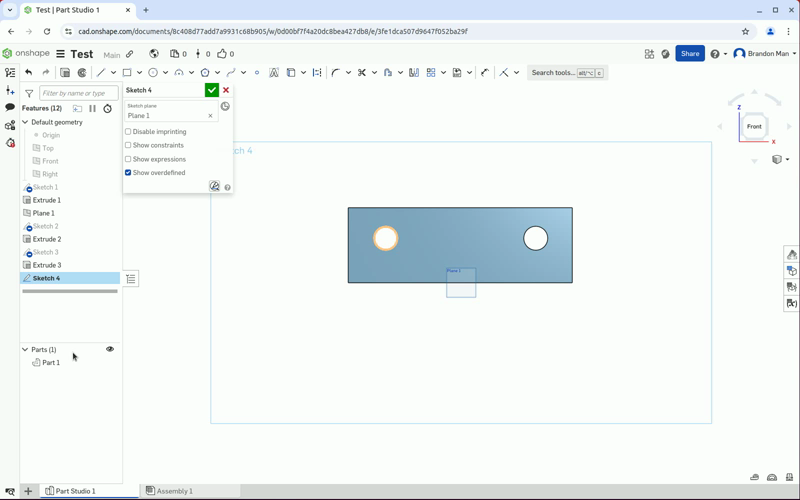
key(y)
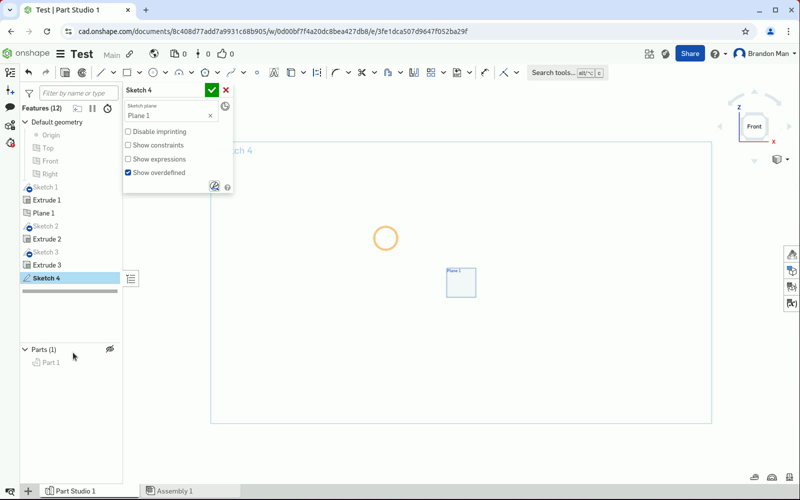
key(c)
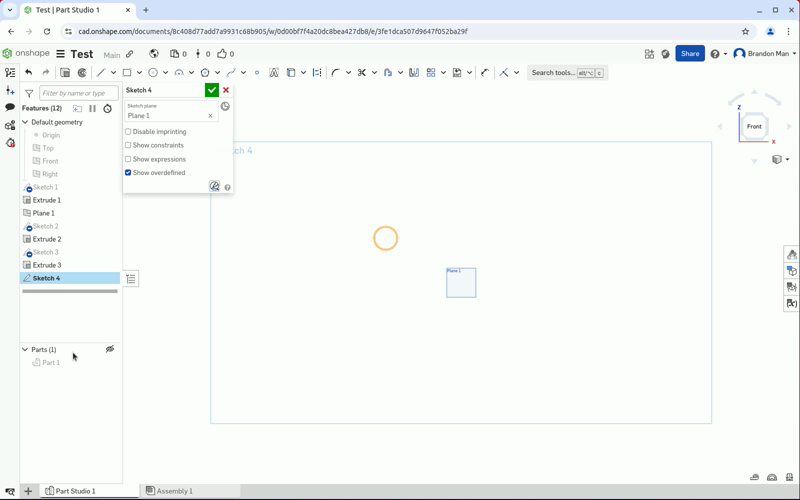
key_down(shift)
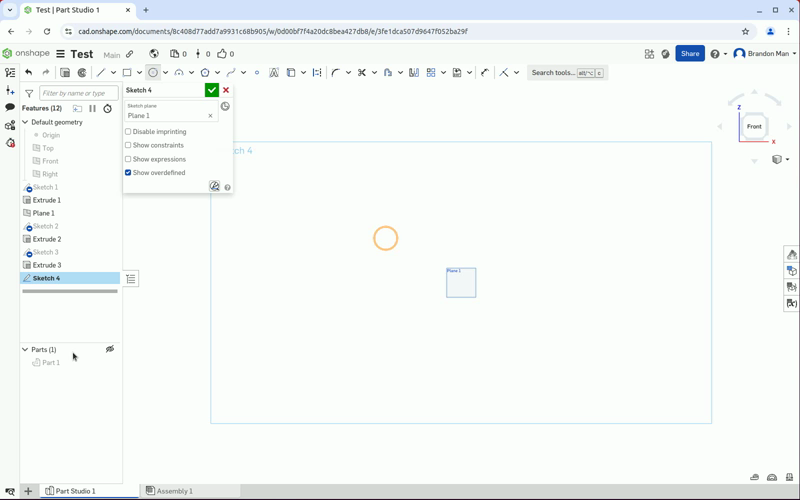
mouse_move(385, 238)
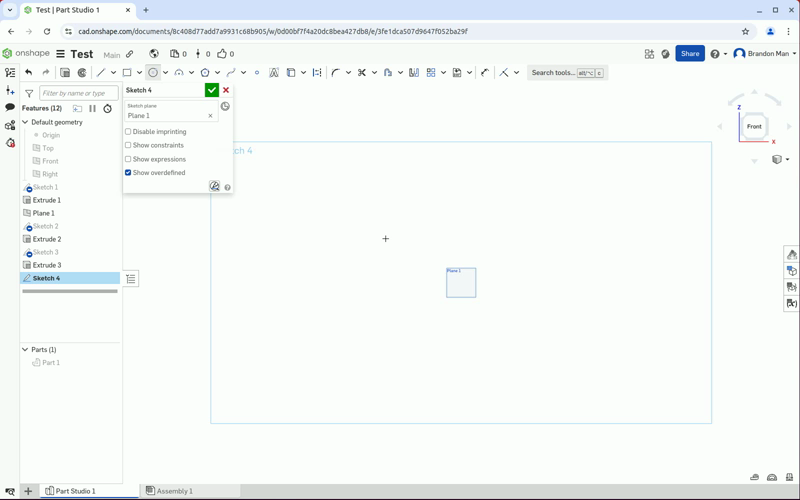
click(385, 238)
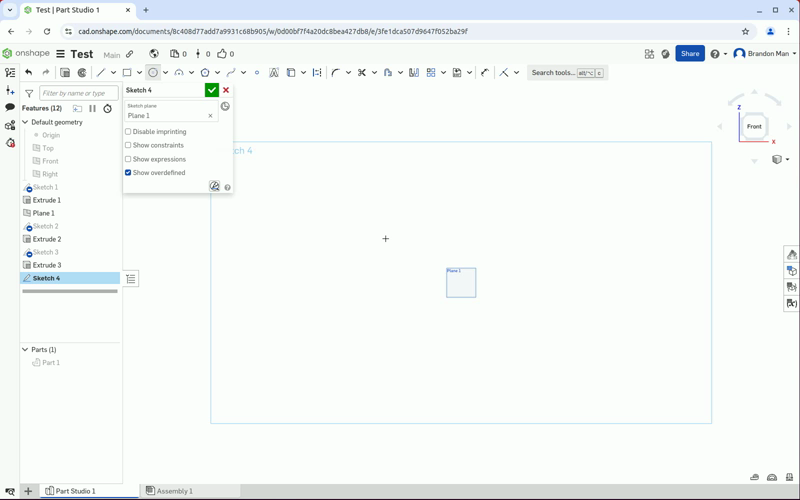
key_up(shift)
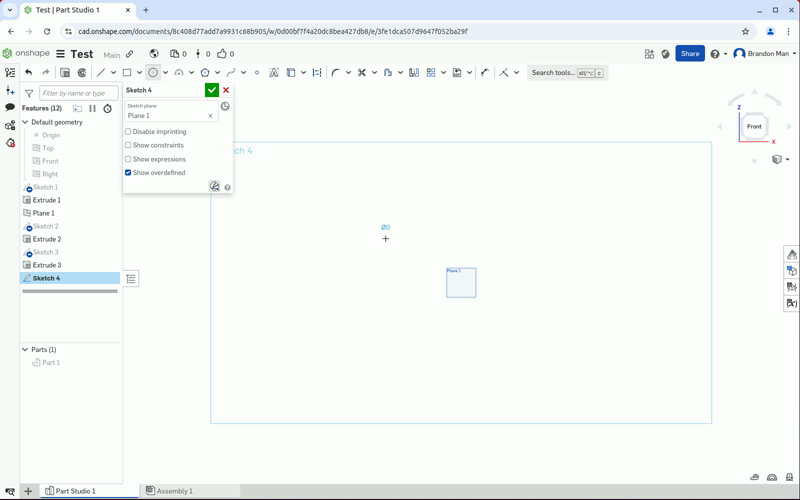
mouse_move(397, 238)
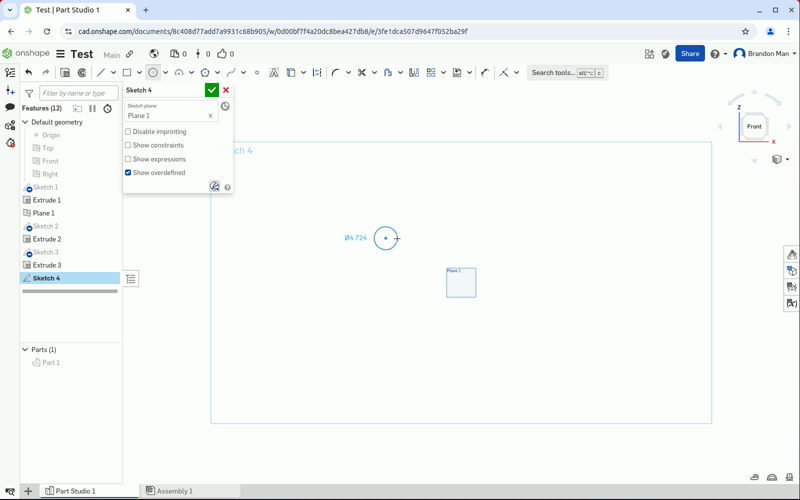
click(397, 238)
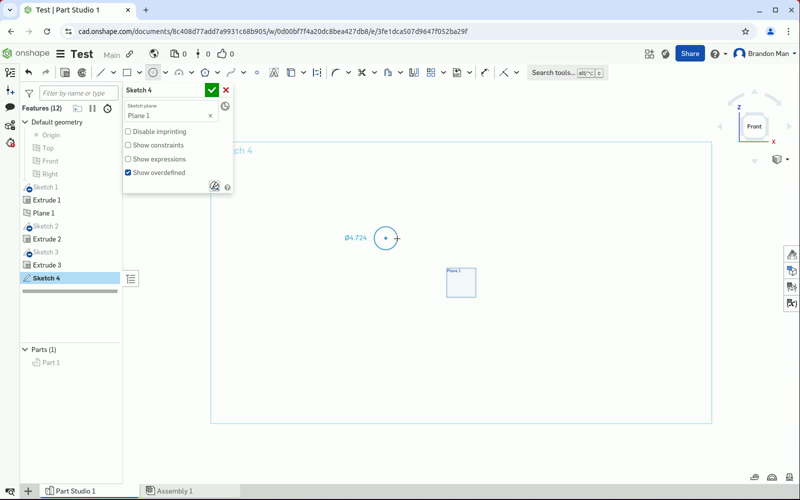
key(esc)
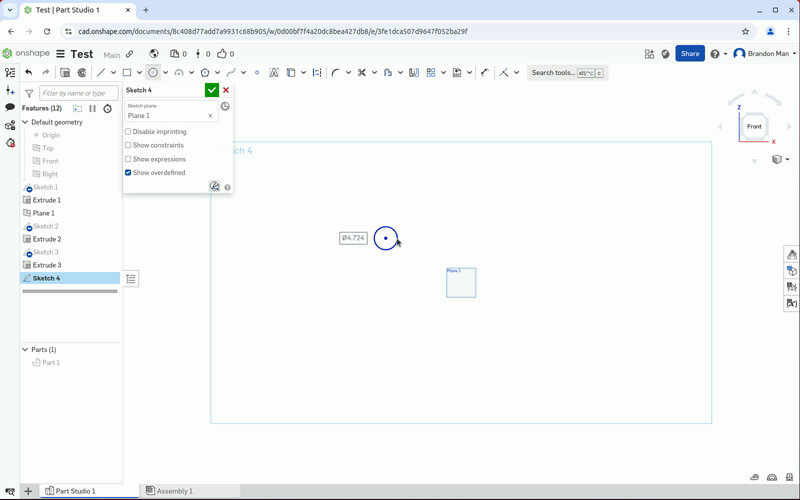
mouse_move(380, 230)
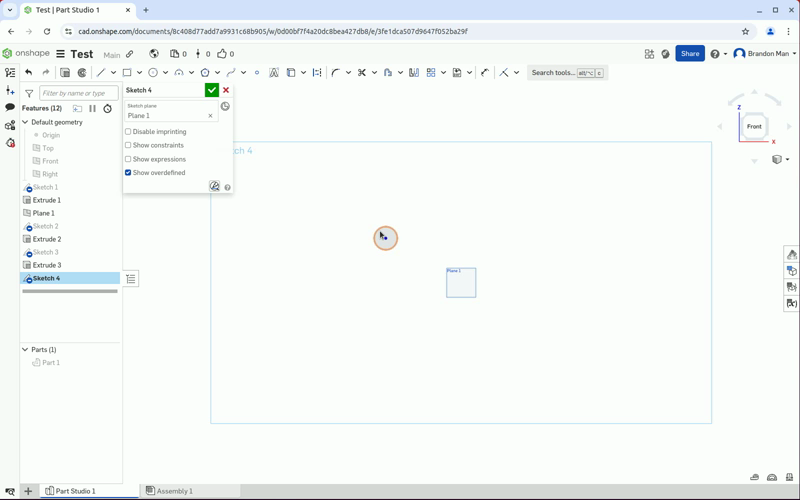
scroll(6)
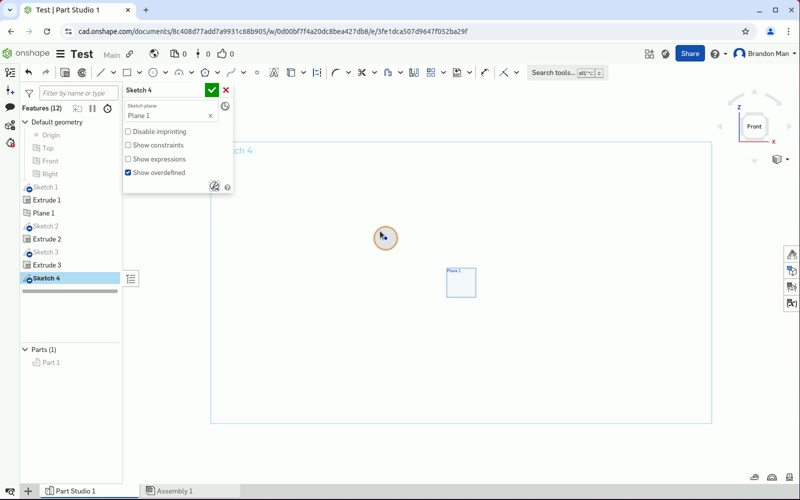
scroll(6)
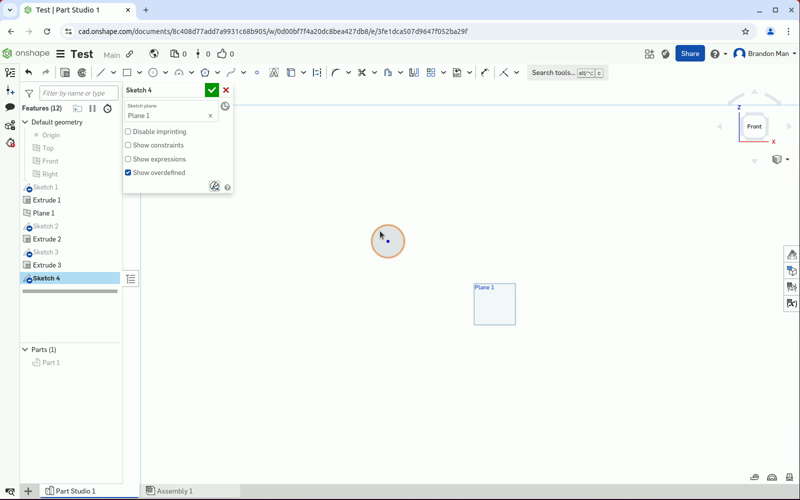
scroll(6)
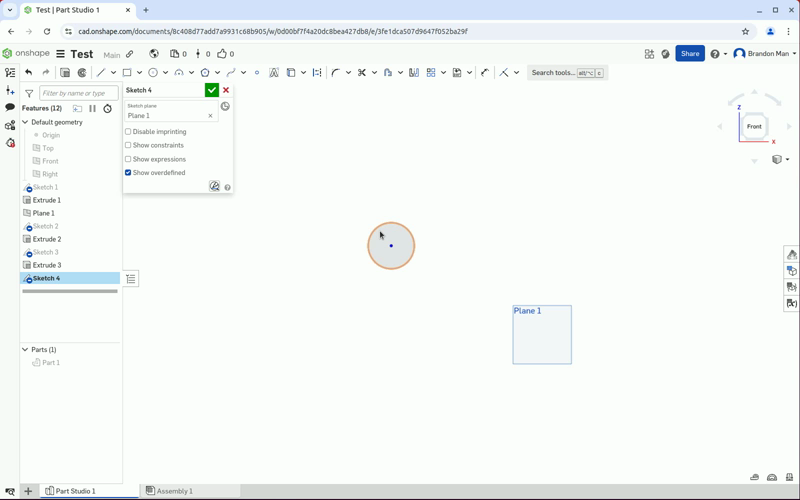
scroll(6)
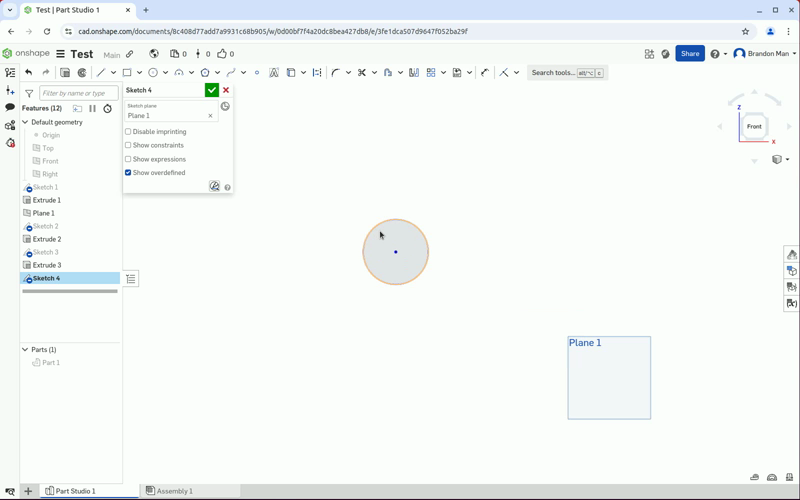
scroll(6)
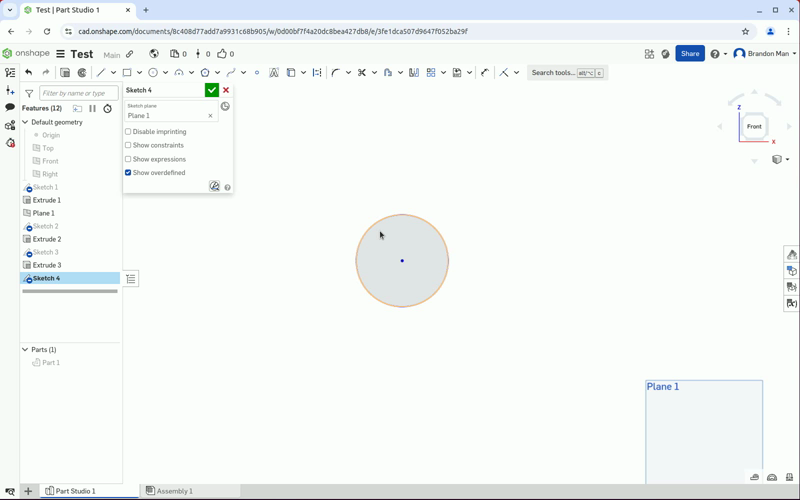
scroll(6)
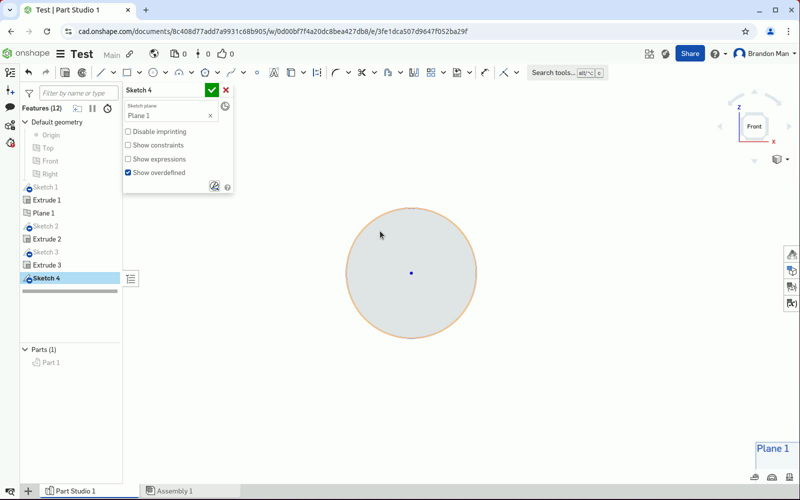
scroll(6)
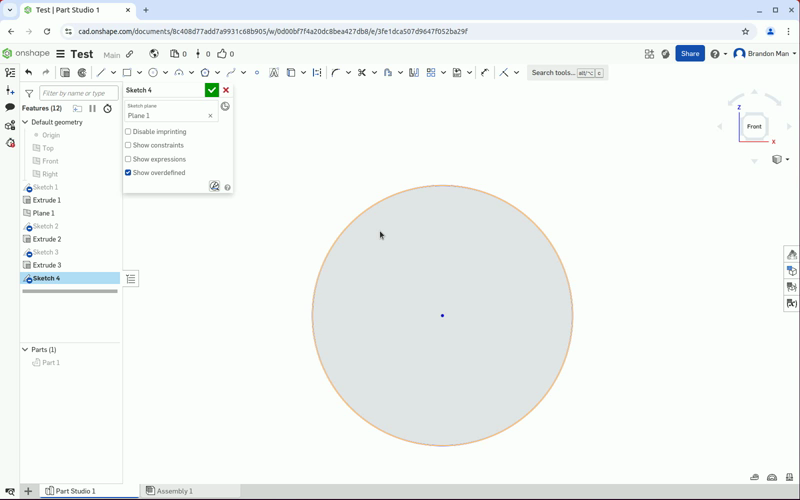
click(380, 230)
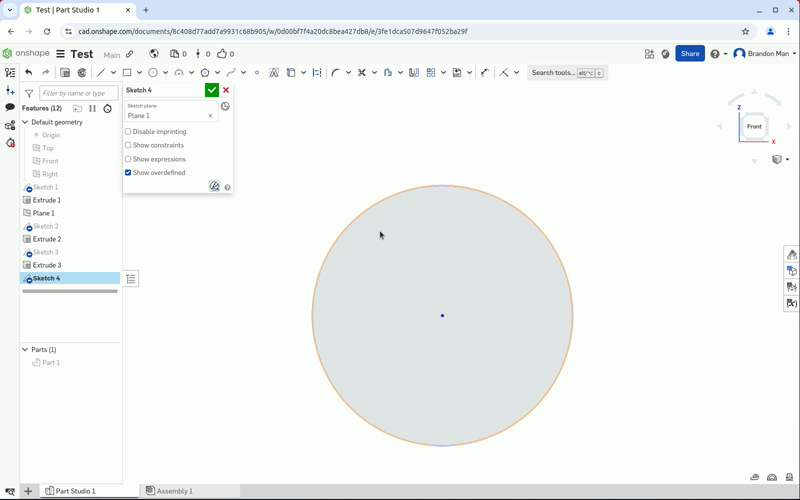
scroll(-6)
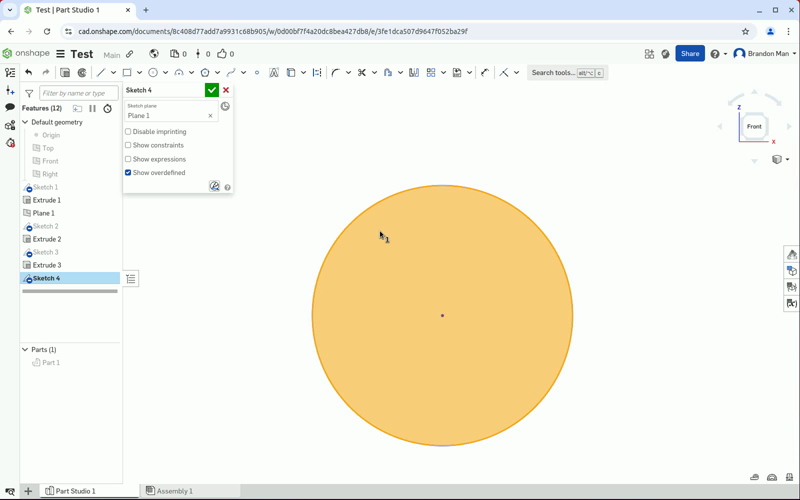
scroll(-6)
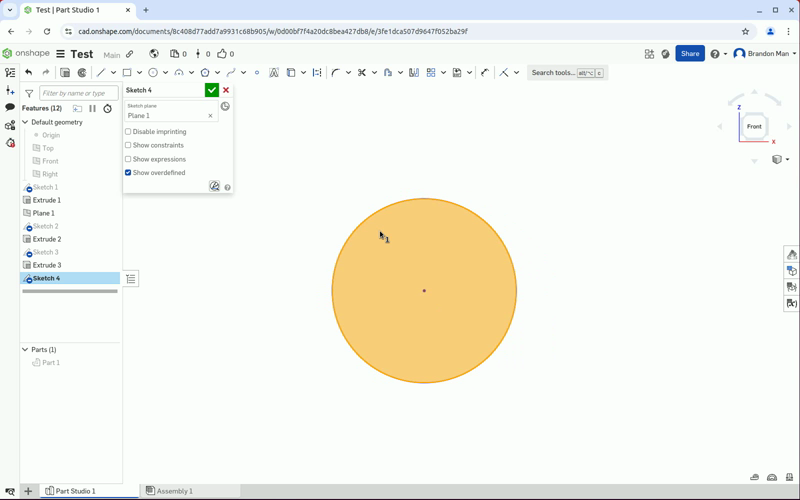
scroll(-6)
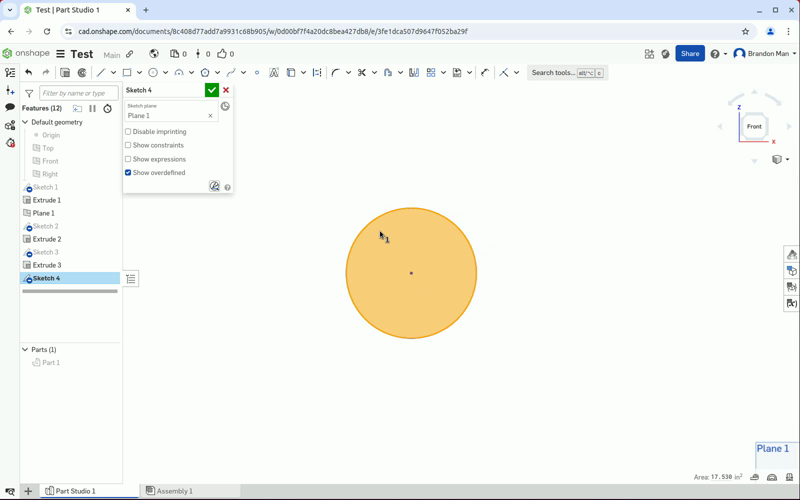
scroll(-6)
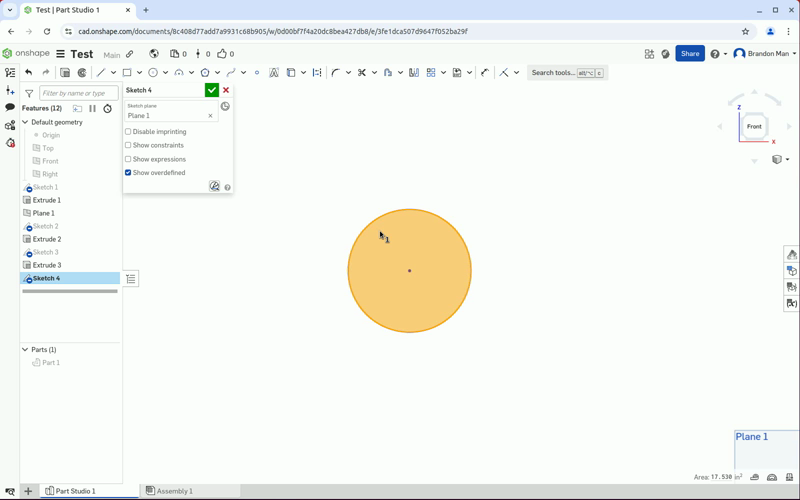
scroll(-6)
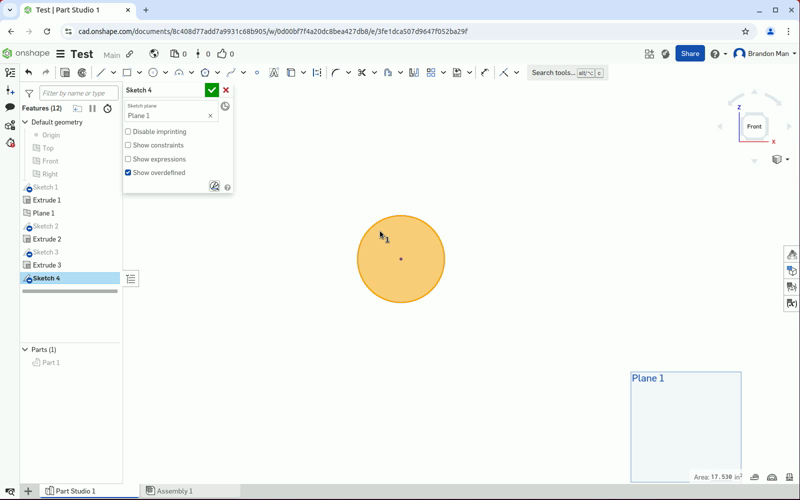
scroll(-6)
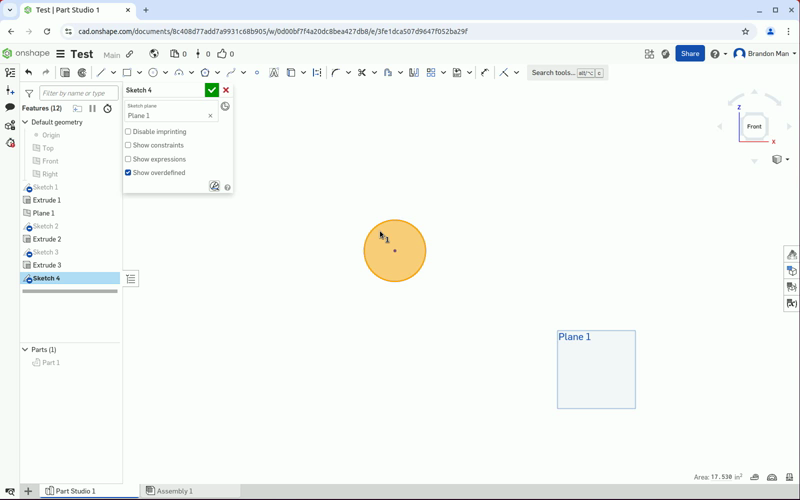
scroll(-6)
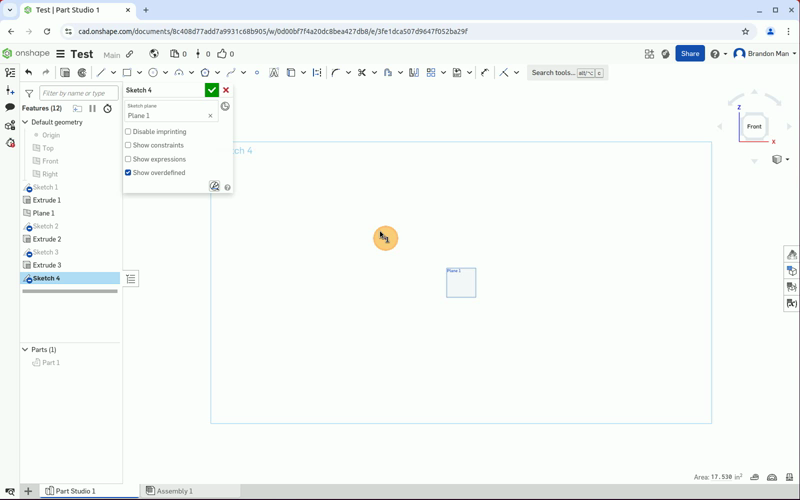
mouse_move(73, 352)
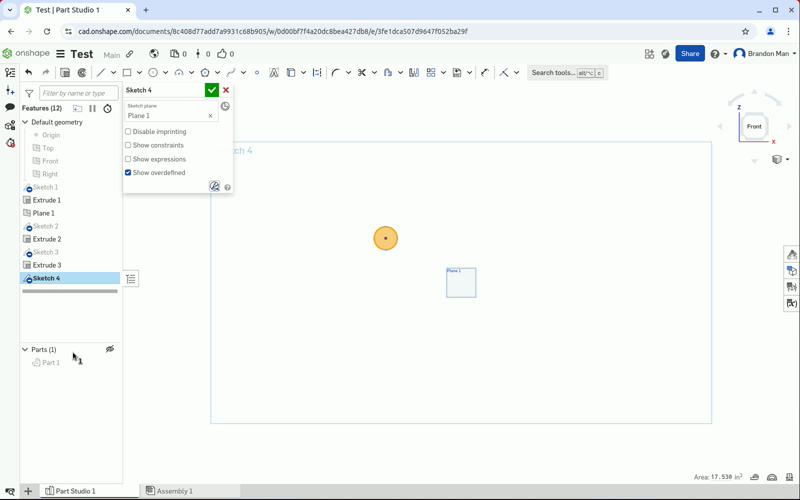
key(shift+y)
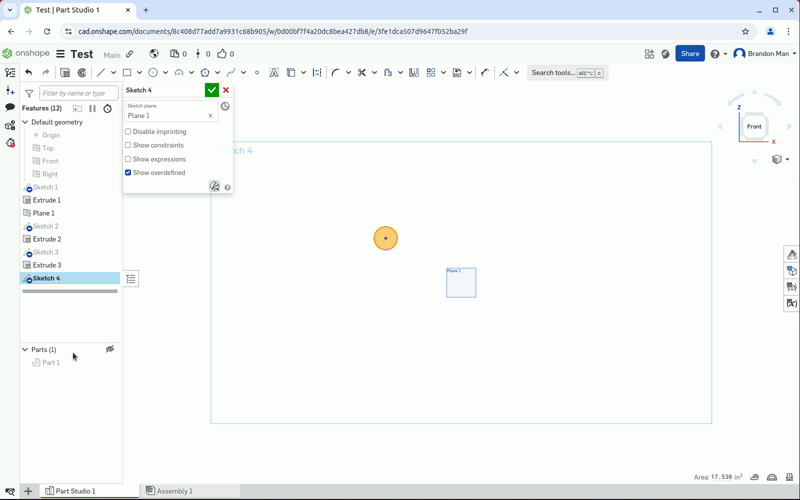
key(shift+e)
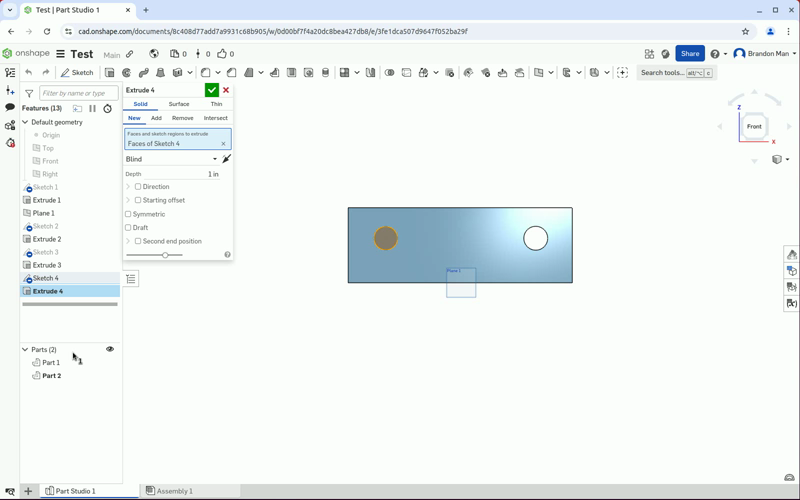
mouse_move(143, 106)
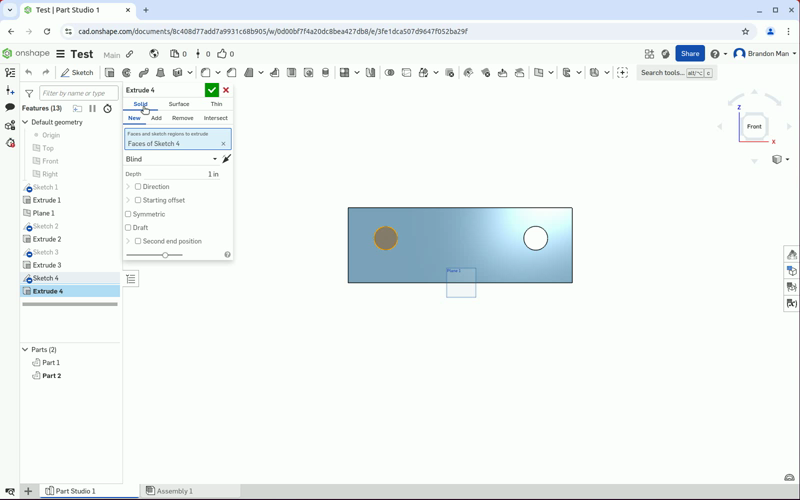
click(143, 106)
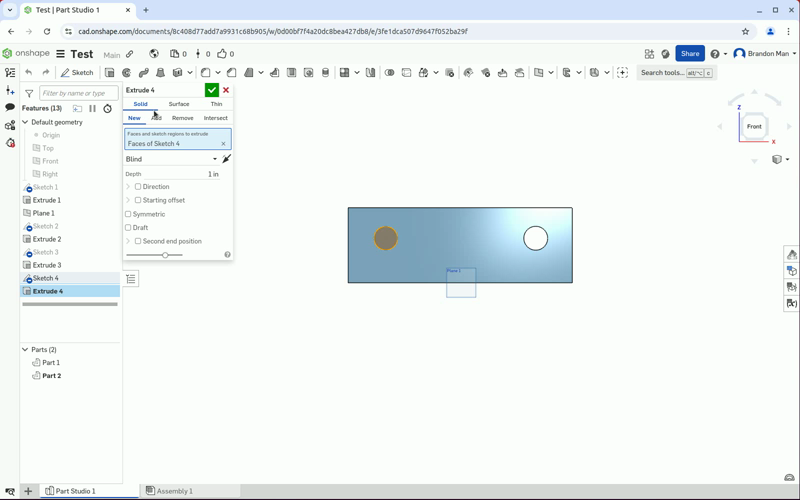
mouse_move(186, 120)
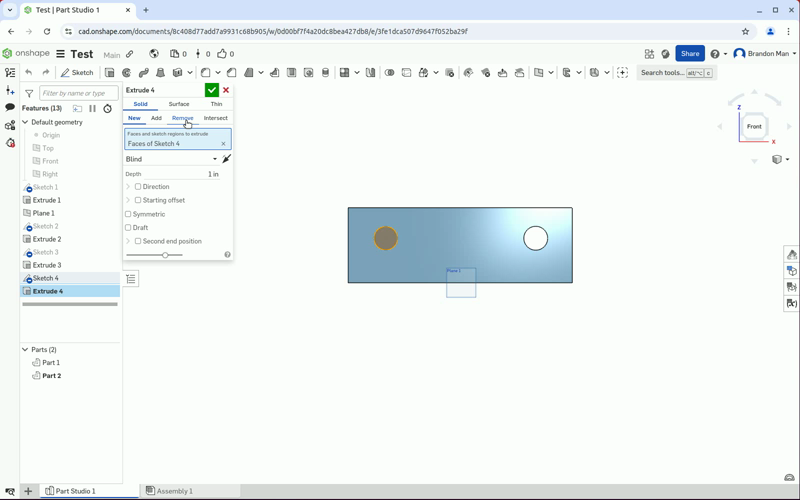
click(186, 120)
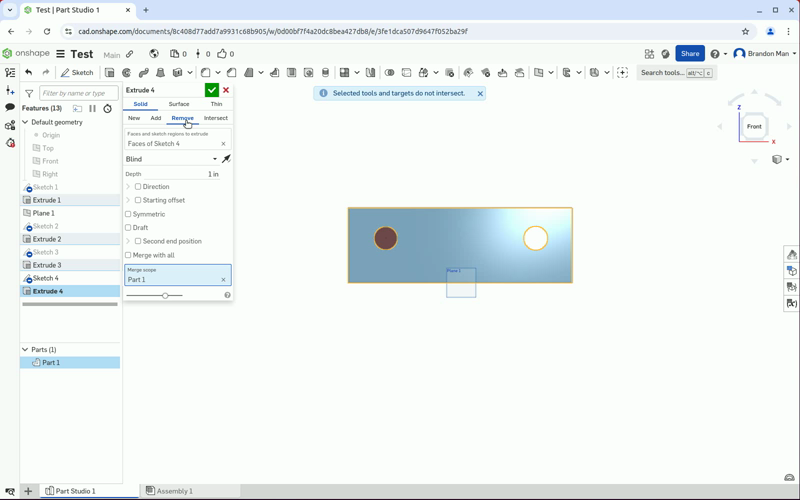
key(tab, 4)
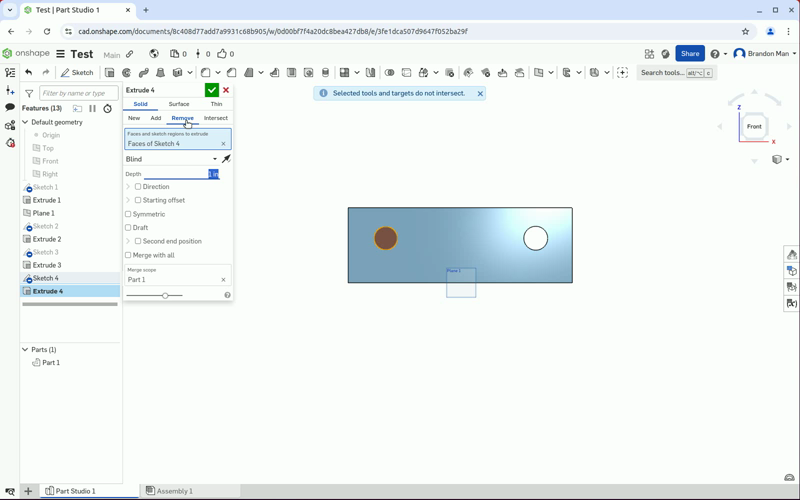
text(30.811)
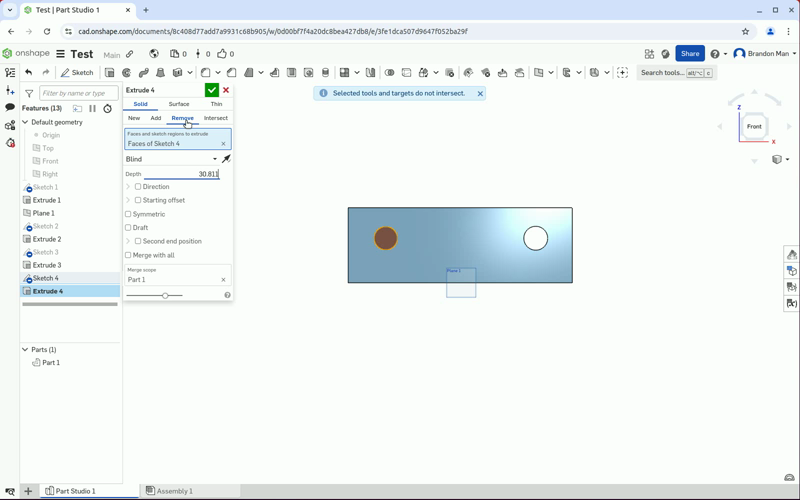
key(tab, 6)
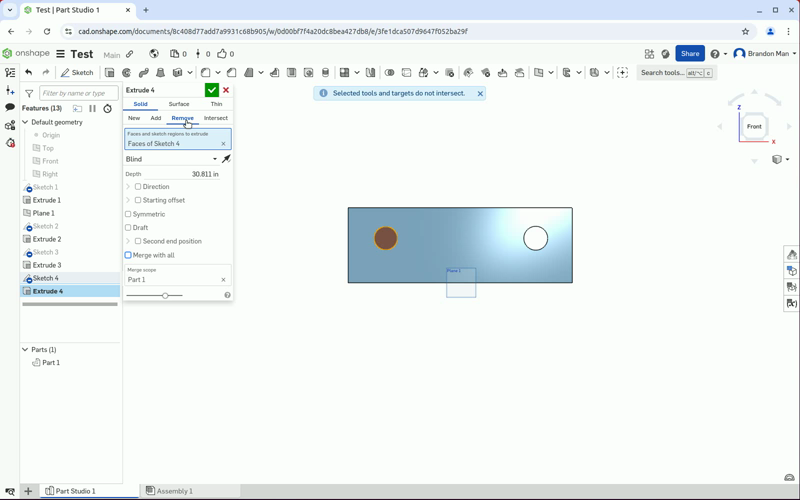
key(space)
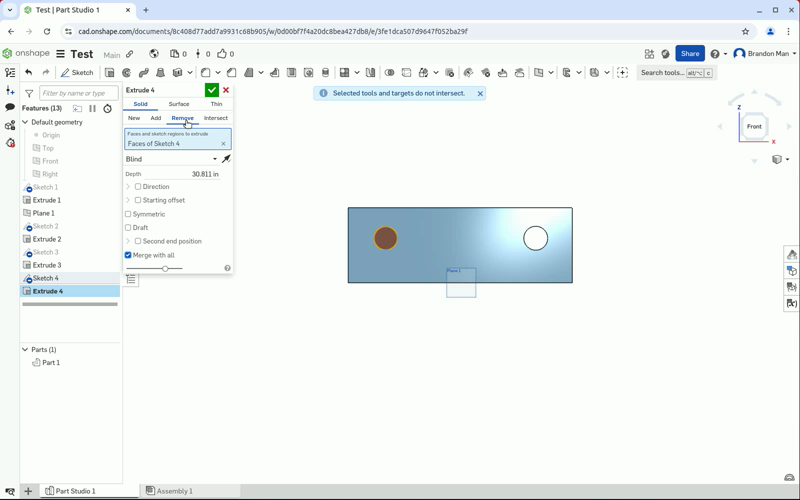
key(enter)
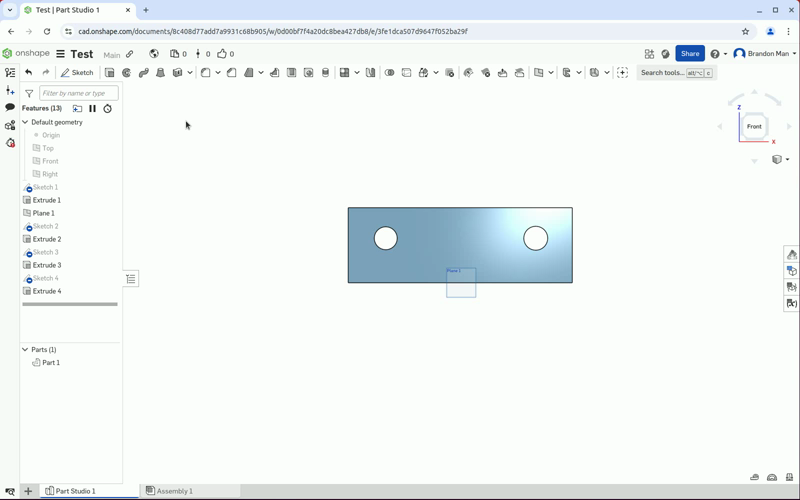
key(shift+h)
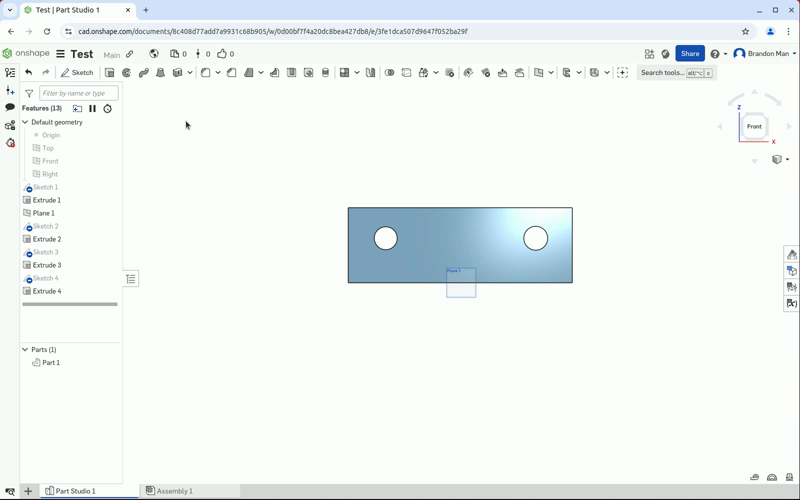
key(shift+h)
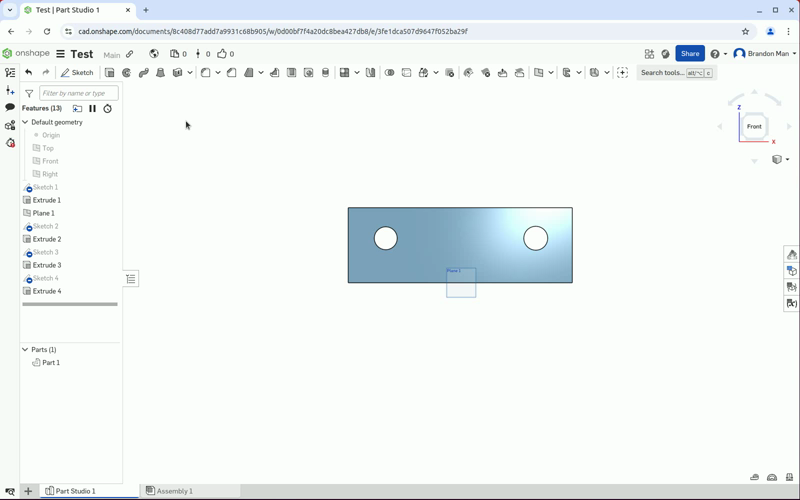
key(shift+7)
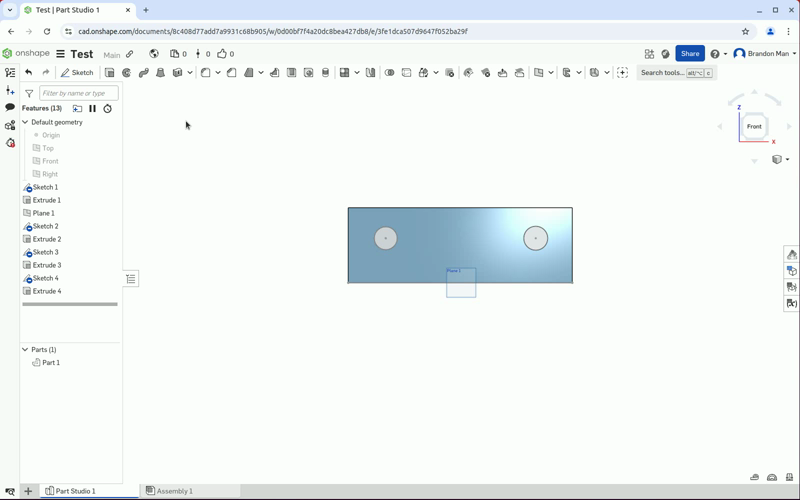
key(left, 2)
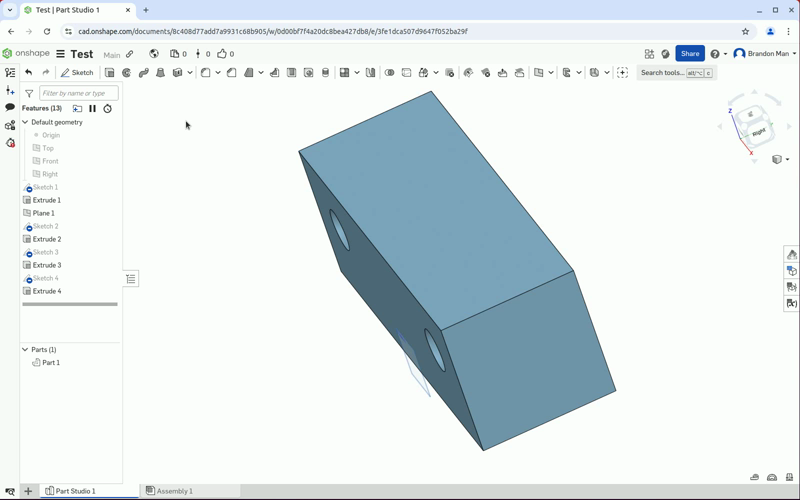
key(down, 2)
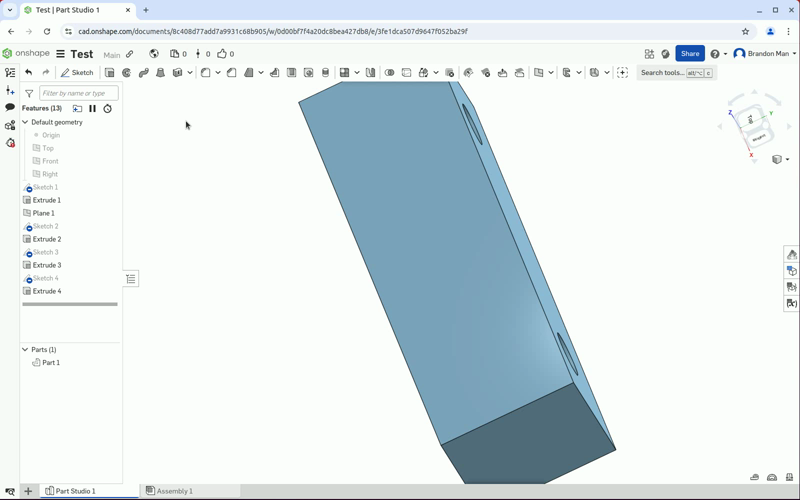
key(up, 2)
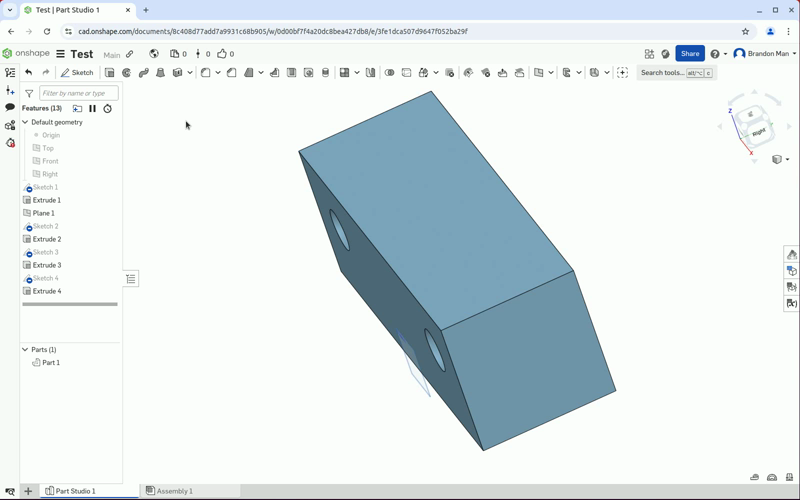
key(right, 2)
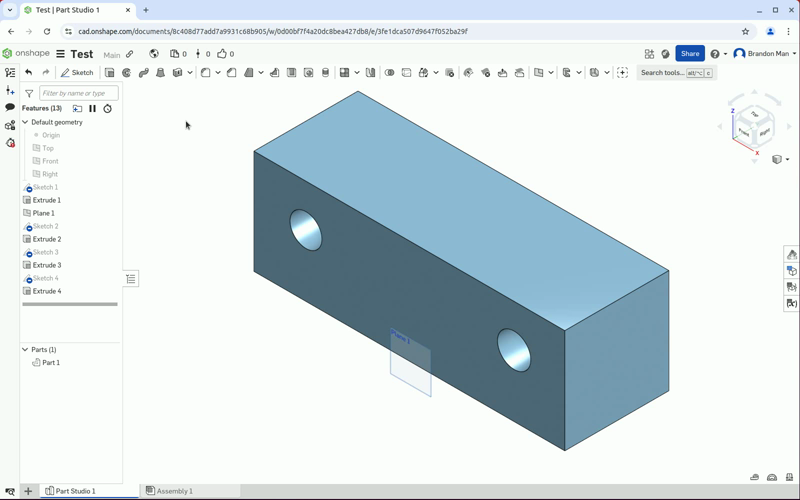
mouse_move(73, 189)
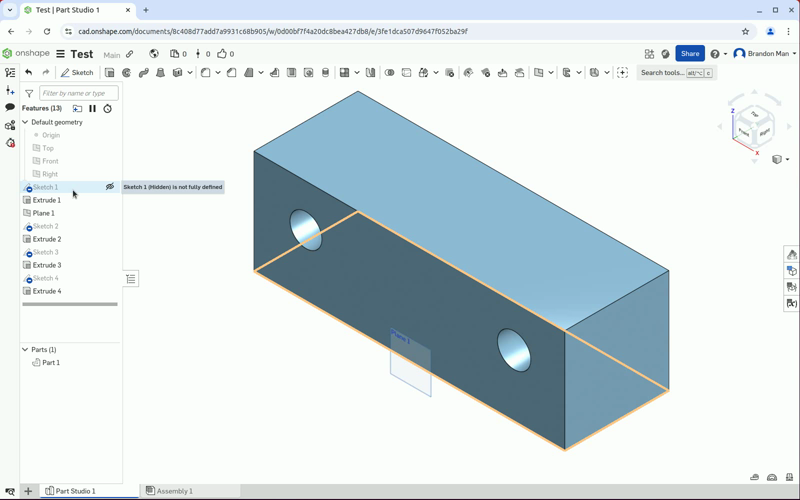
click(73, 189)